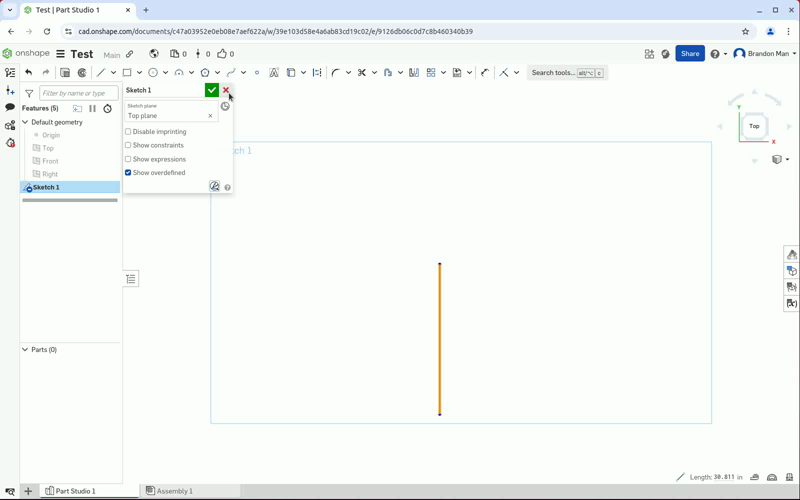
key(shift+h)
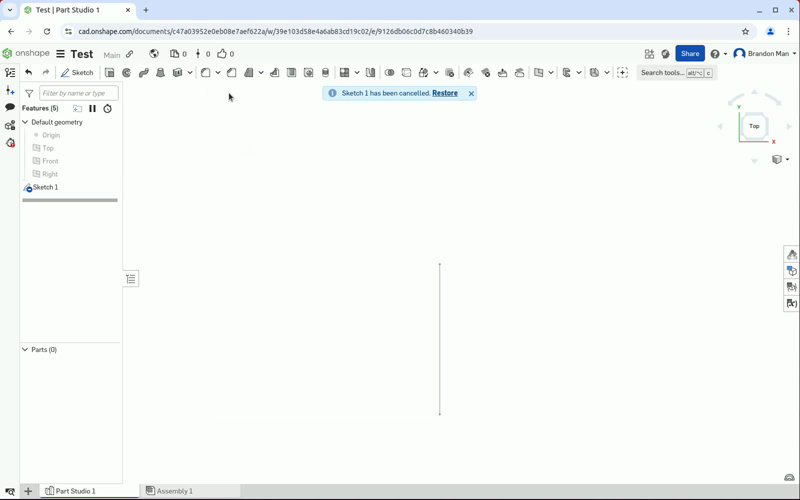
key(shift+s)
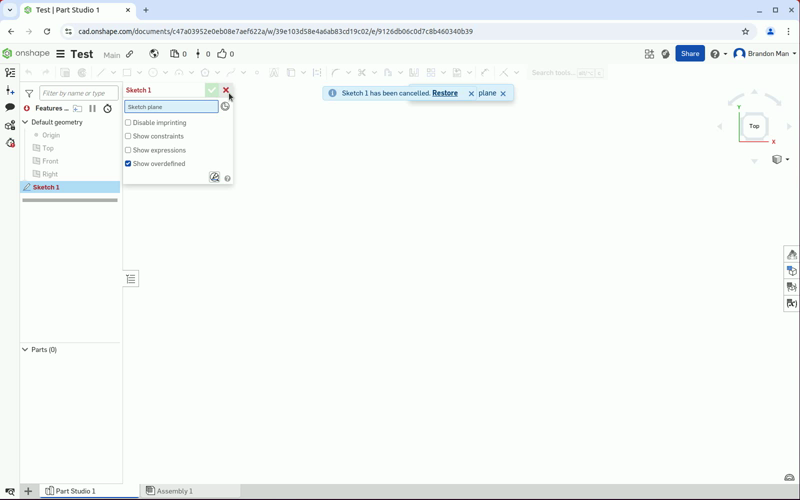
mouse_move(73, 150)
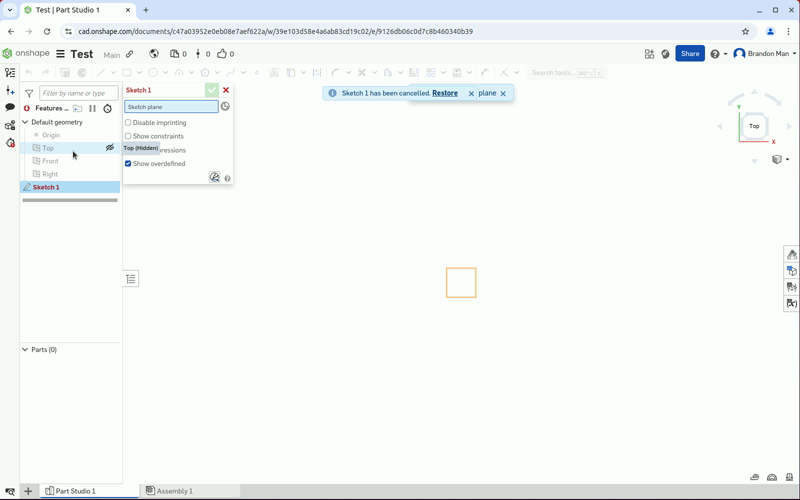
click(73, 150)
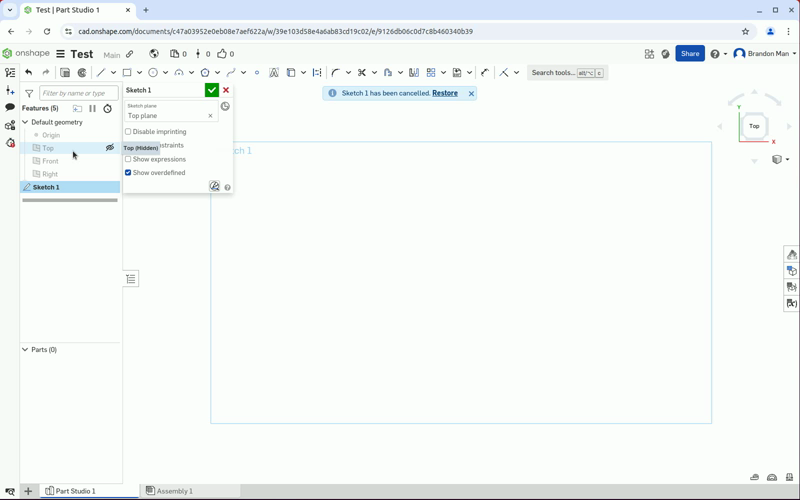
mouse_move(73, 352)
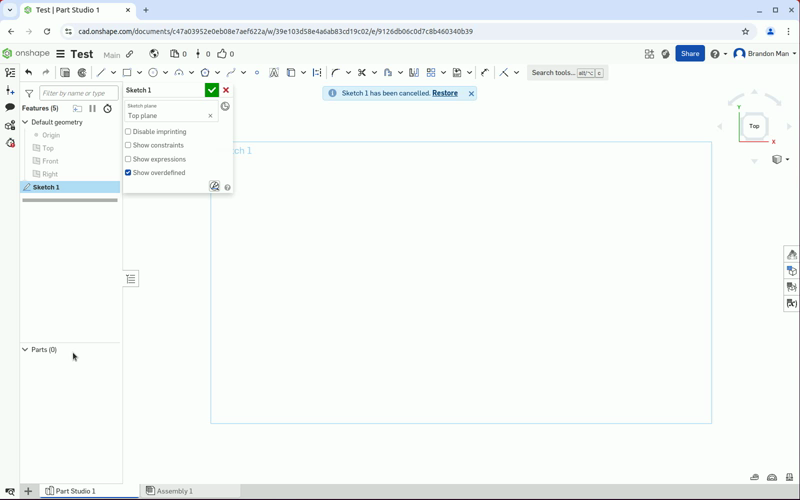
key(y)
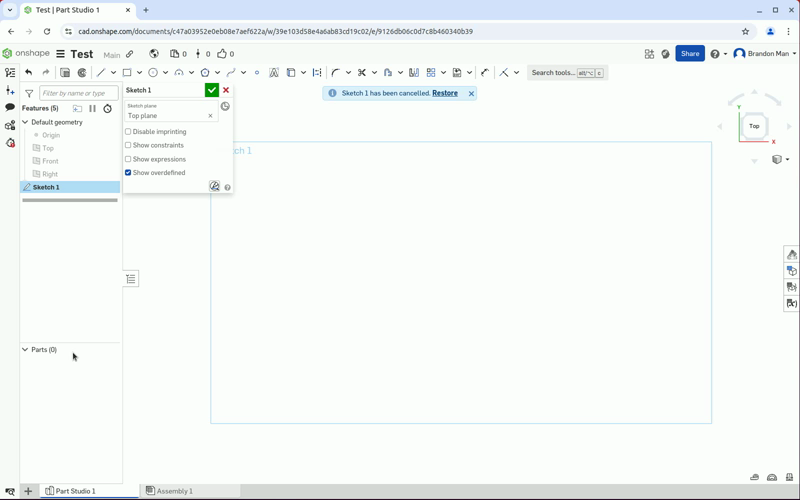
key(l)
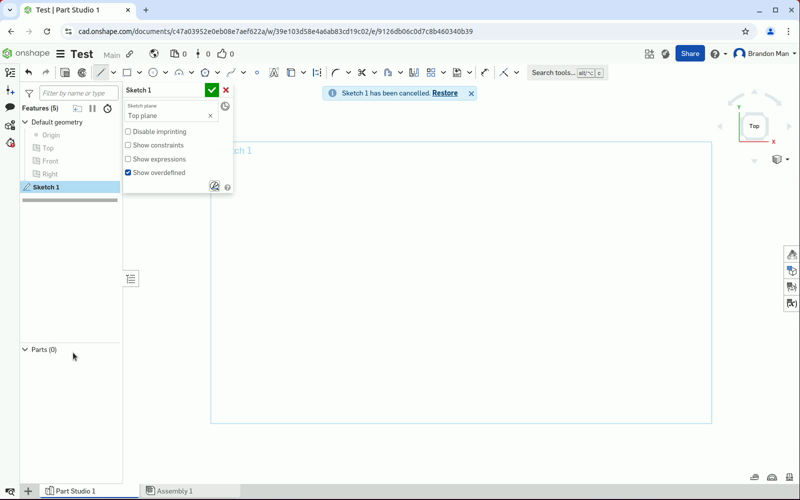
key_down(shift)
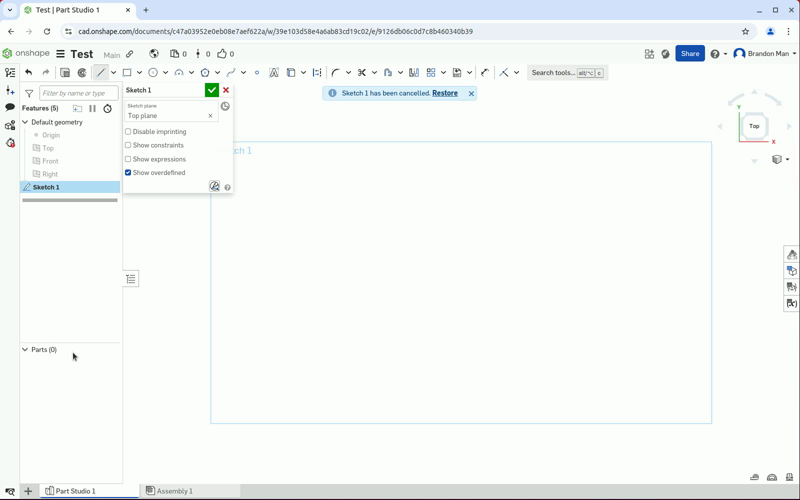
mouse_move(460, 282)
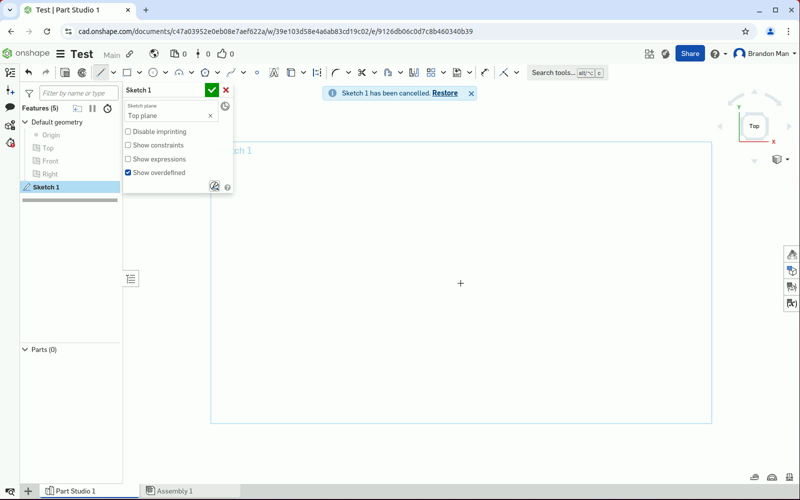
click(460, 282)
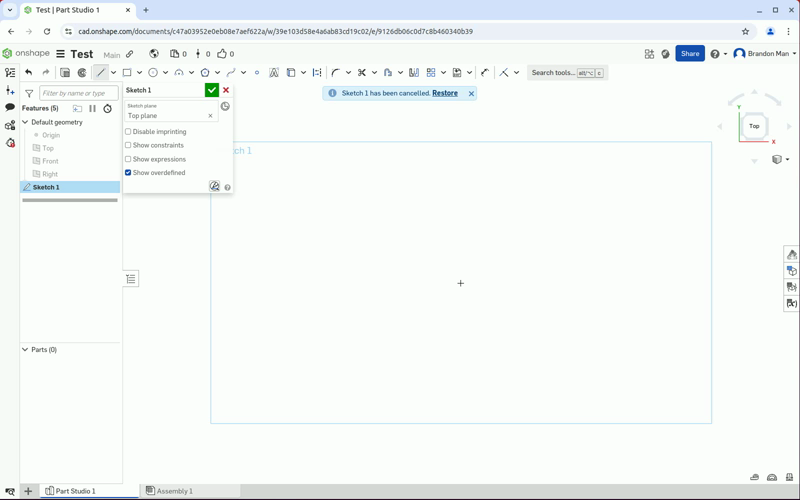
key_up(shift)
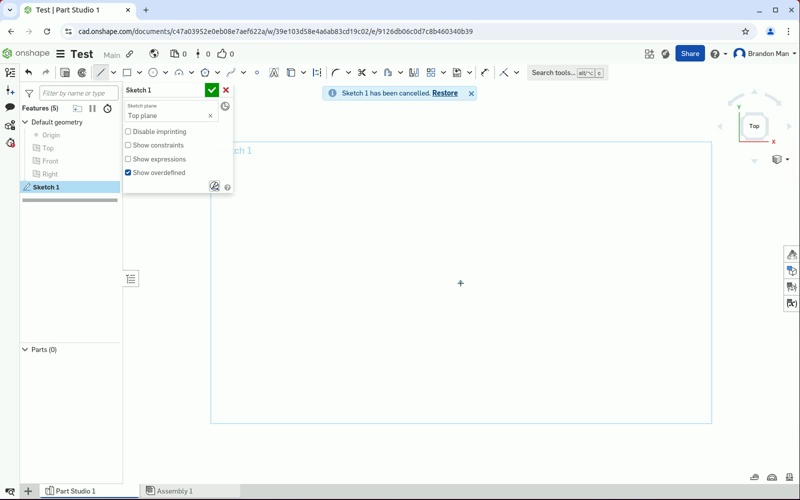
key_down(shift)
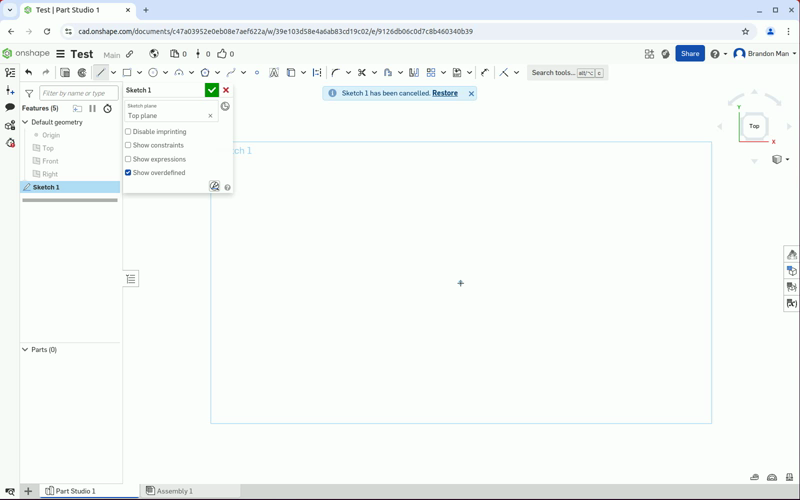
mouse_move(490, 282)
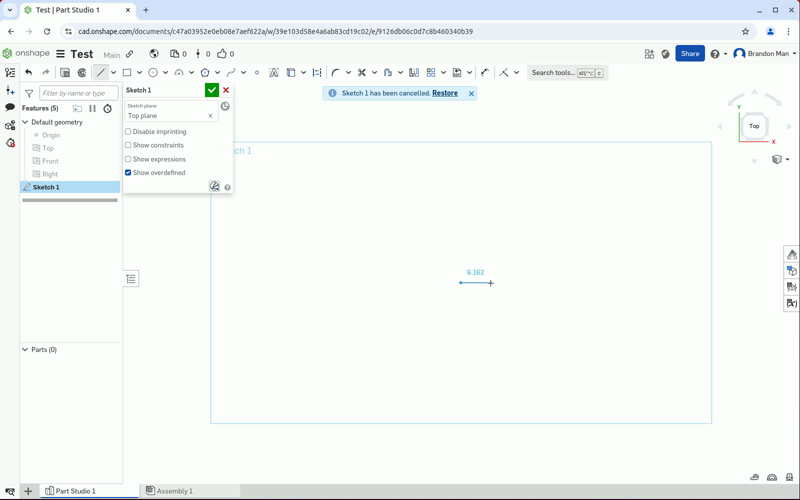
mouse_move(474, 282)
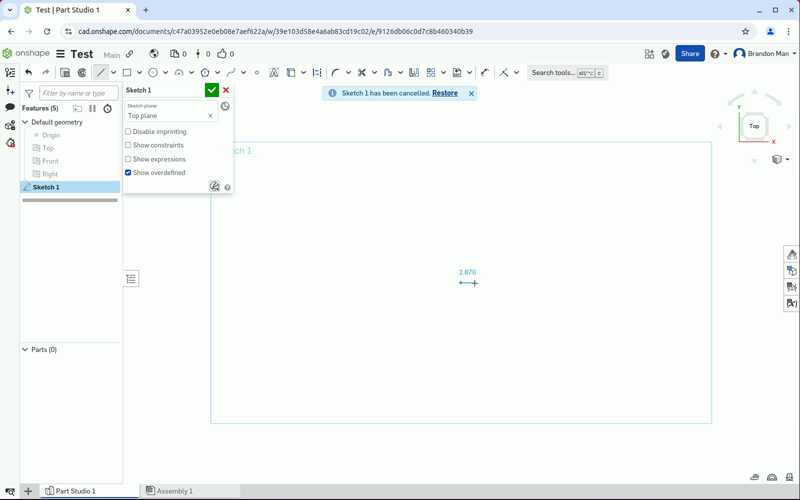
click(474, 282)
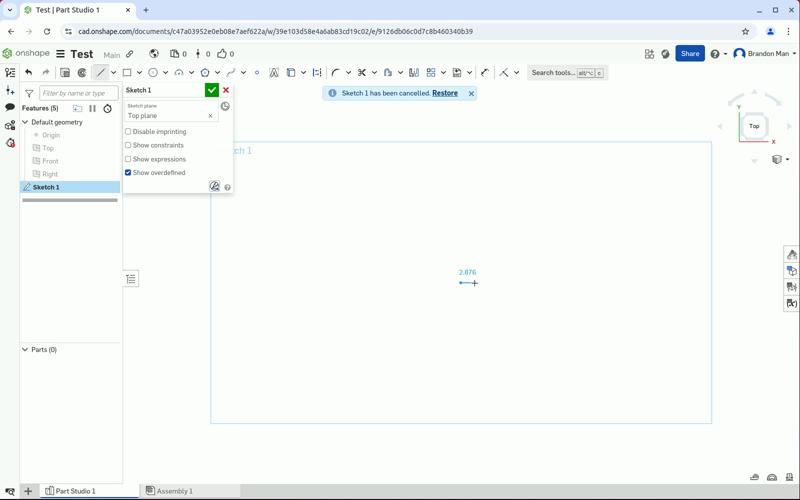
key_up(shift)
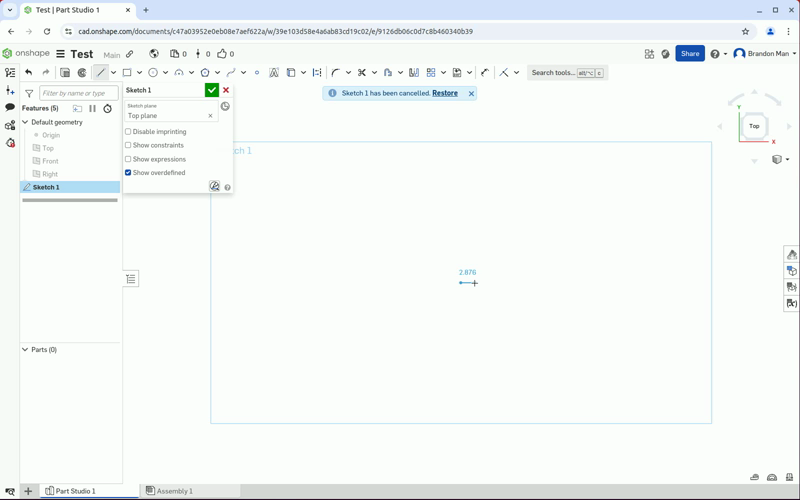
key_down(shift)
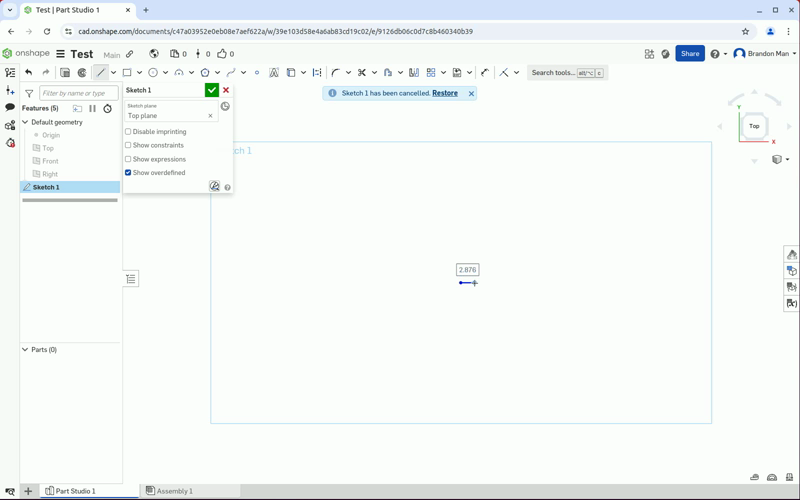
mouse_move(504, 282)
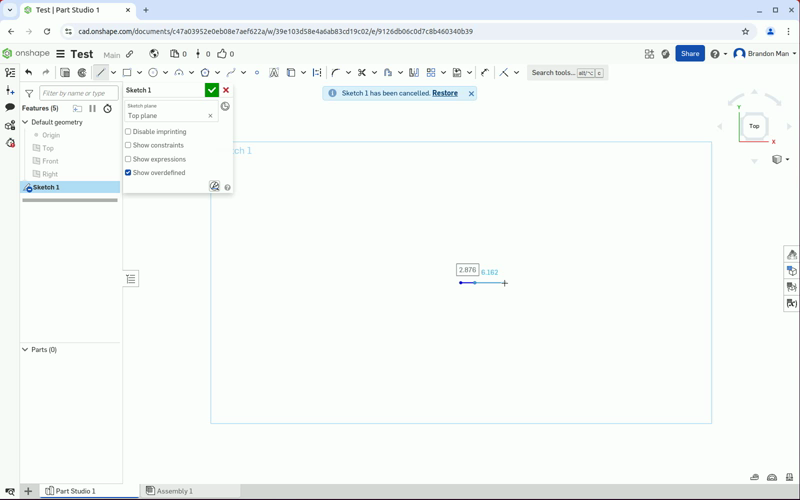
mouse_move(474, 252)
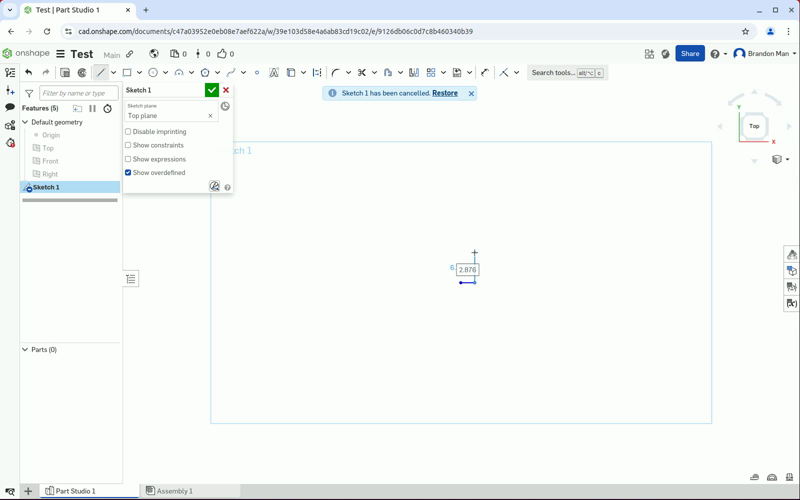
click(474, 252)
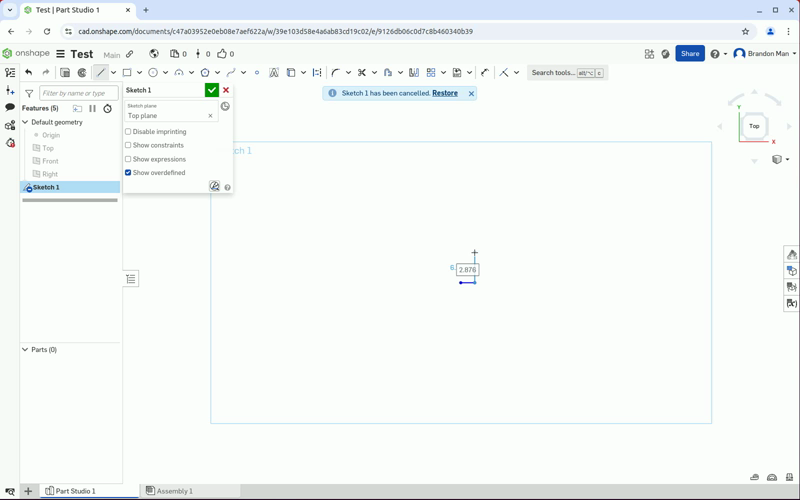
key_up(shift)
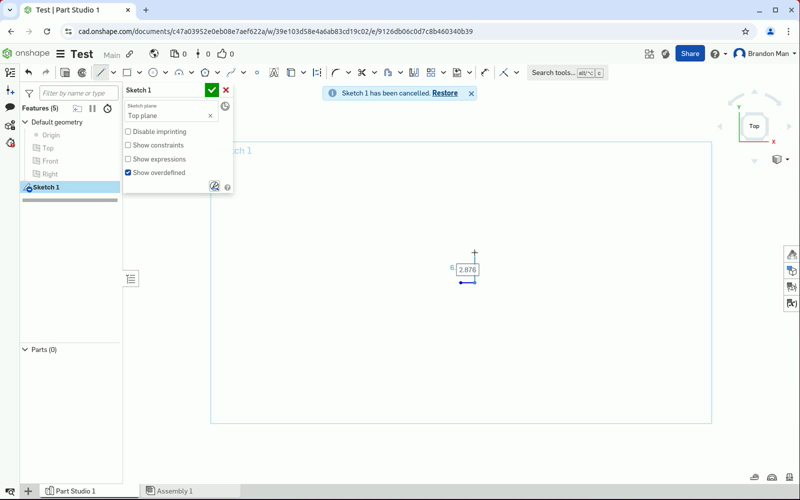
key_down(shift)
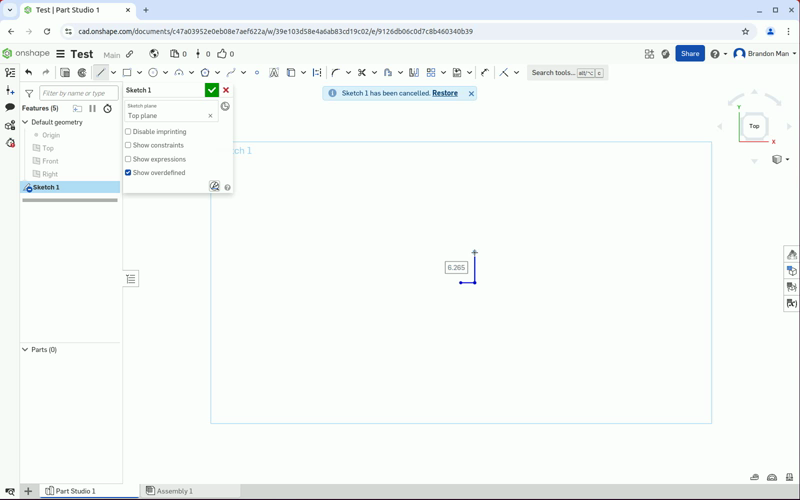
mouse_move(474, 170)
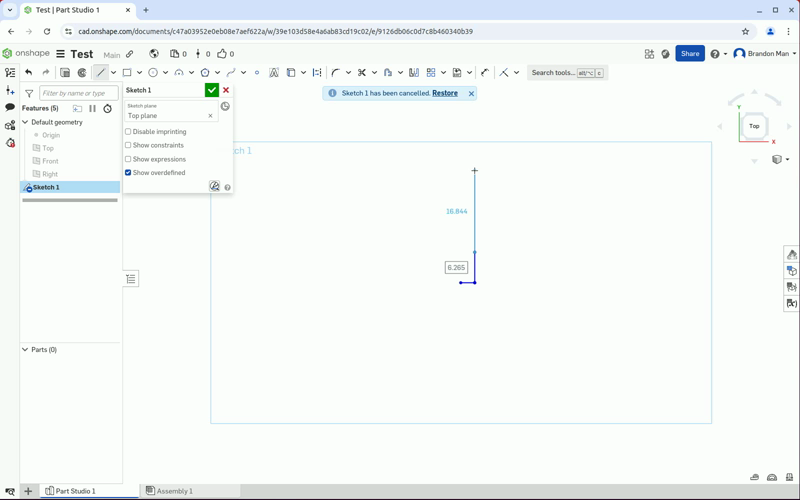
click(474, 170)
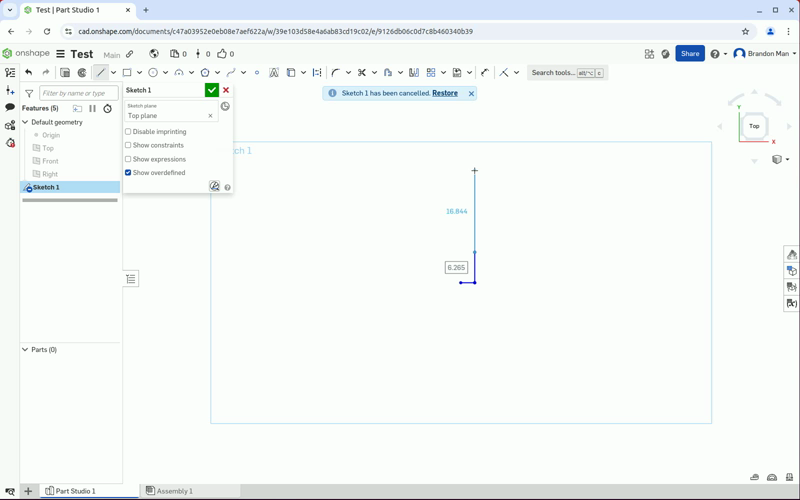
key_up(shift)
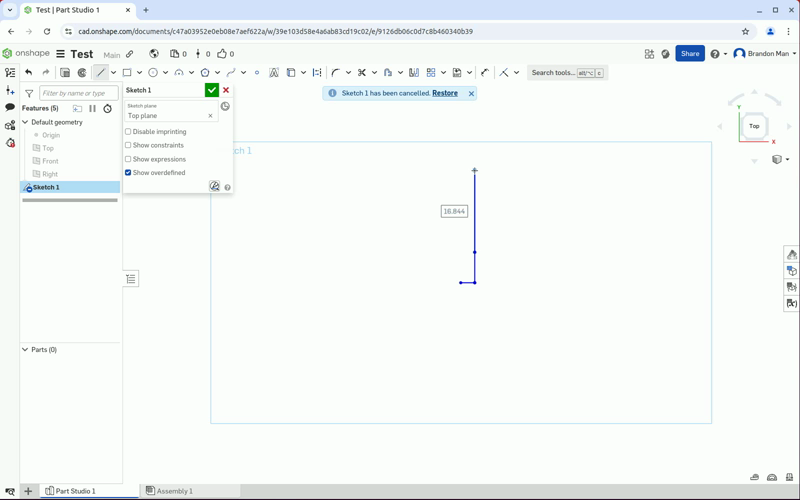
key_down(shift)
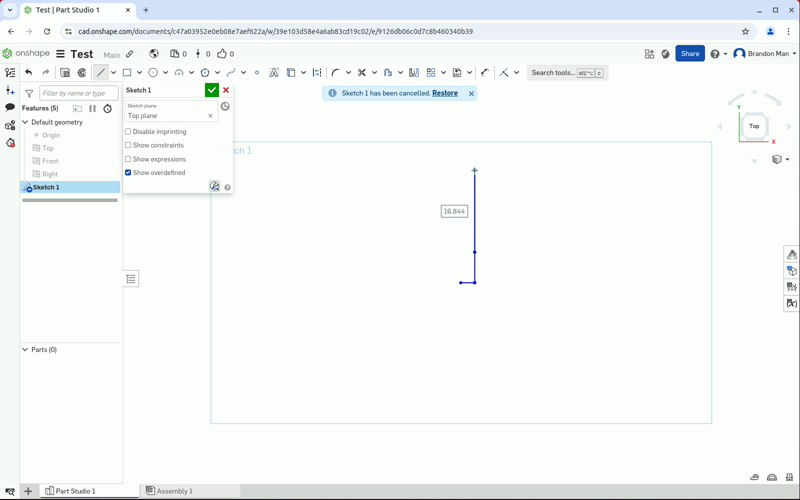
mouse_move(504, 170)
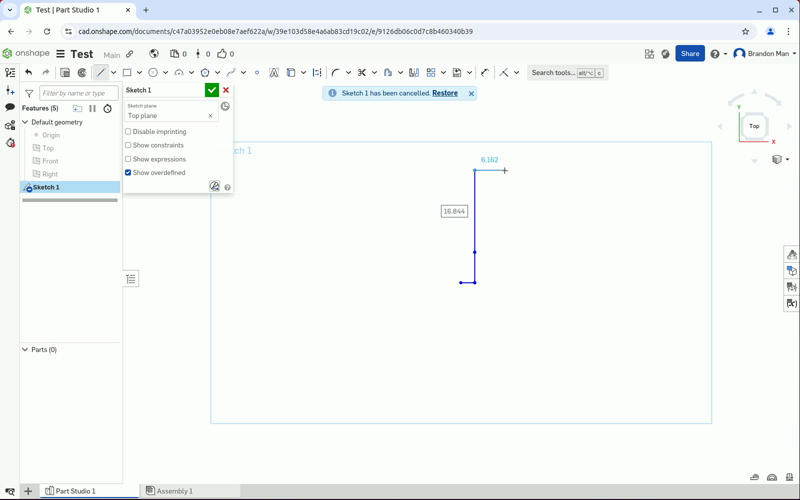
mouse_move(460, 170)
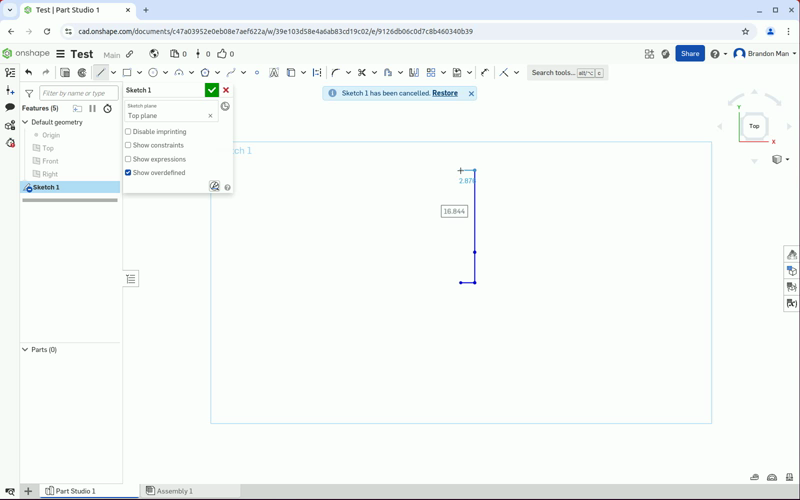
click(460, 170)
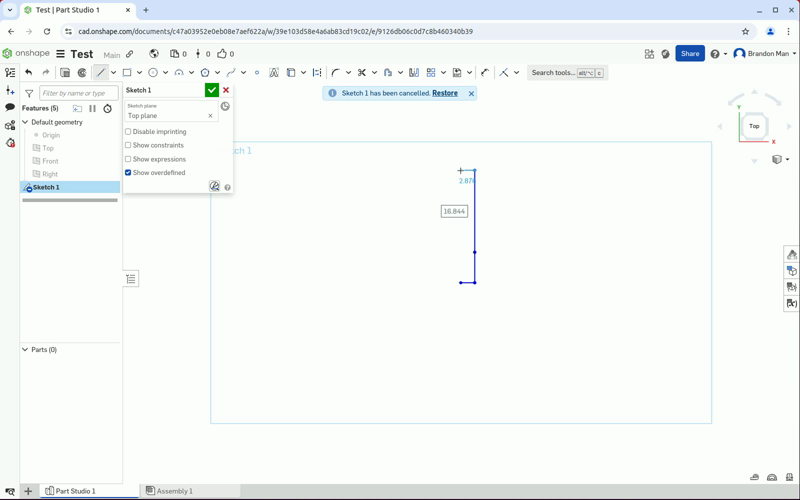
key_up(shift)
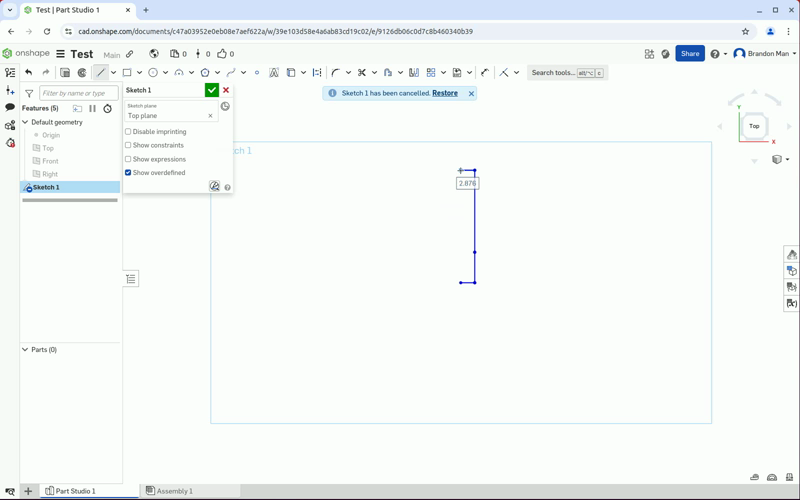
key_down(shift)
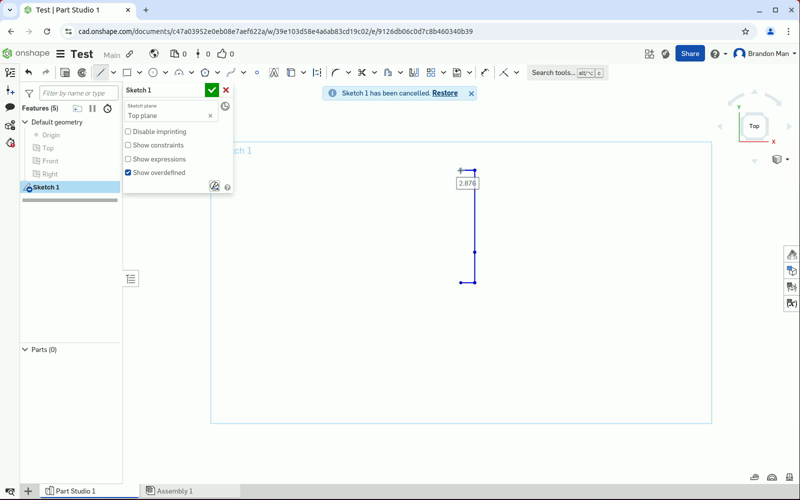
mouse_move(460, 282)
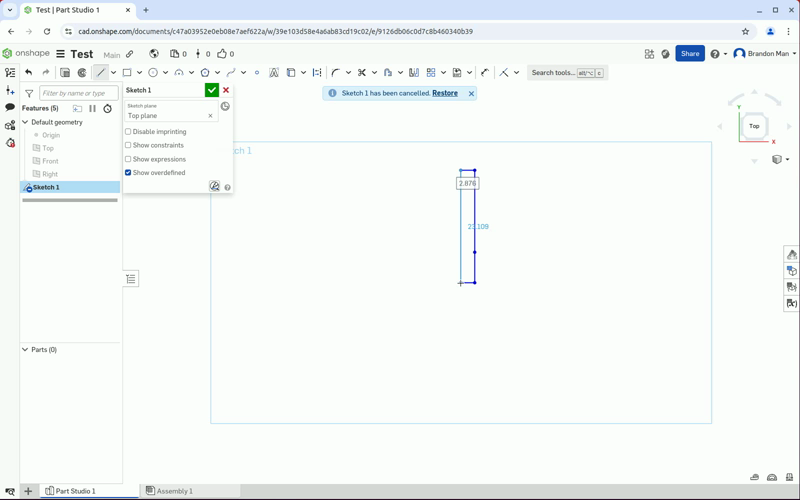
key_up(shift)
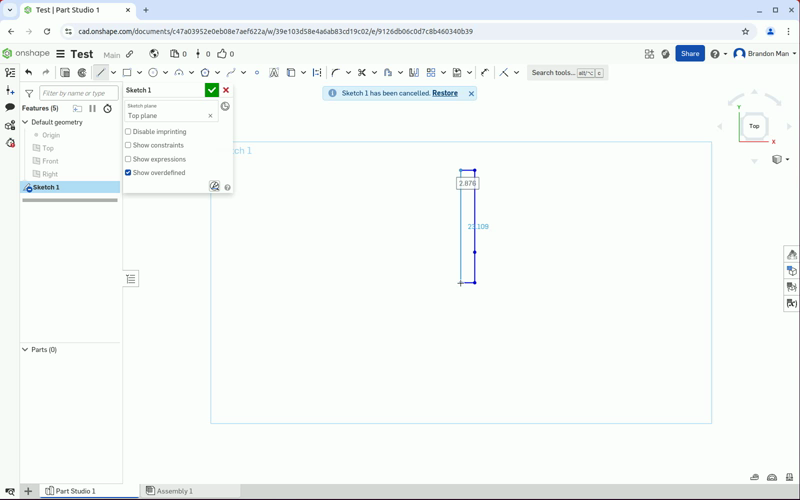
click(460, 282)
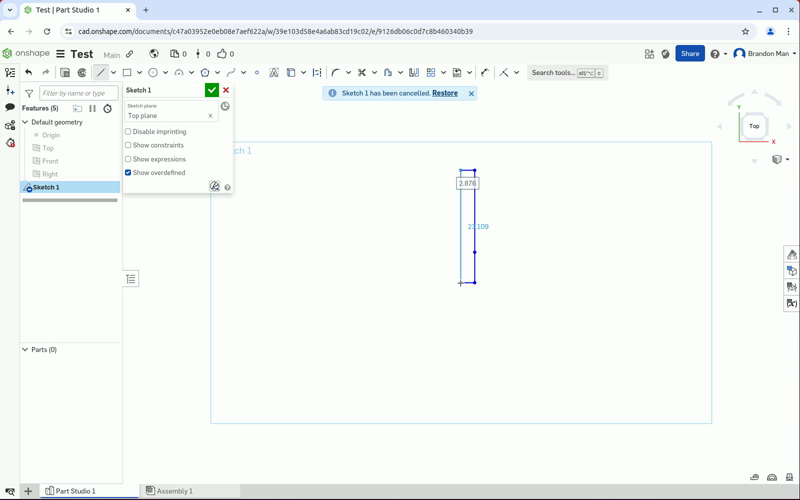
key(esc)
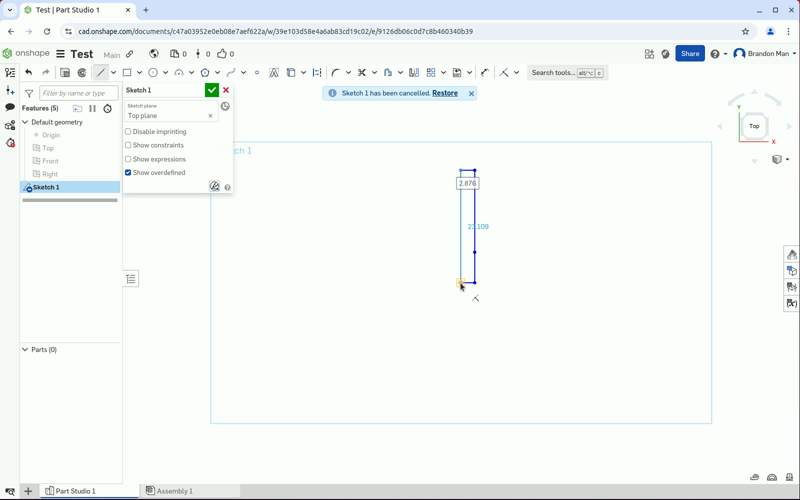
mouse_move(472, 227)
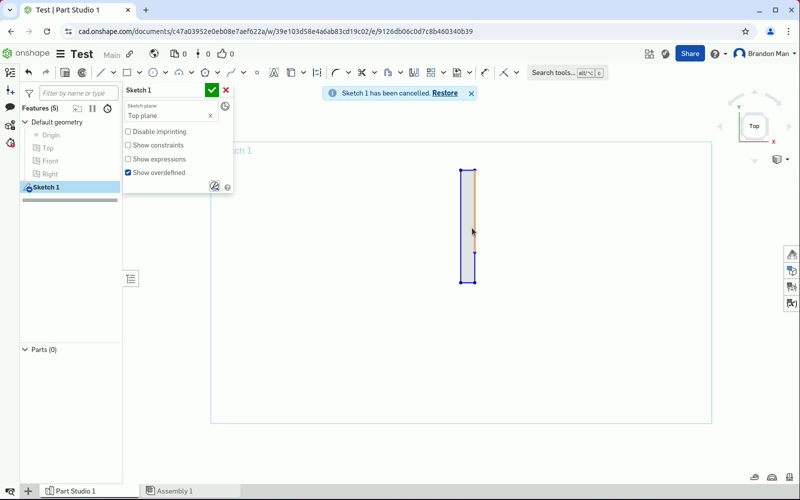
scroll(6)
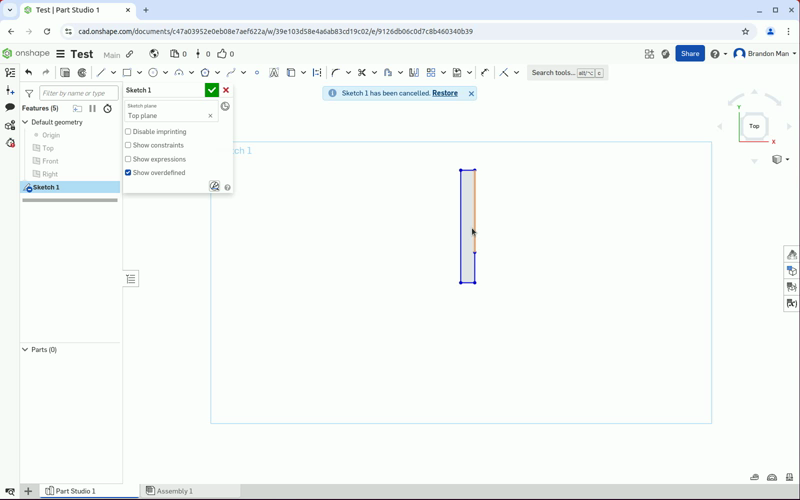
scroll(6)
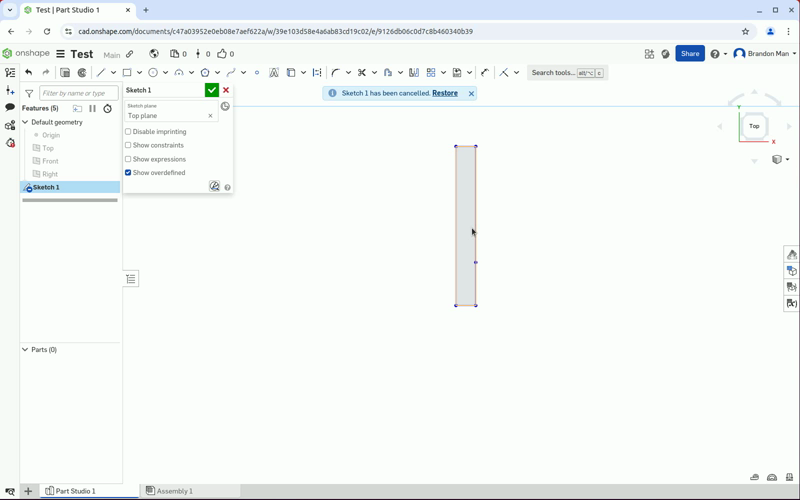
scroll(6)
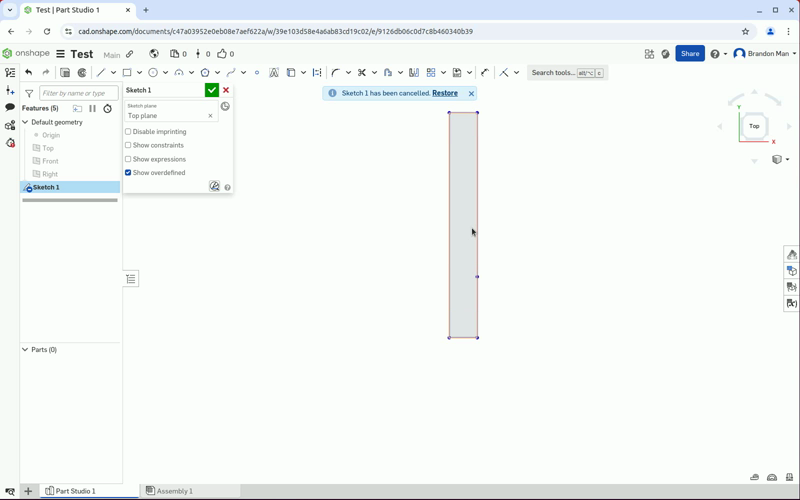
scroll(6)
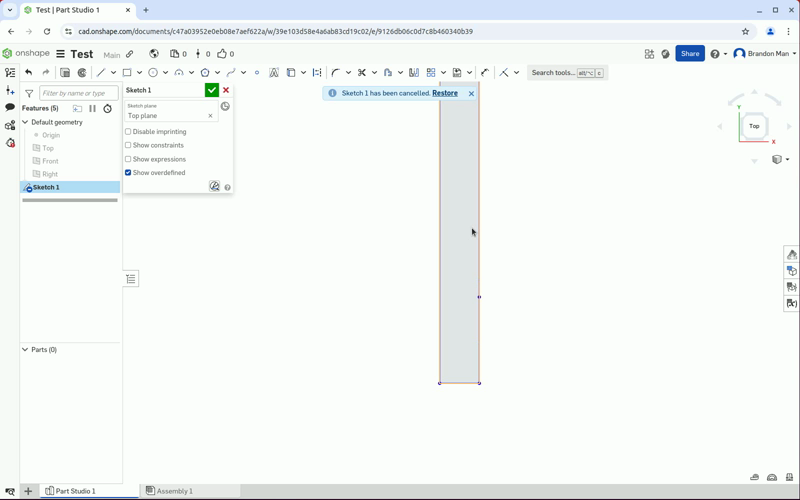
scroll(6)
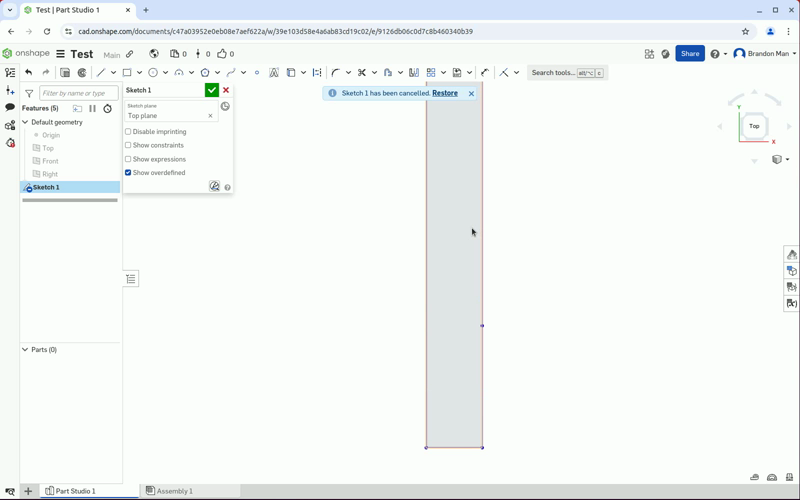
scroll(6)
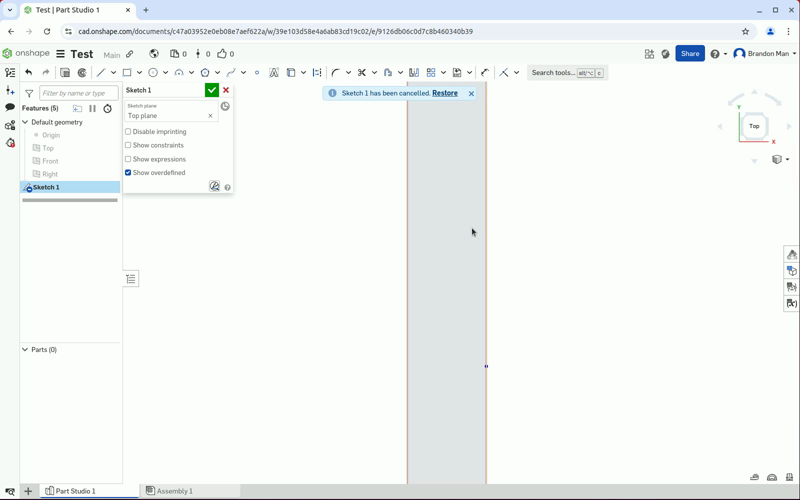
scroll(6)
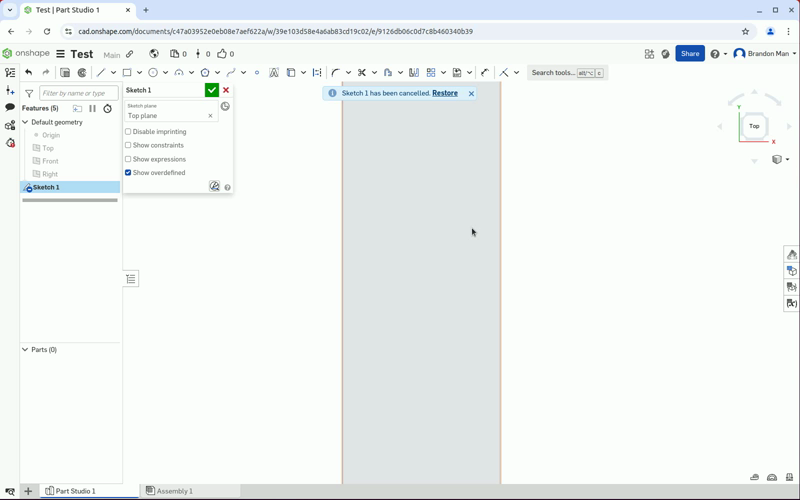
click(472, 227)
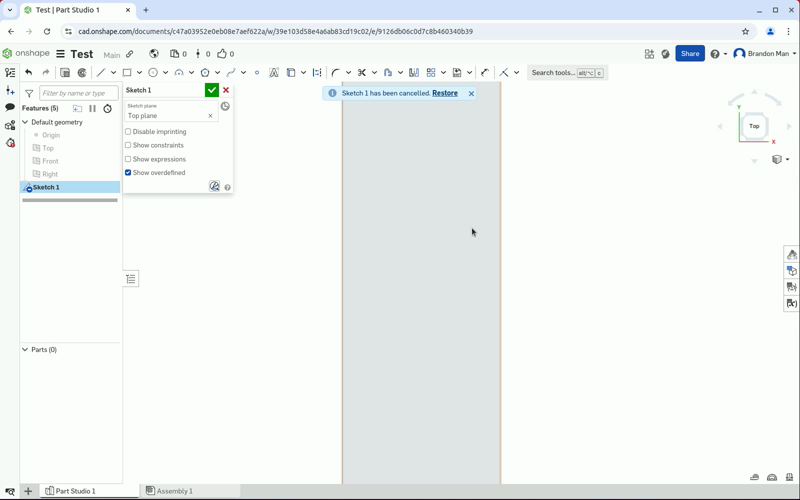
scroll(-6)
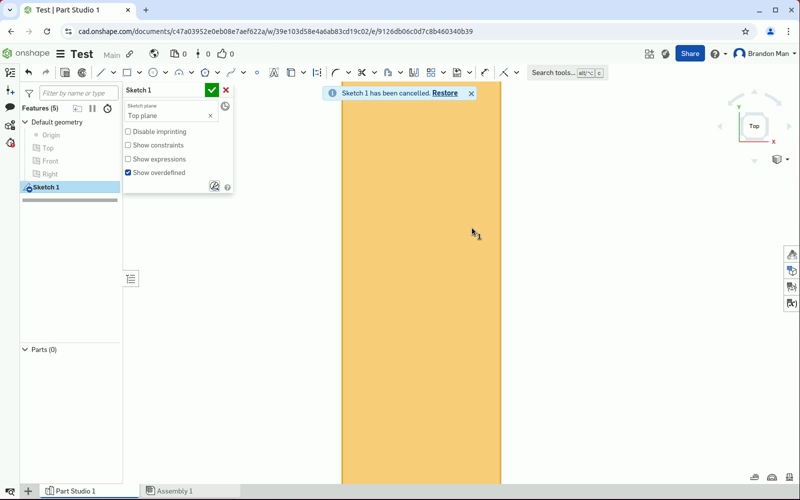
scroll(-6)
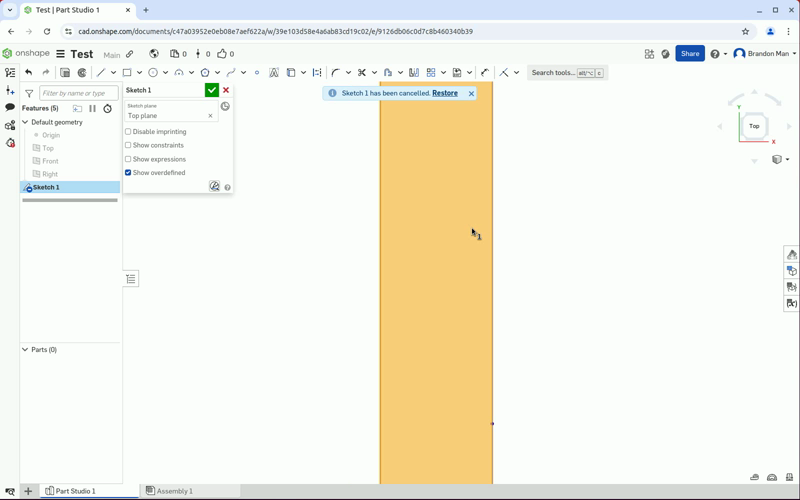
scroll(-6)
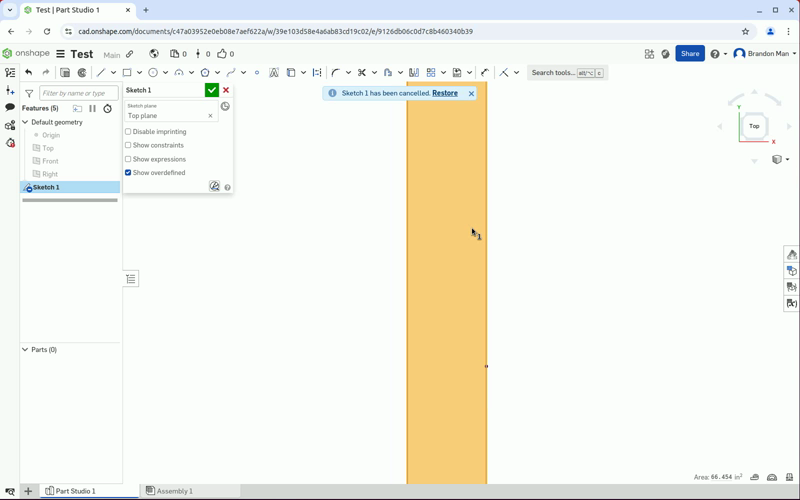
scroll(-6)
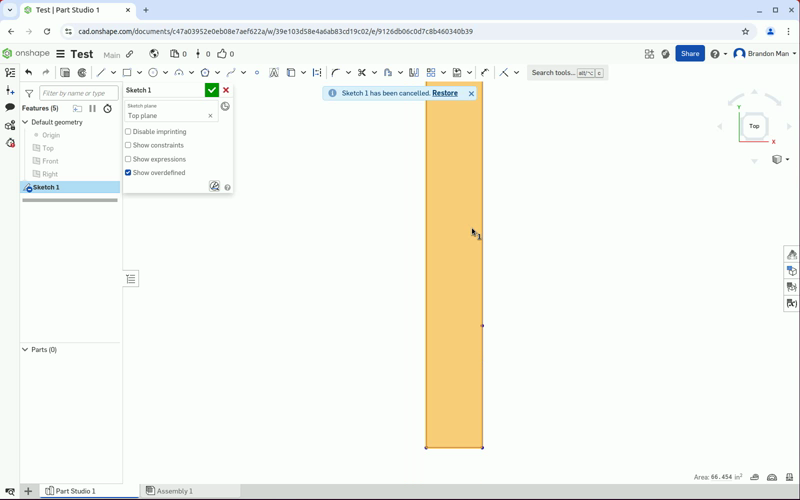
scroll(-6)
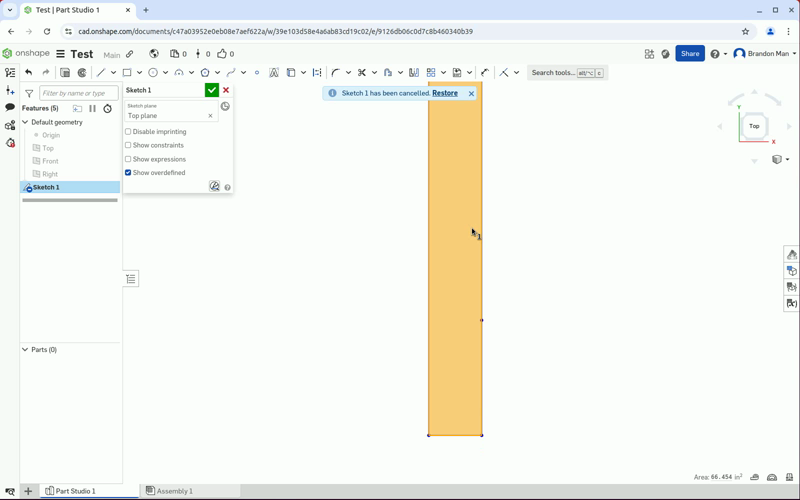
scroll(-6)
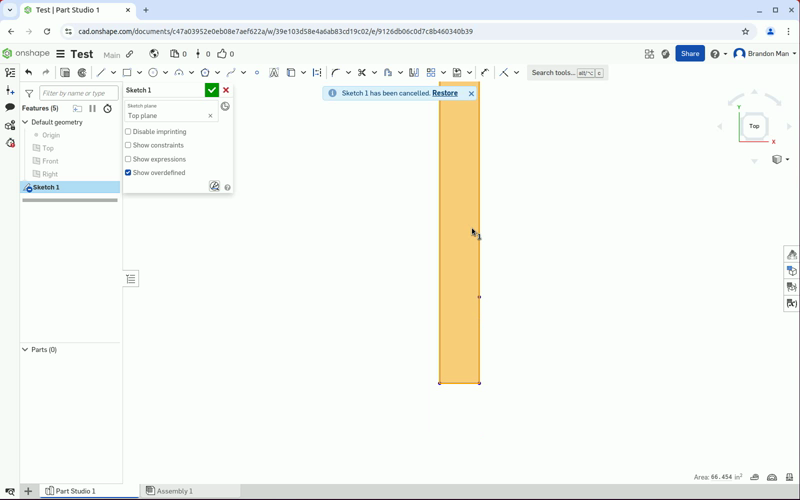
scroll(-6)
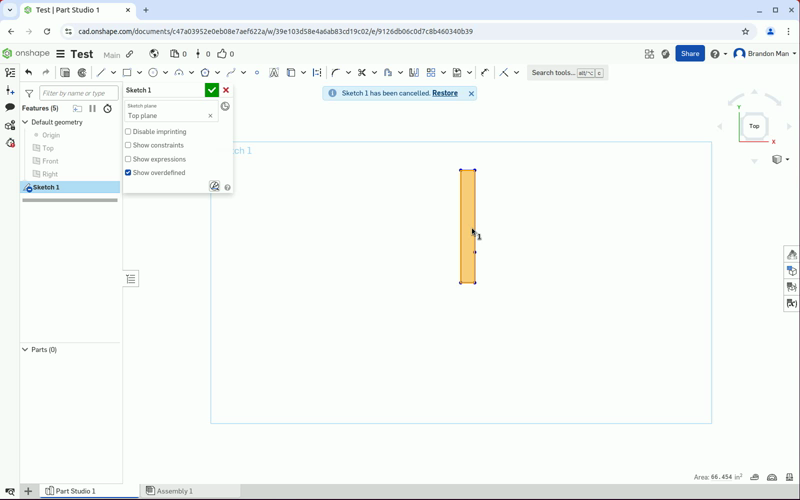
mouse_move(73, 352)
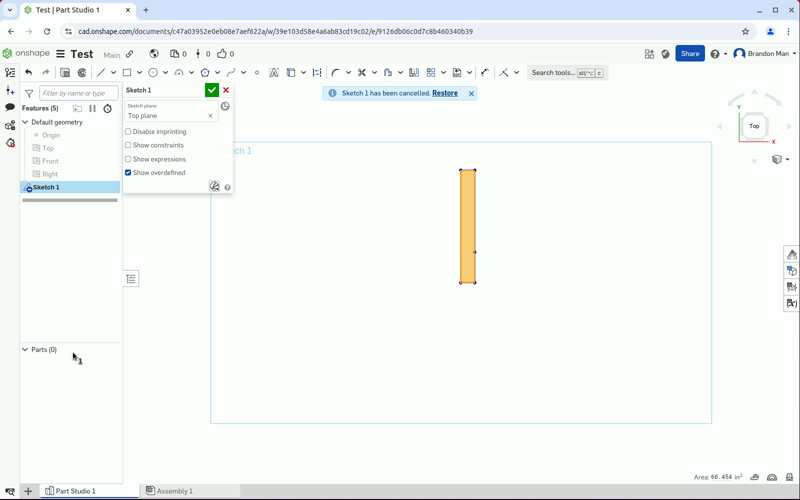
key(shift+y)
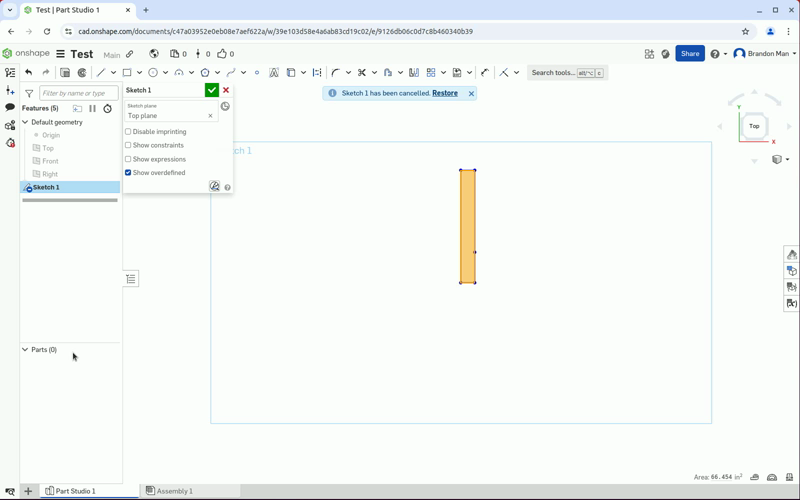
key(shift+e)
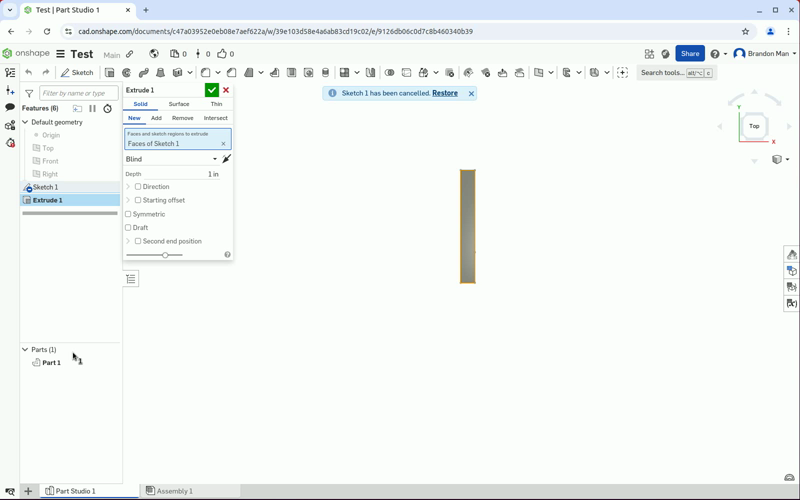
mouse_move(143, 106)
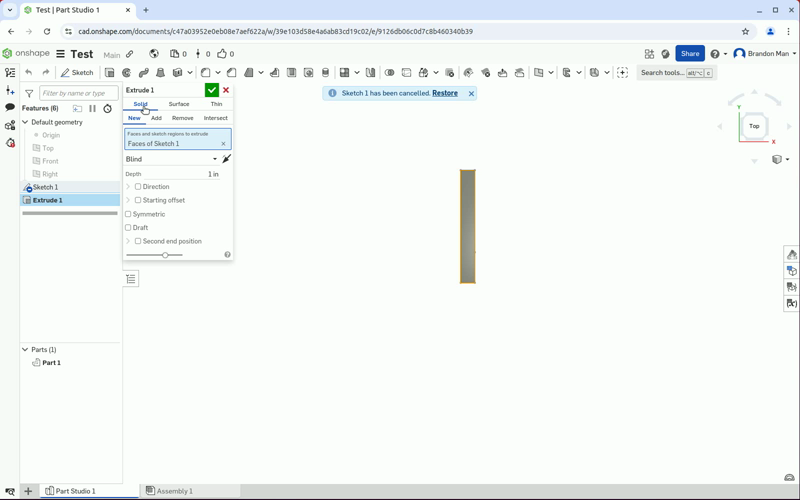
click(143, 106)
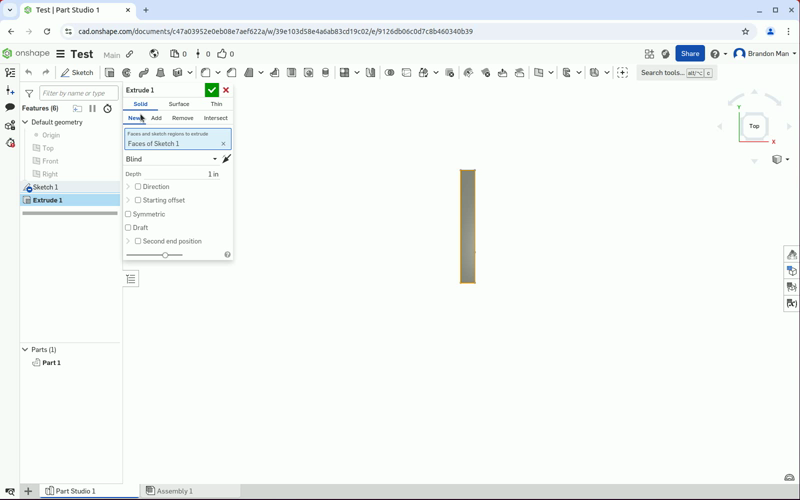
mouse_move(137, 120)
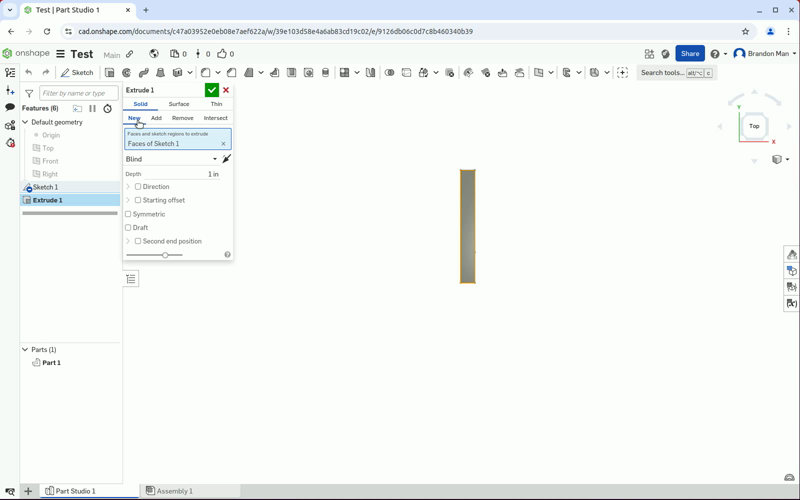
click(137, 120)
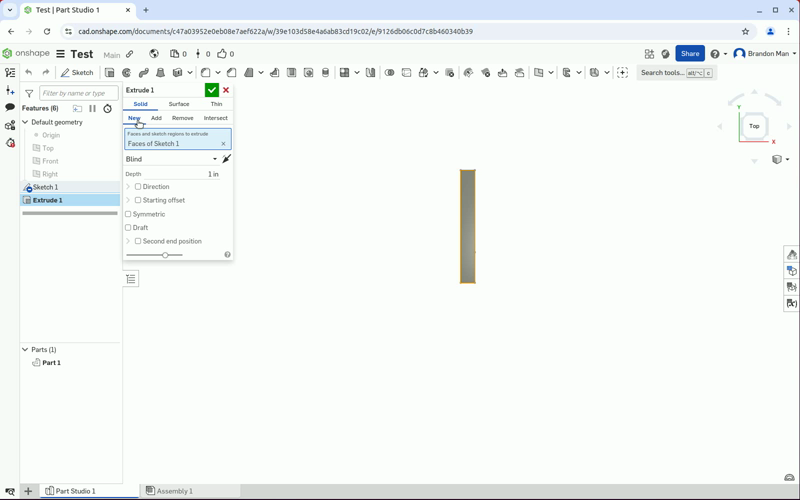
key(tab, 4)
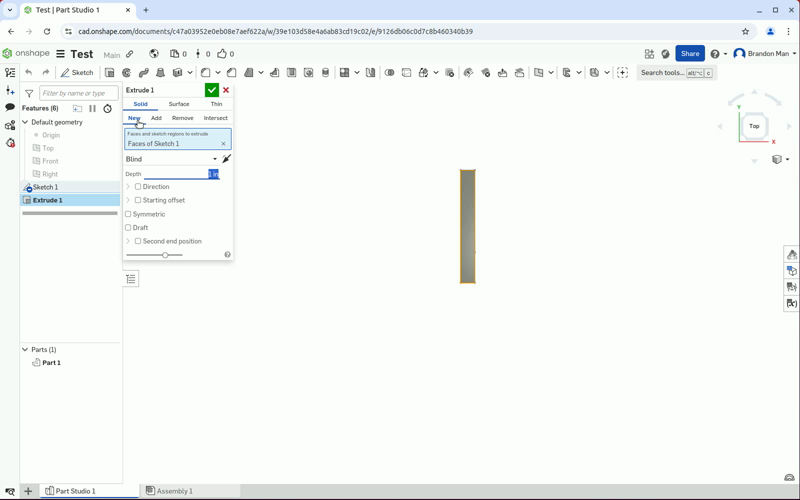
text(11.554)
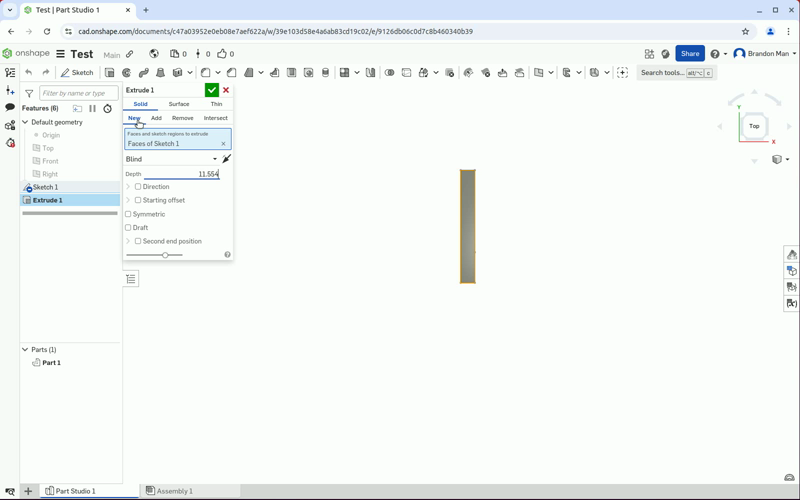
key(enter)
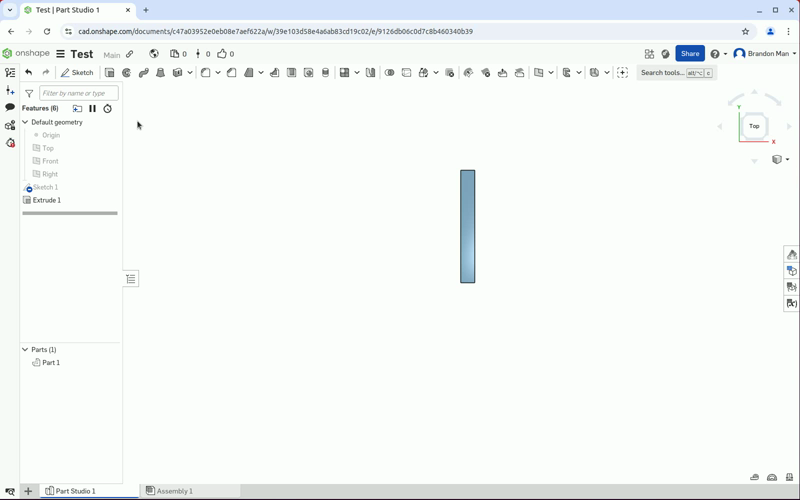
key(shift+h)
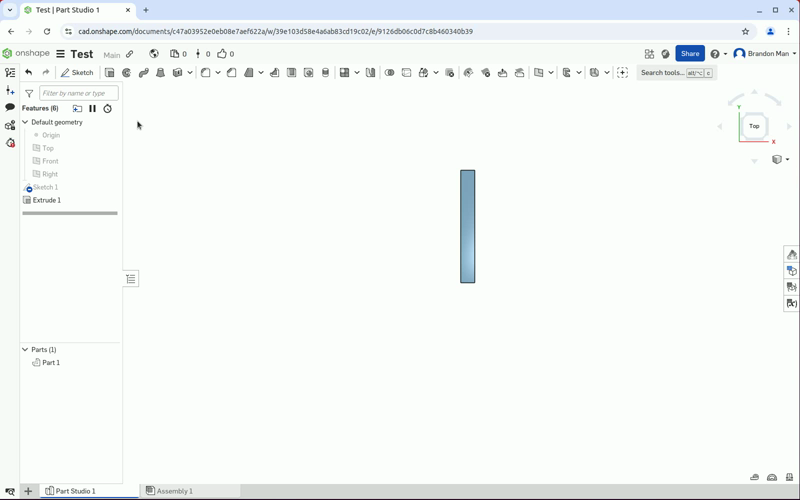
key(shift+h)
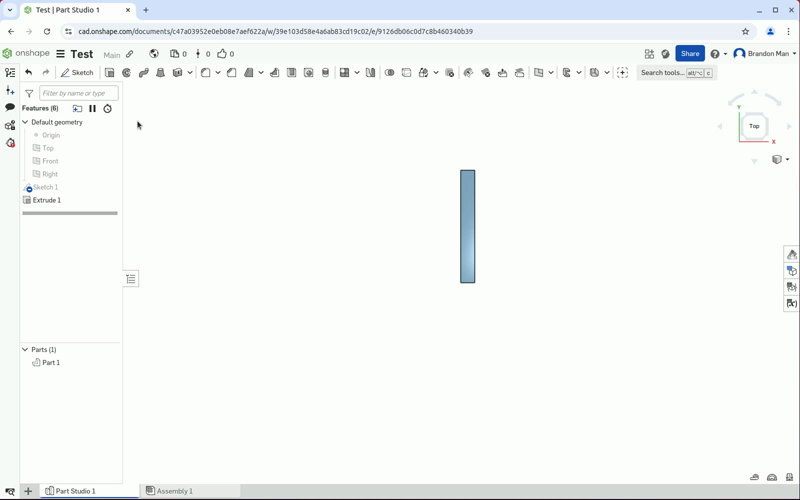
mouse_move(73, 189)
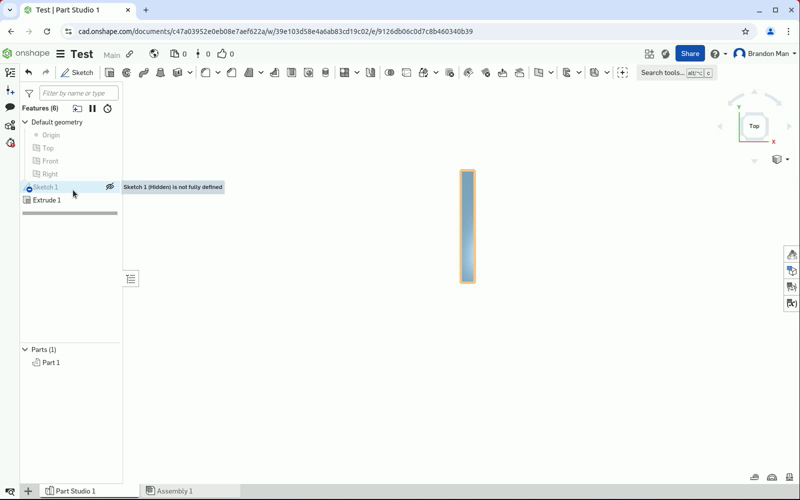
click(73, 189)
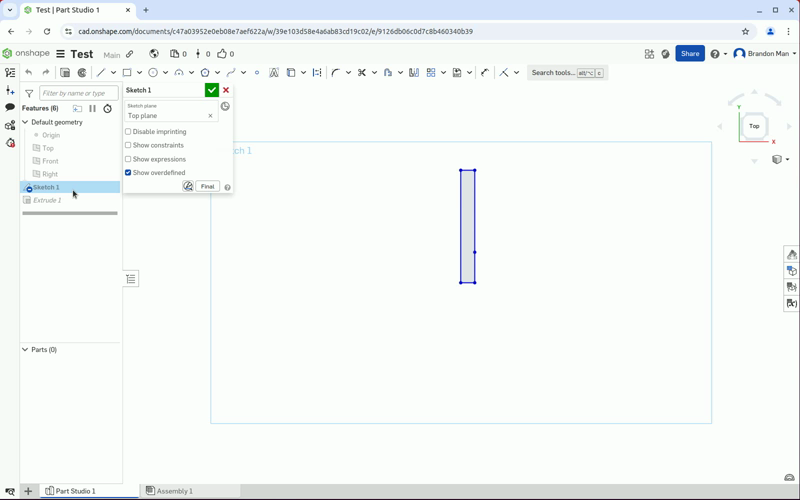
mouse_move(229, 92)
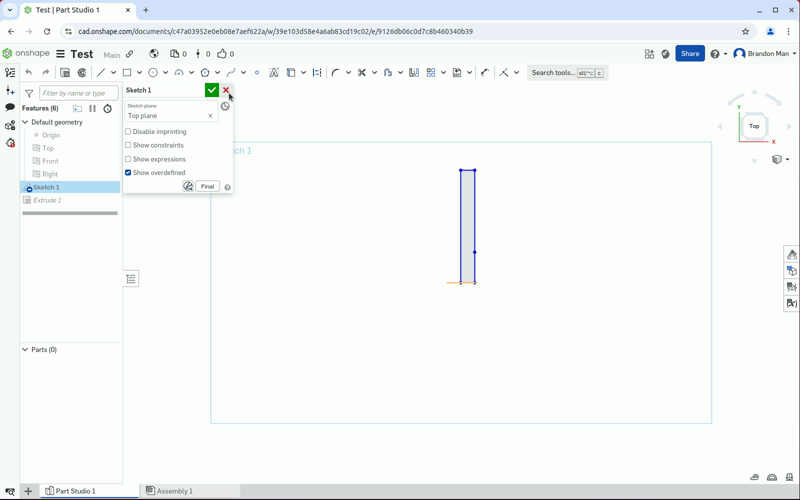
click(229, 92)
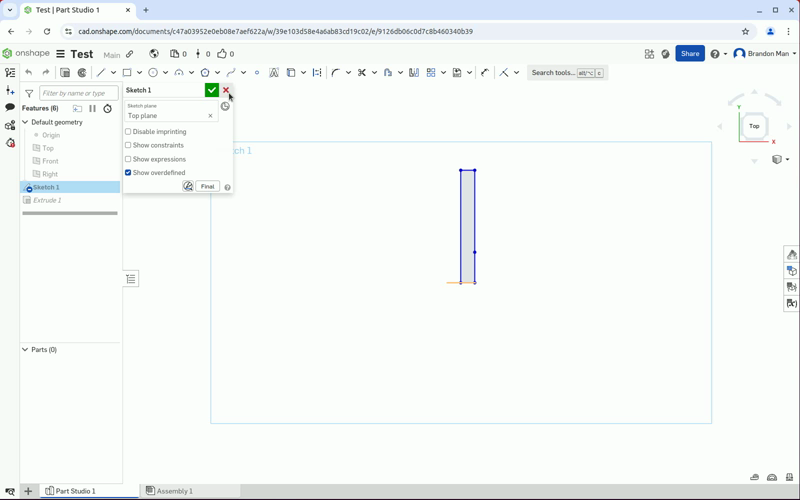
key(shift+s)
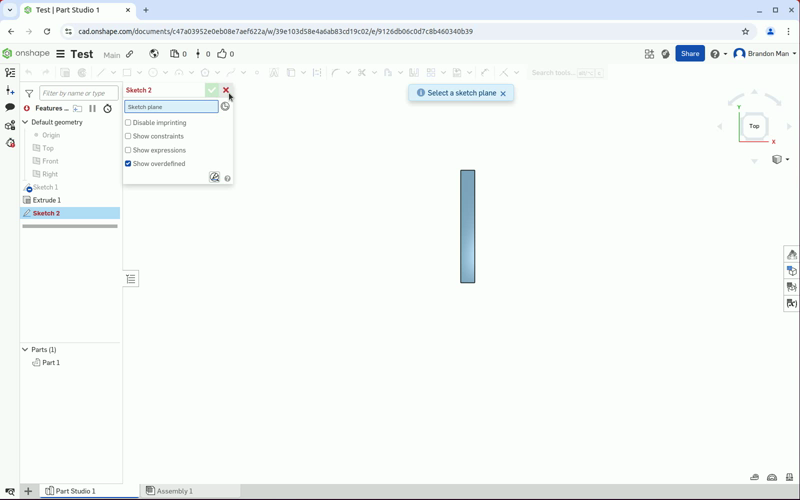
mouse_move(73, 150)
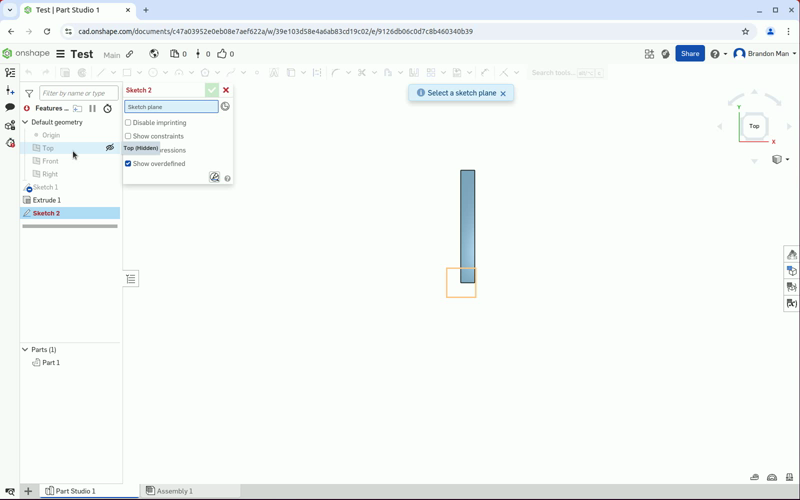
click(73, 150)
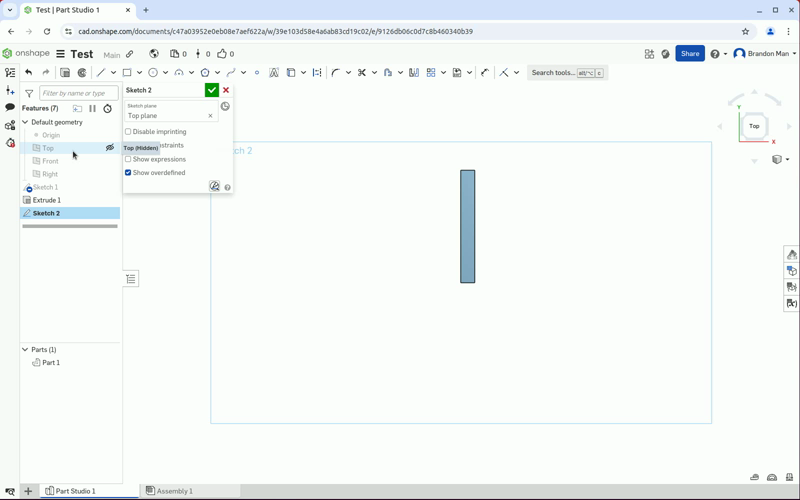
mouse_move(73, 352)
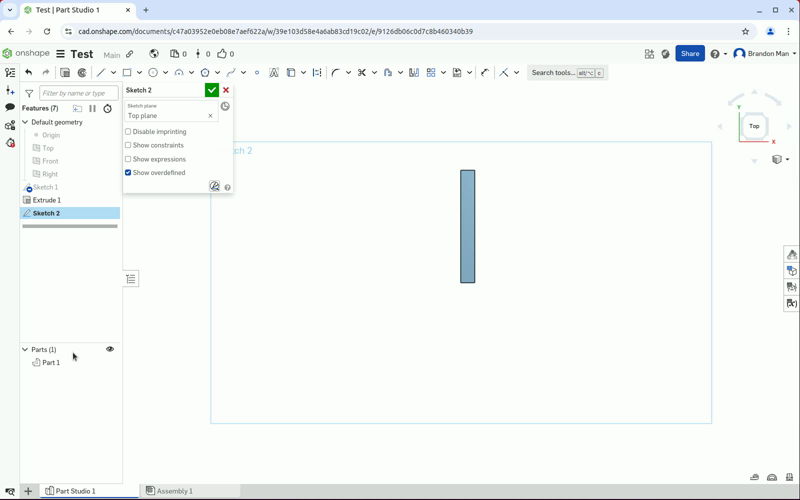
key(y)
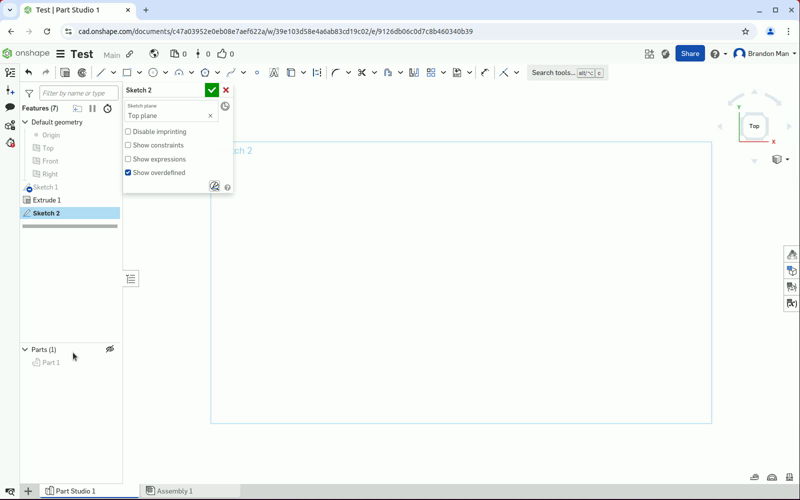
key(l)
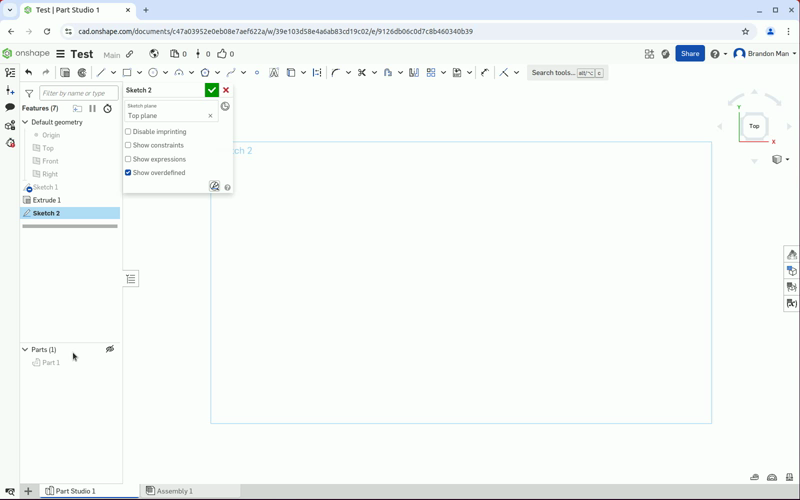
key_down(shift)
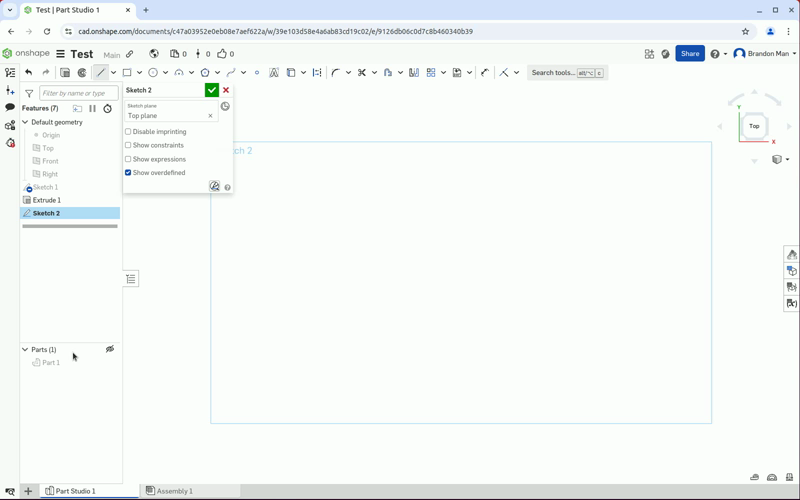
mouse_move(531, 184)
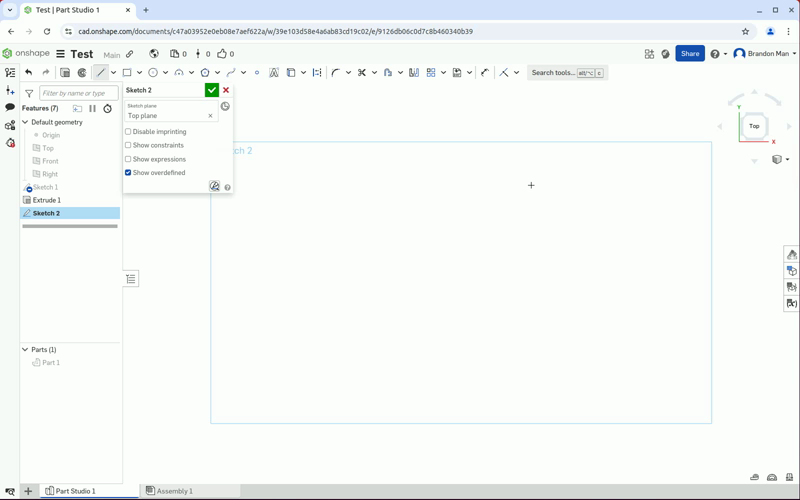
click(531, 184)
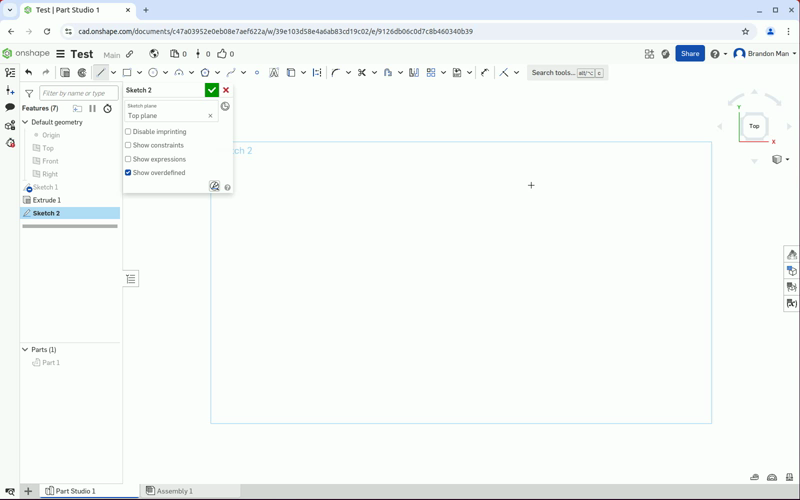
key_up(shift)
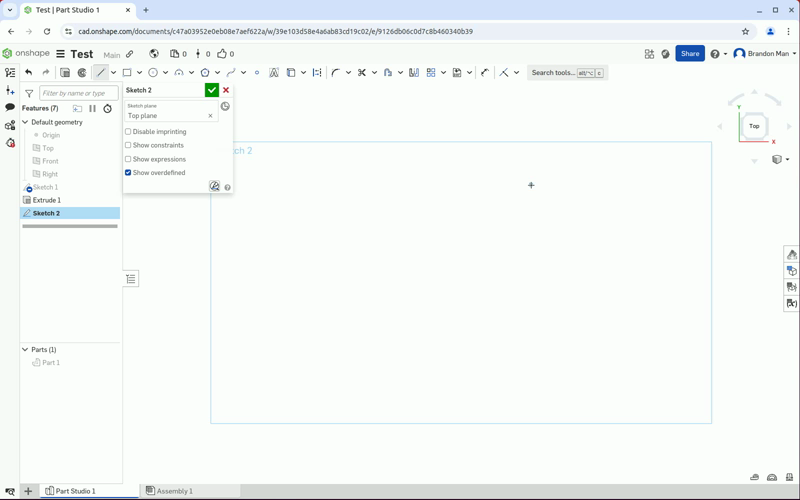
key_down(shift)
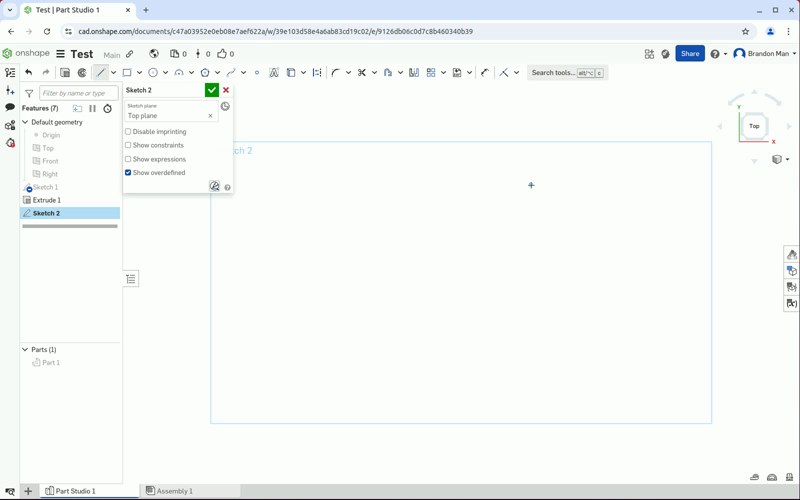
mouse_move(561, 184)
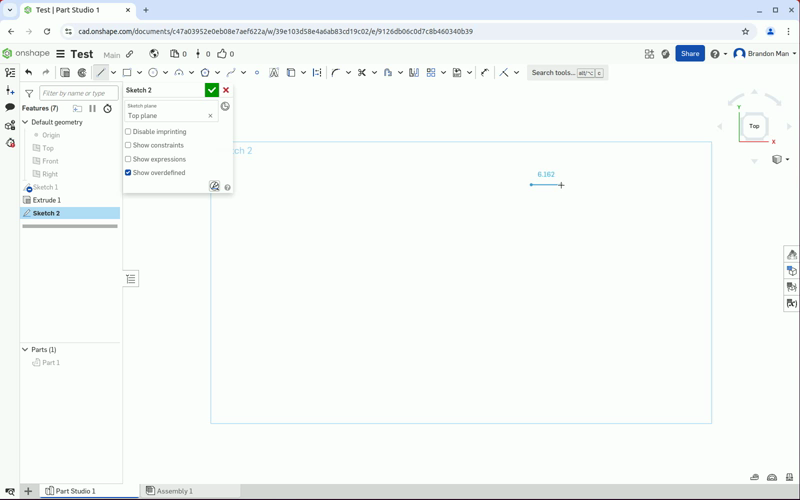
mouse_move(574, 184)
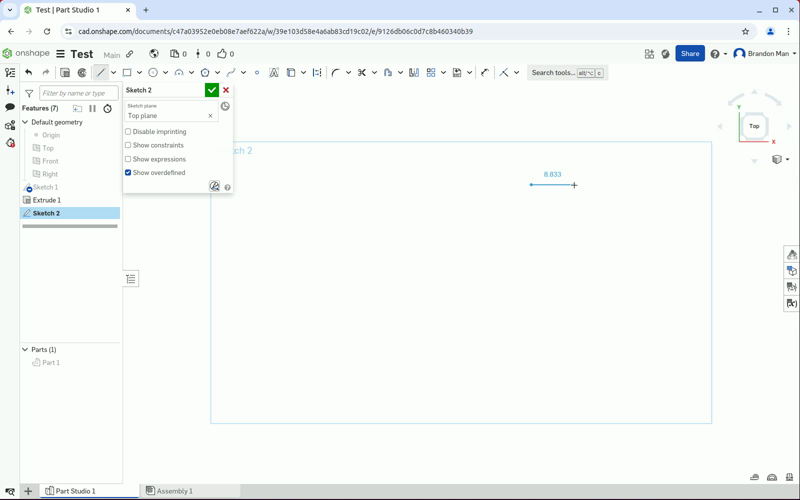
click(574, 184)
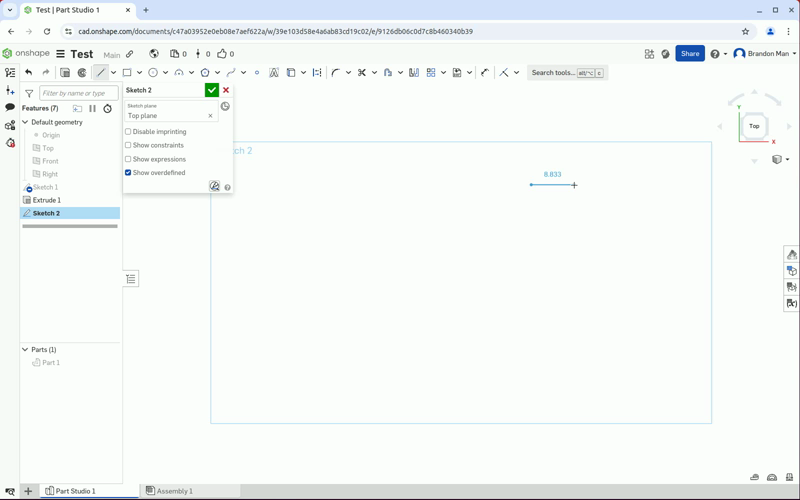
key_up(shift)
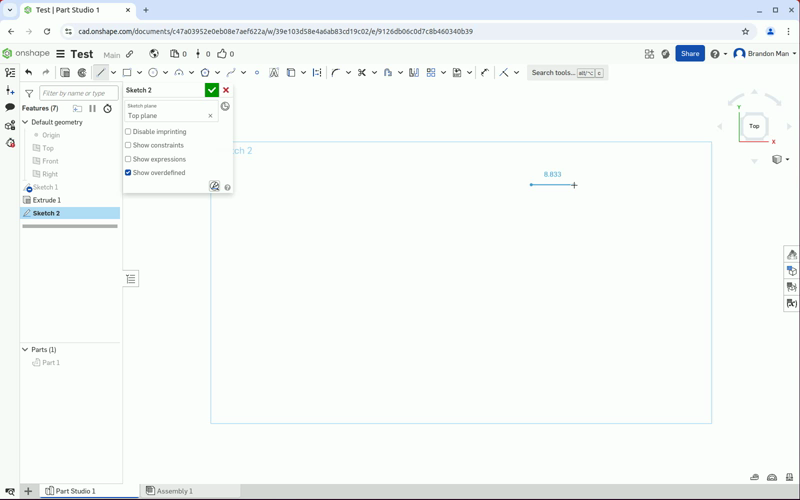
key_down(shift)
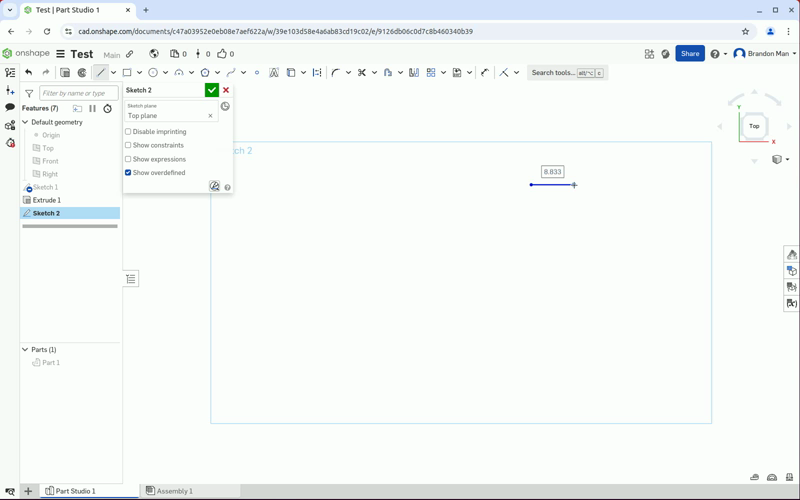
mouse_move(589, 184)
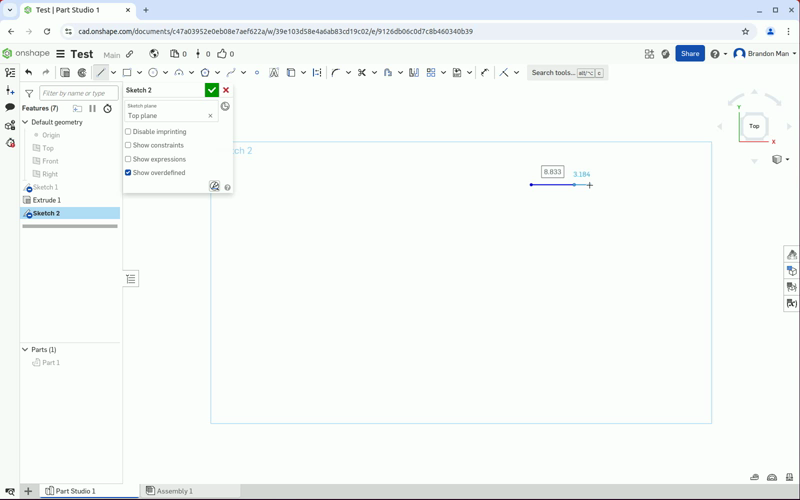
mouse_move(574, 170)
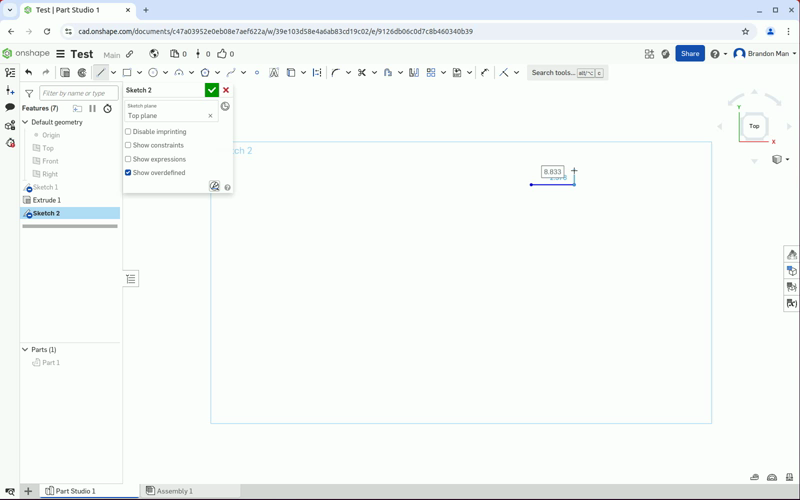
click(574, 170)
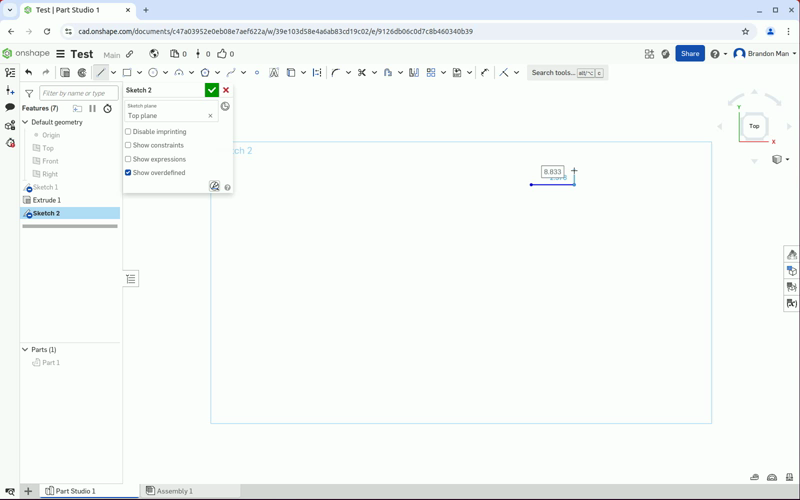
key_up(shift)
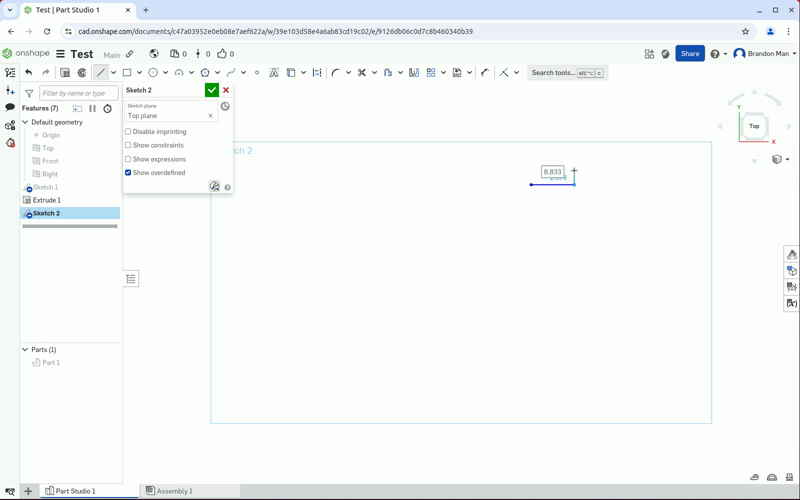
key_down(shift)
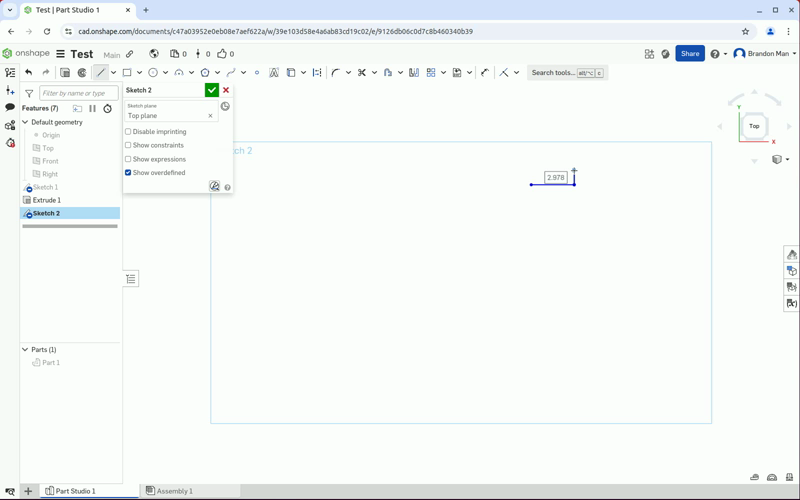
mouse_move(589, 170)
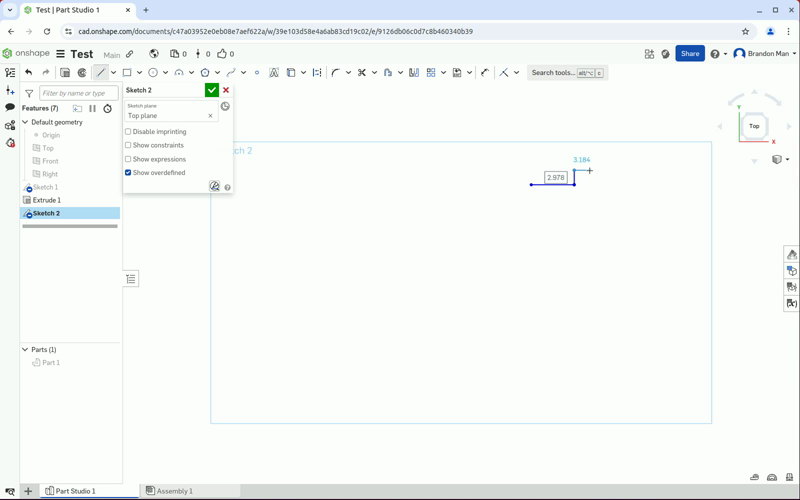
mouse_move(531, 170)
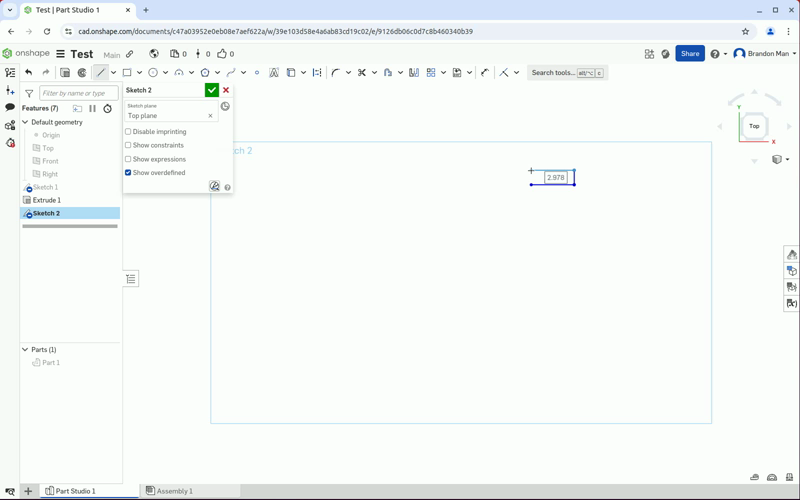
click(531, 170)
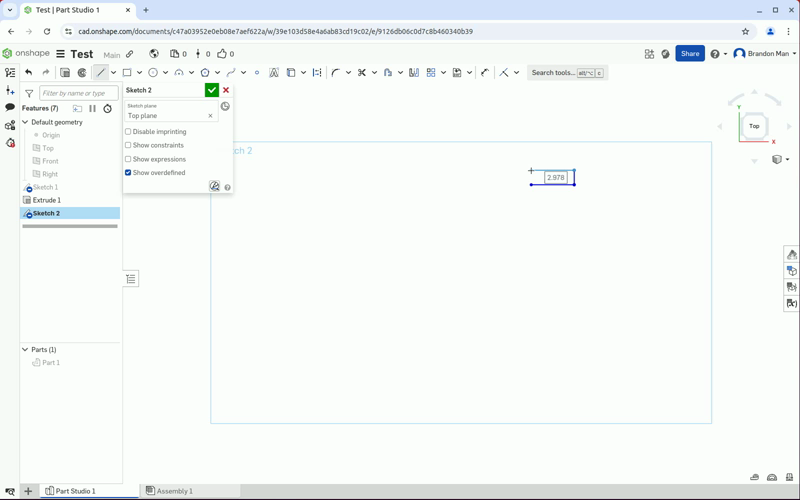
key_up(shift)
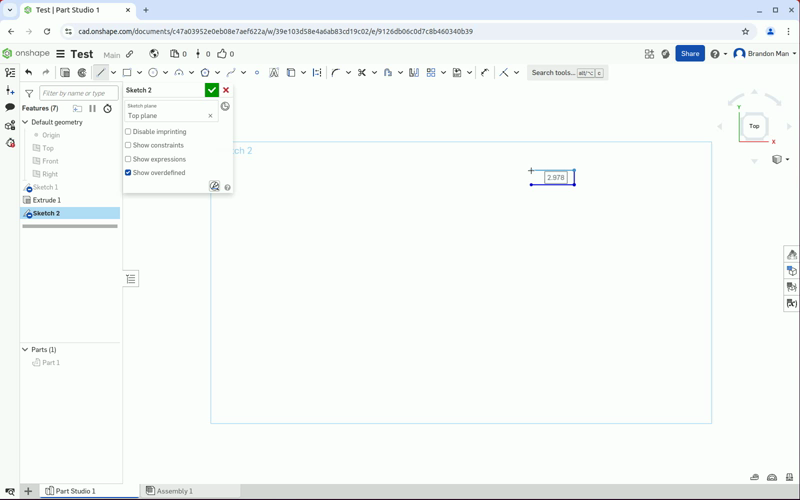
mouse_move(561, 170)
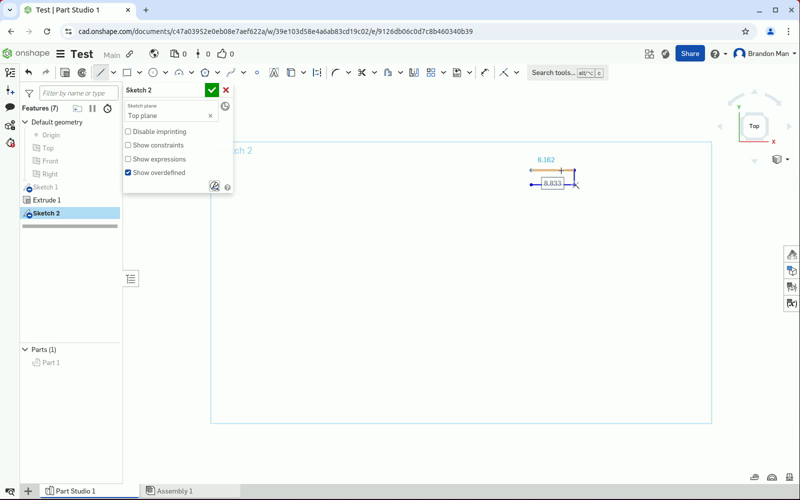
key_down(shift)
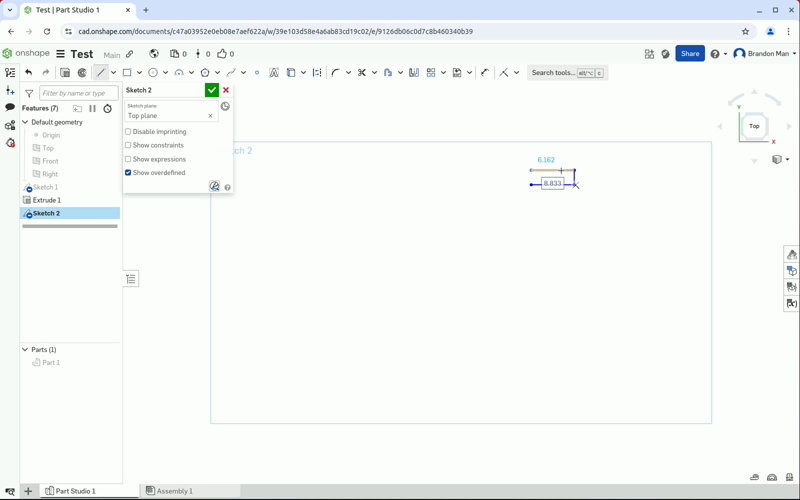
mouse_move(531, 184)
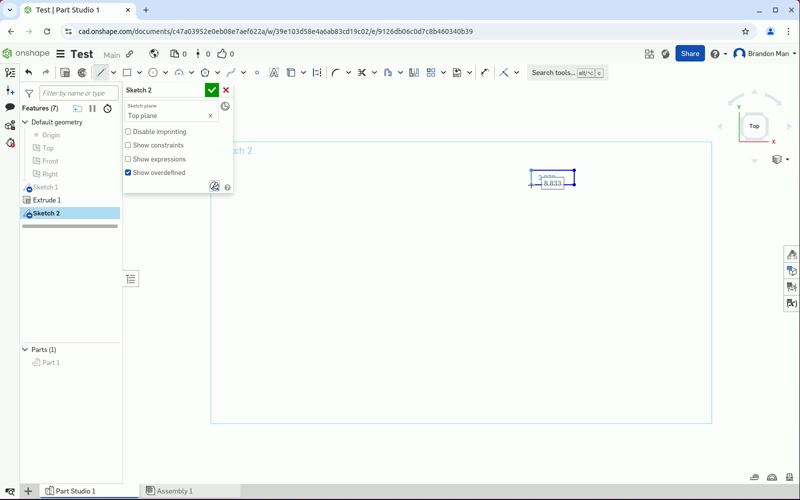
key_up(shift)
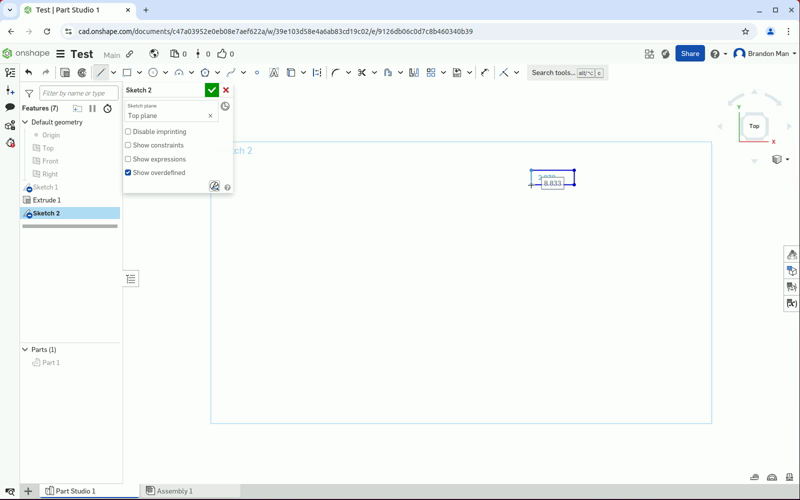
click(531, 184)
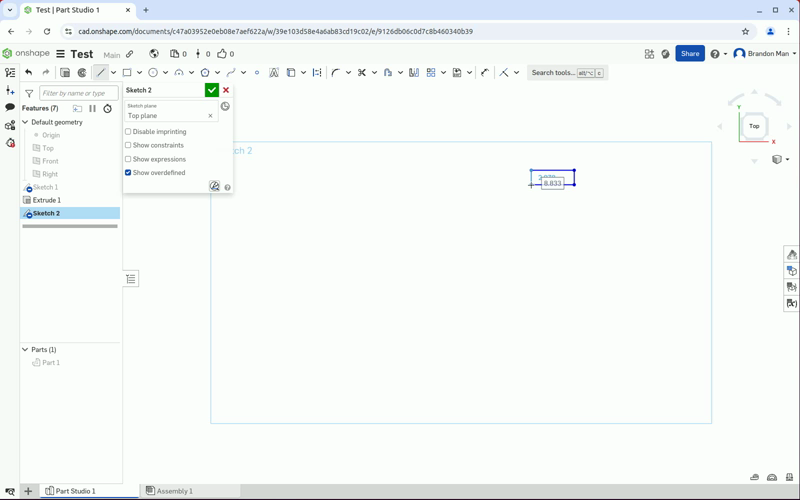
key(esc)
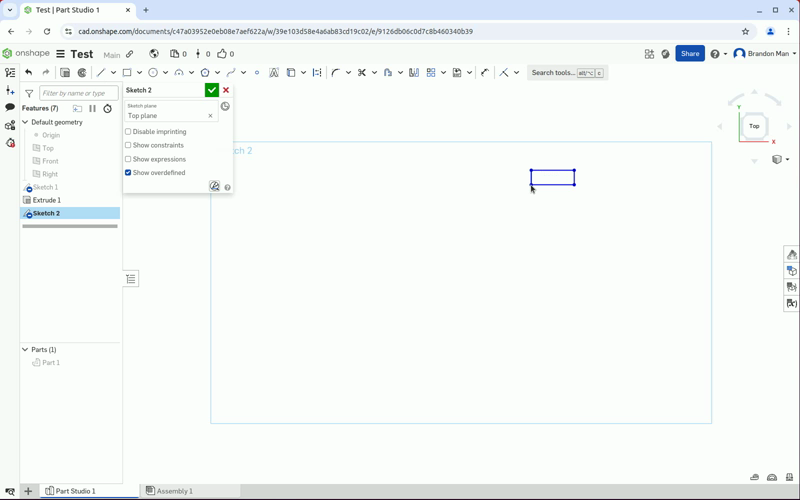
mouse_move(569, 175)
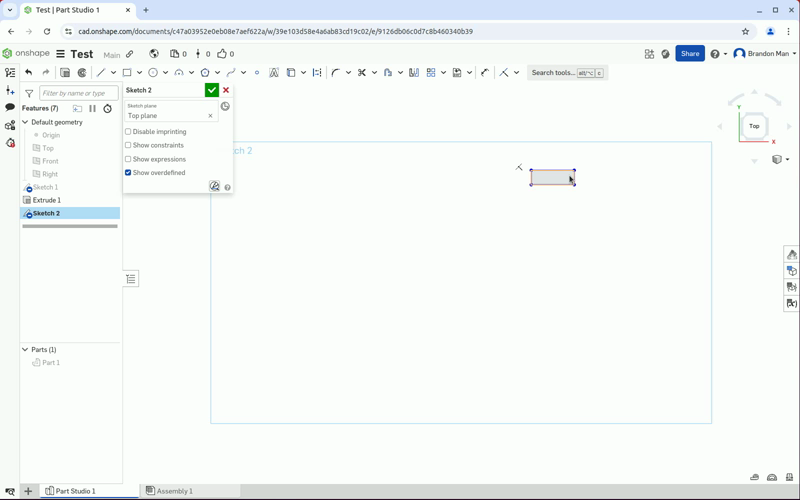
scroll(6)
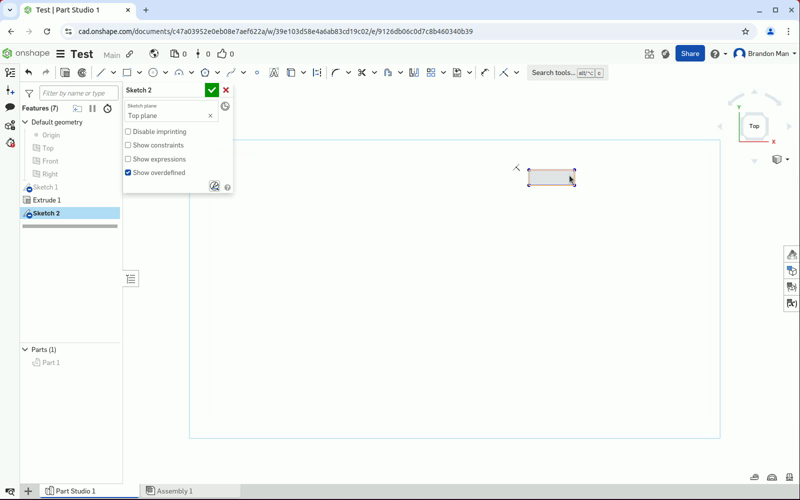
scroll(6)
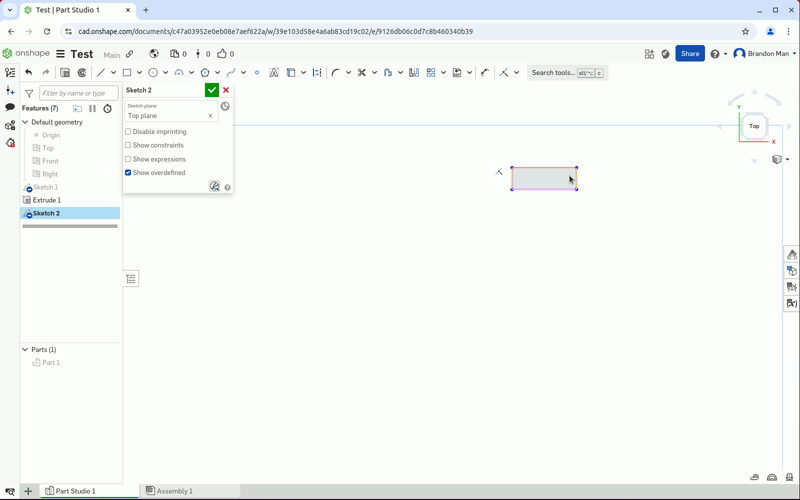
scroll(6)
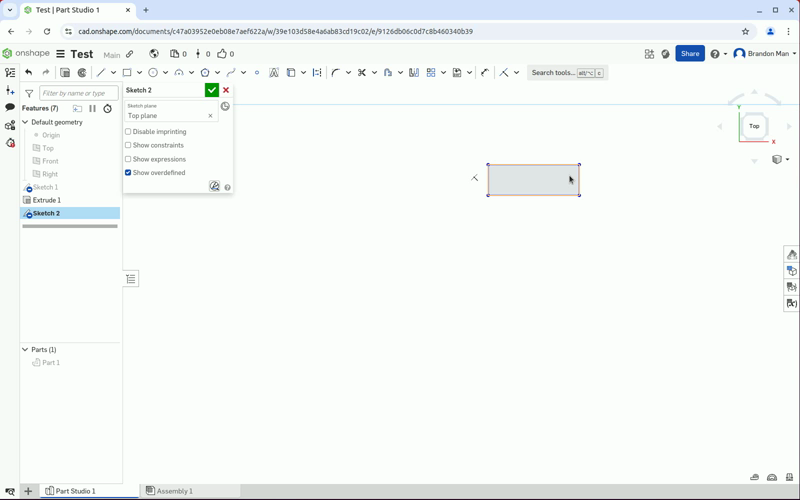
scroll(6)
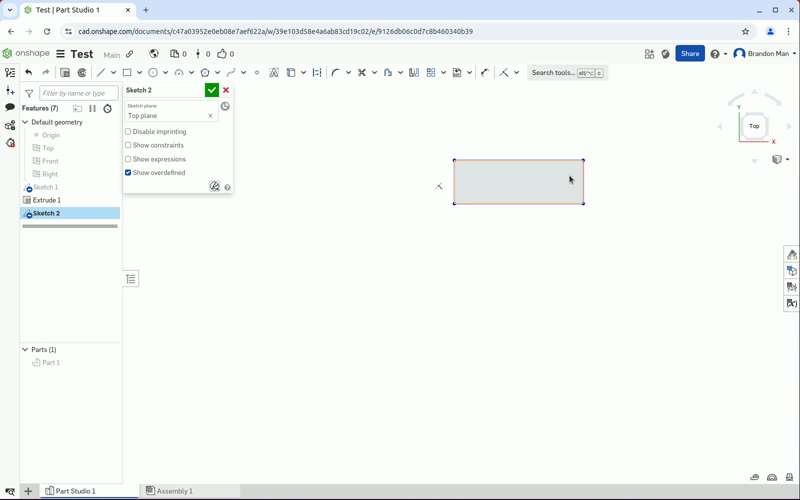
scroll(6)
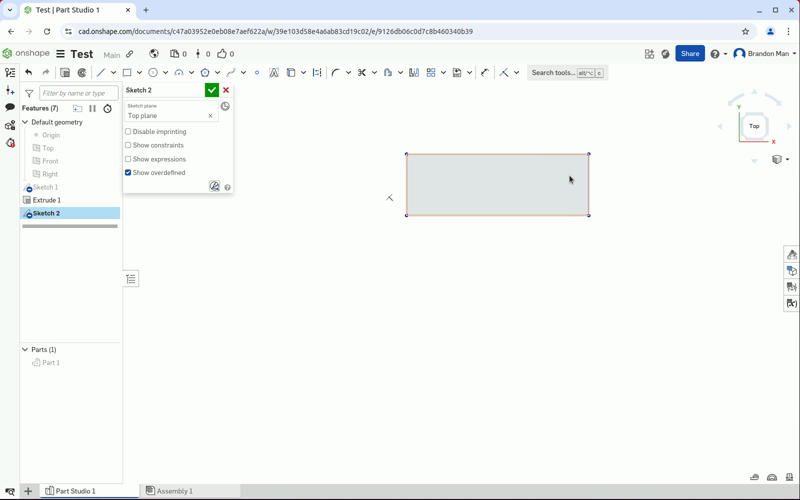
scroll(6)
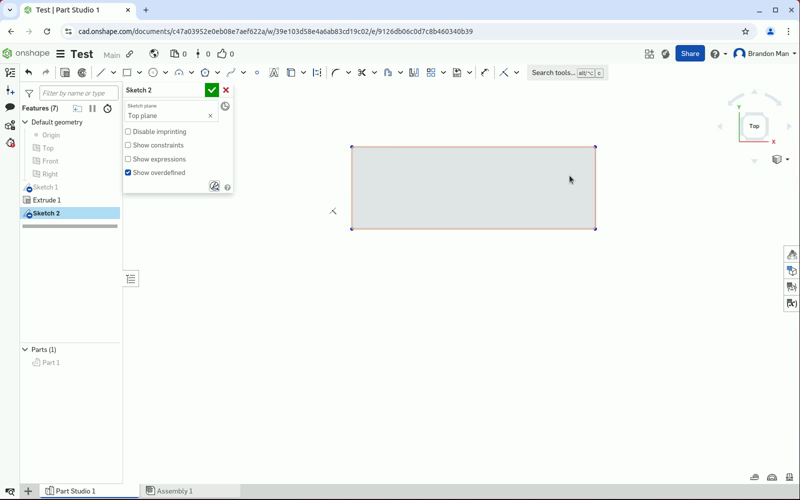
scroll(6)
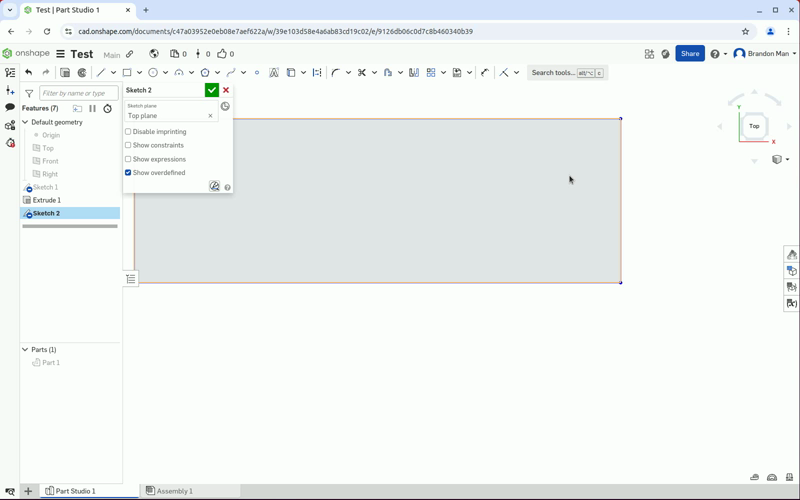
click(569, 175)
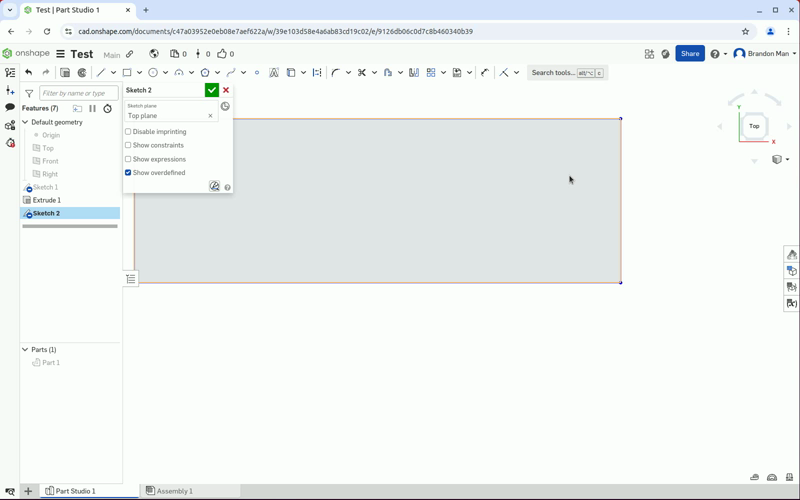
scroll(-6)
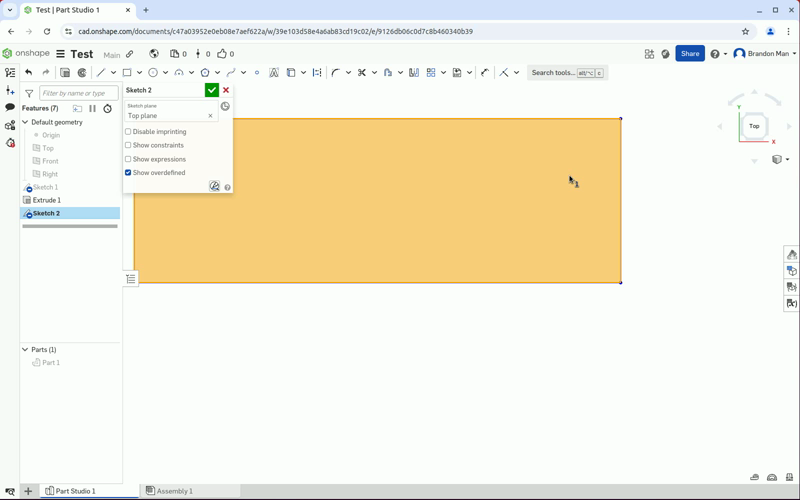
scroll(-6)
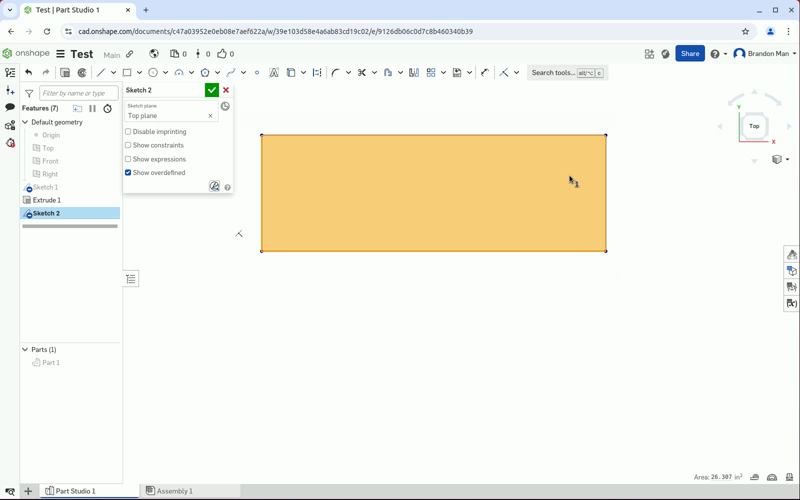
scroll(-6)
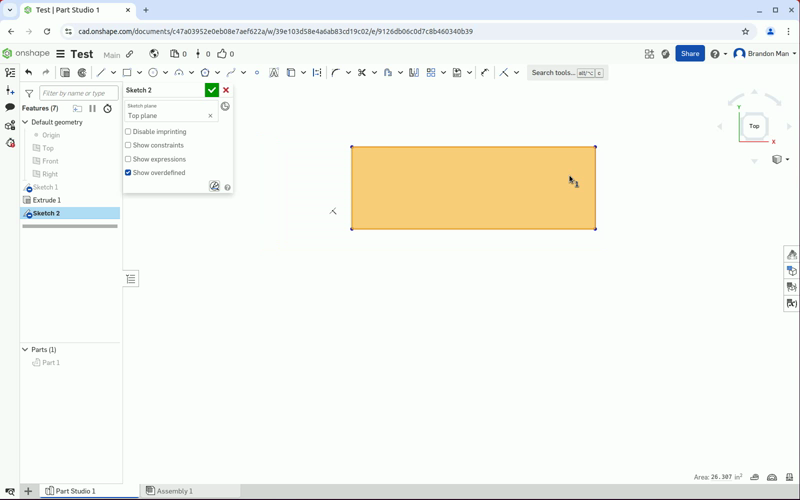
scroll(-6)
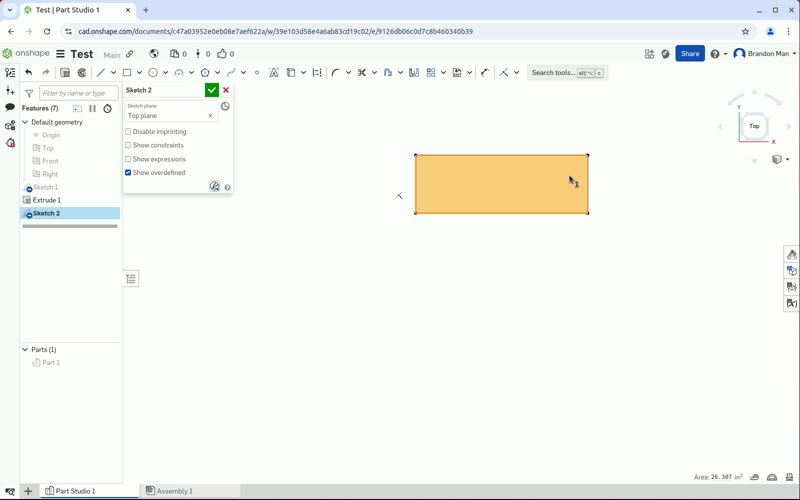
scroll(-6)
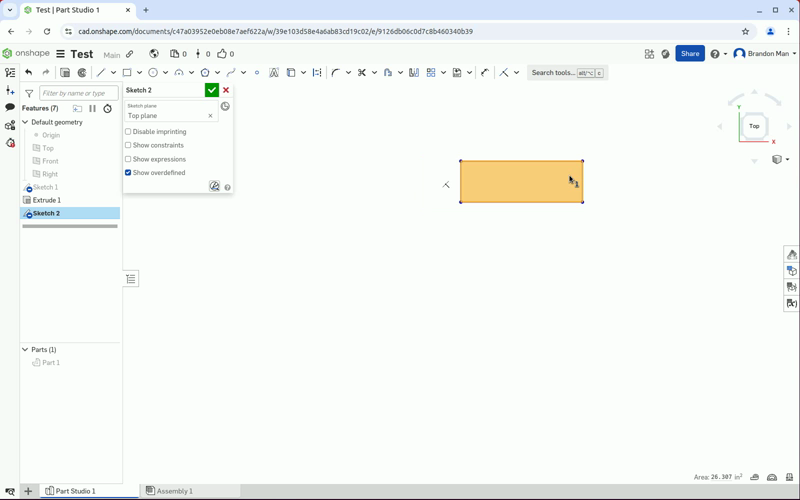
scroll(-6)
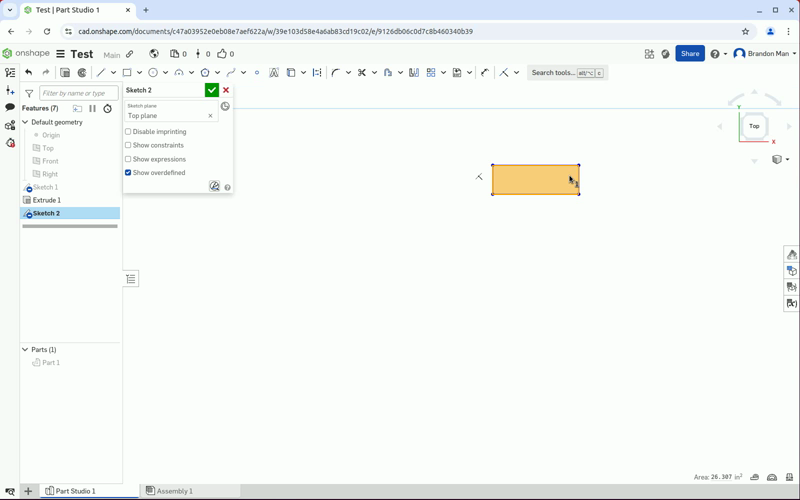
scroll(-6)
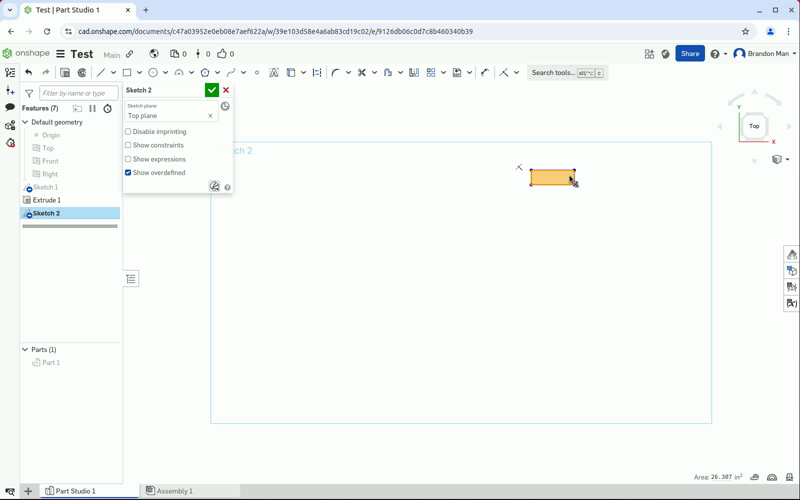
mouse_move(73, 352)
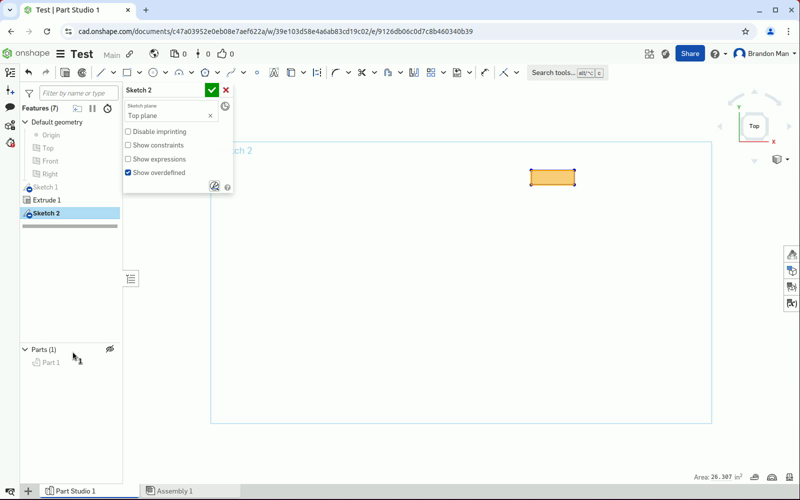
key(shift+y)
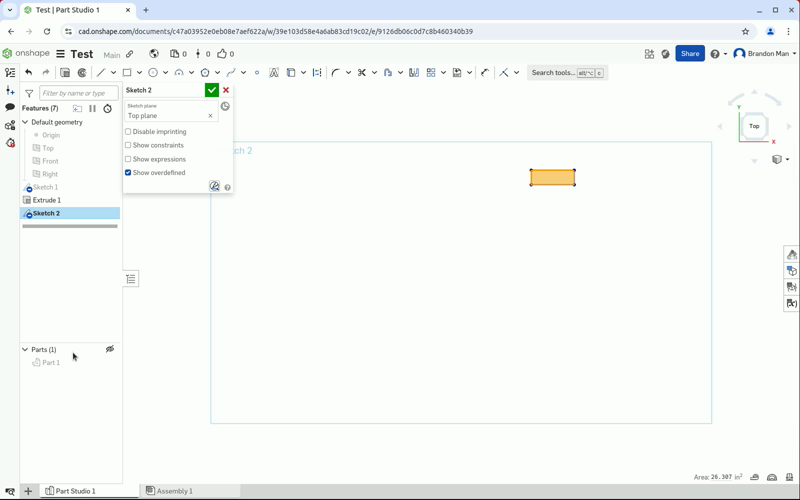
key(shift+e)
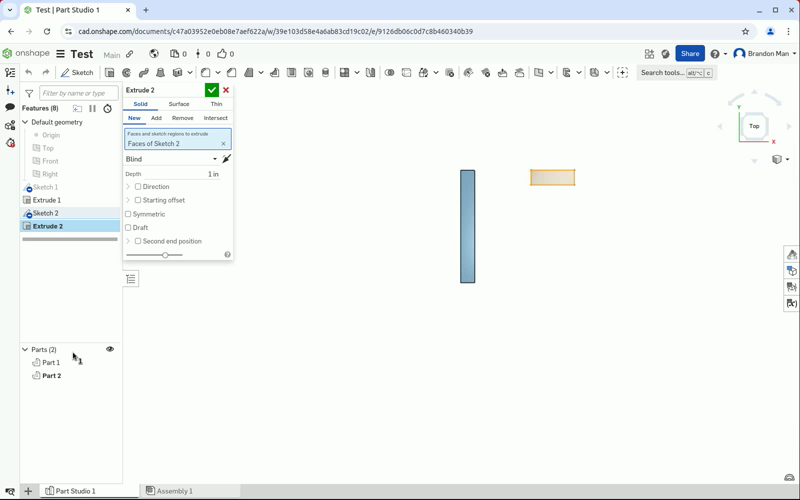
mouse_move(143, 106)
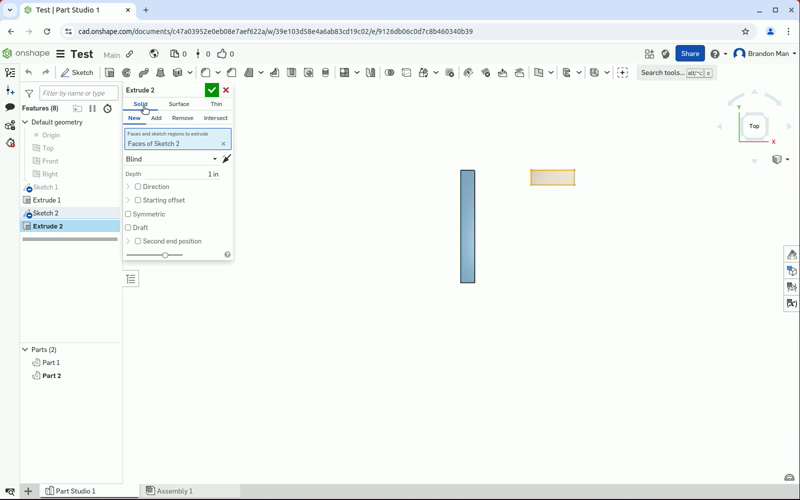
click(143, 106)
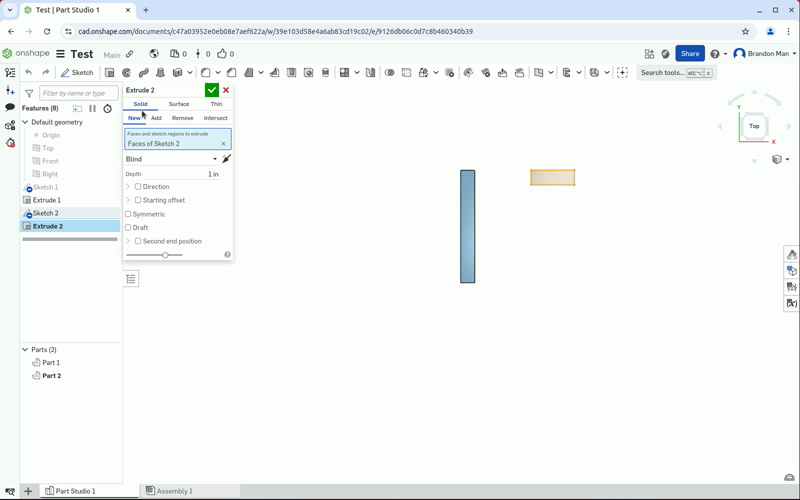
mouse_move(137, 120)
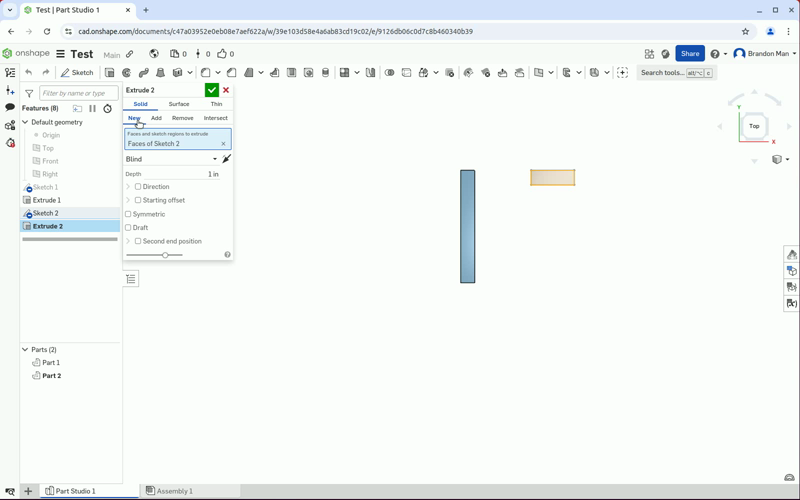
click(137, 120)
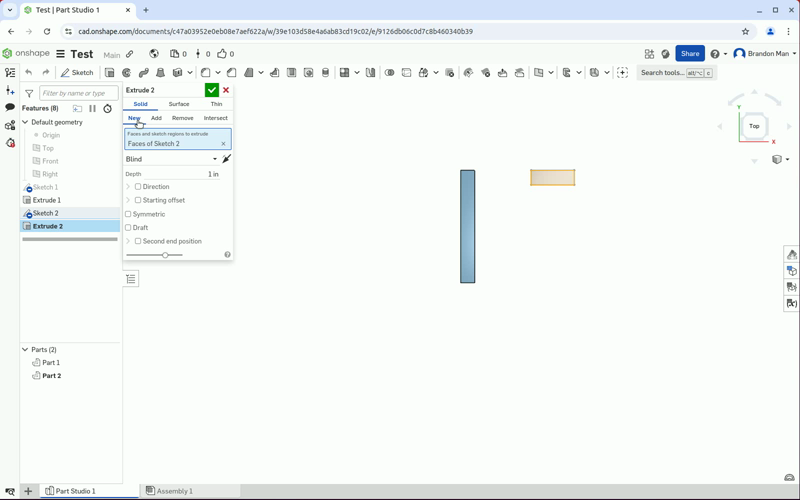
key(tab, 4)
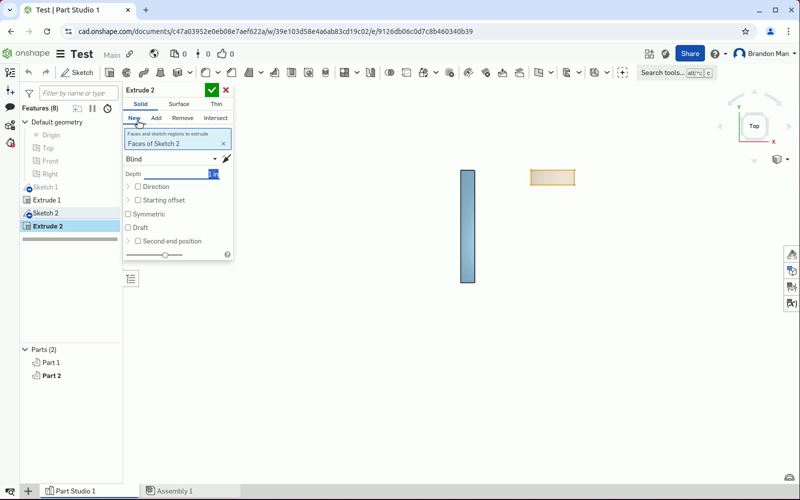
text(11.554)
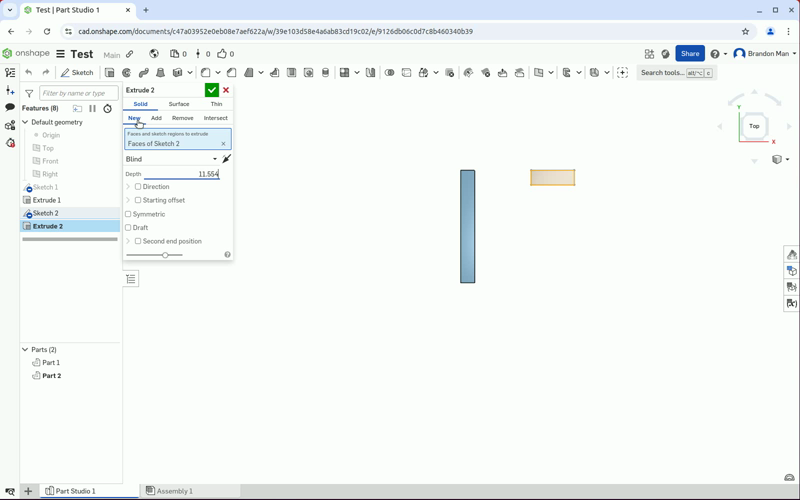
key(enter)
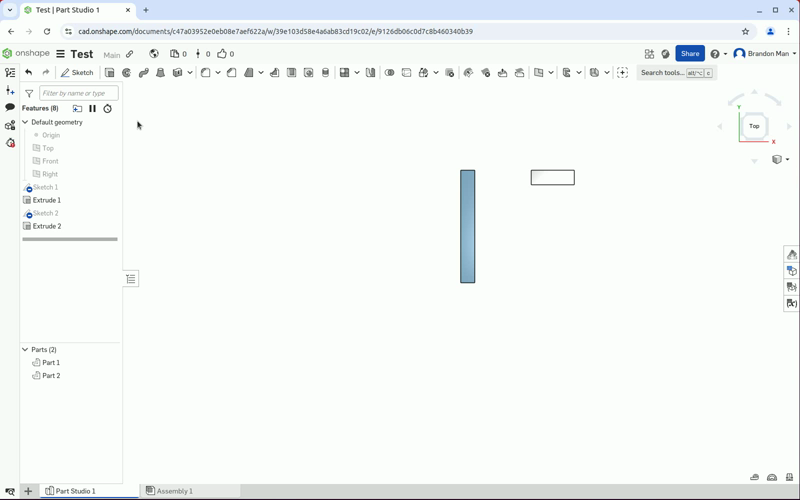
key(shift+h)
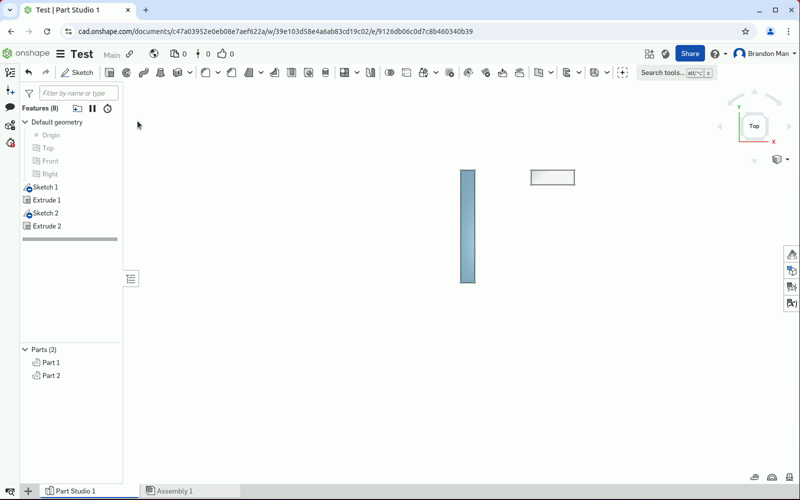
key(shift+h)
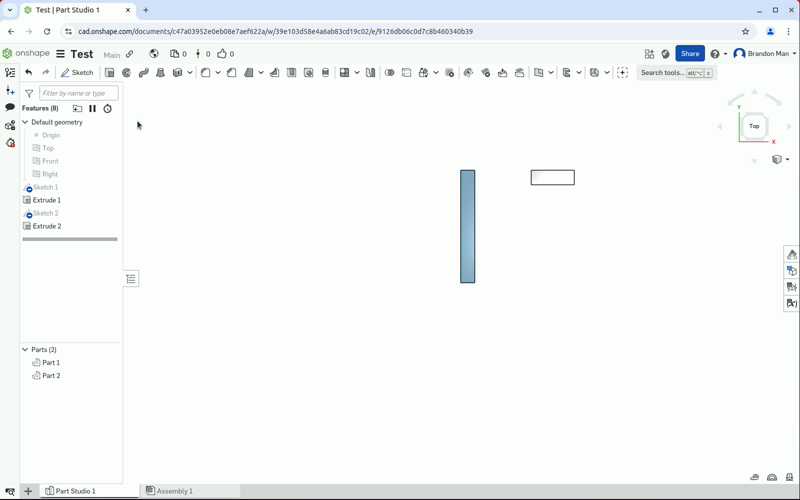
mouse_move(73, 189)
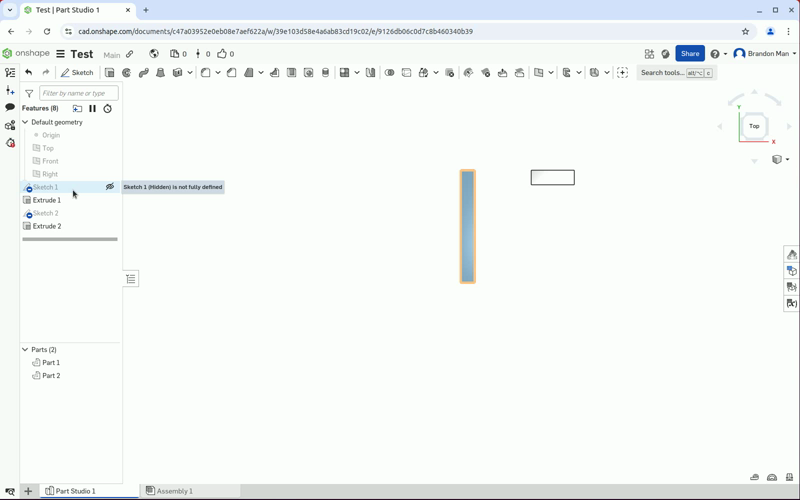
click(73, 189)
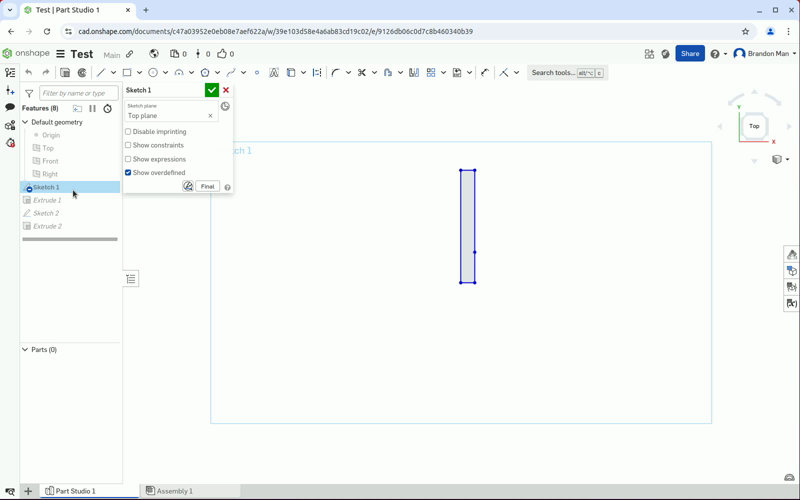
mouse_move(229, 92)
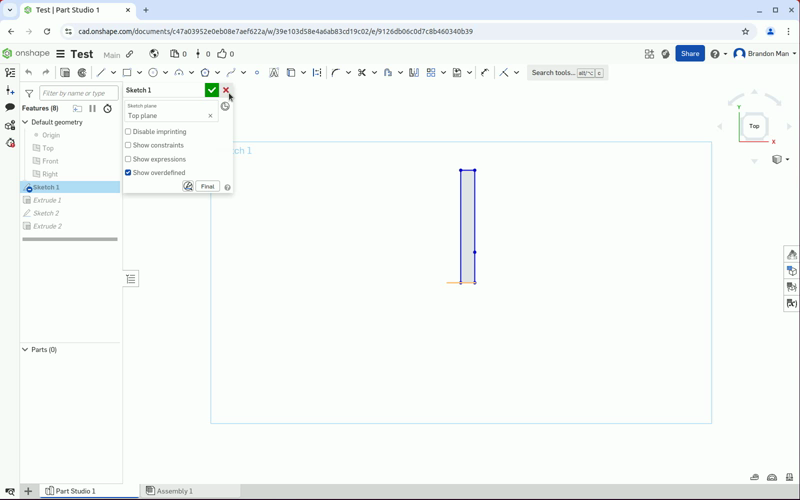
click(229, 92)
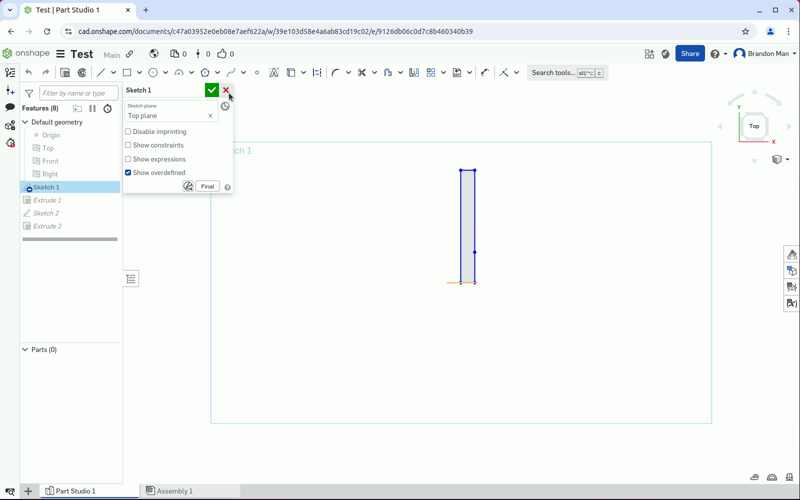
key(shift+s)
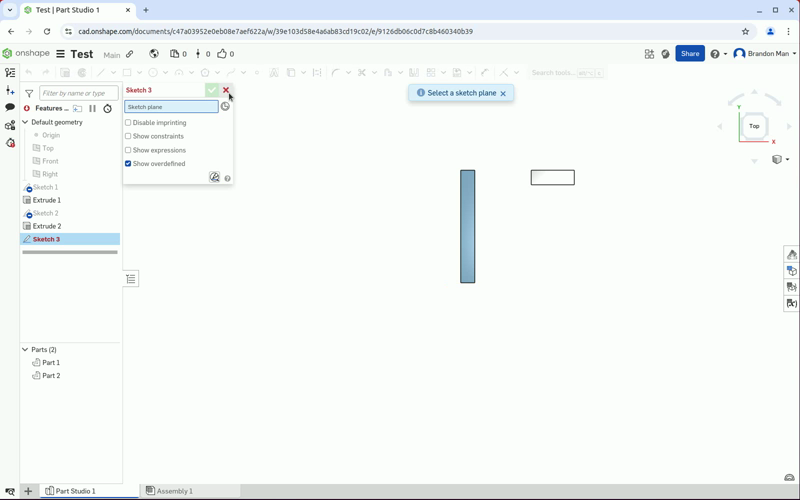
mouse_move(73, 150)
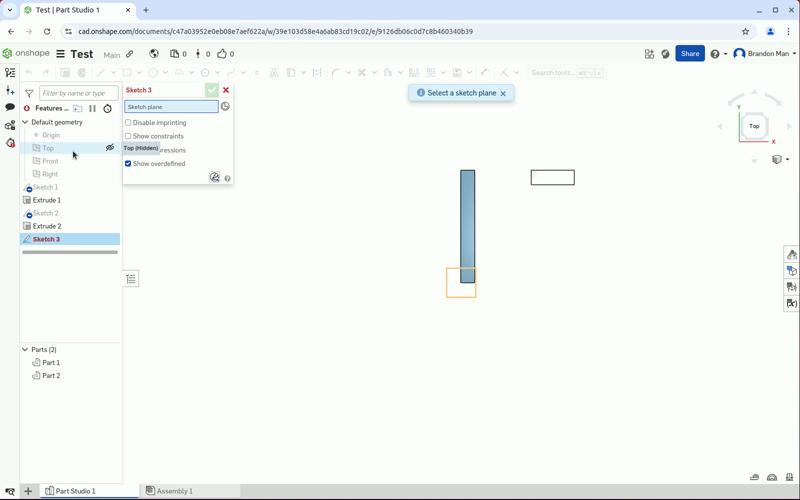
click(73, 150)
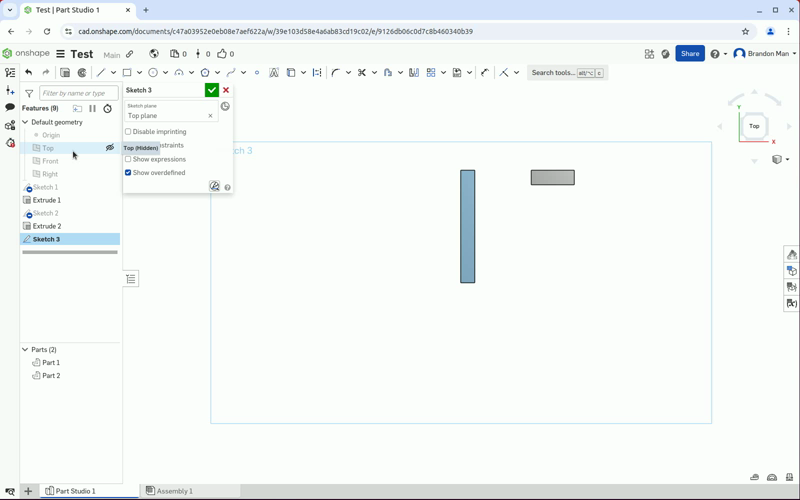
mouse_move(73, 352)
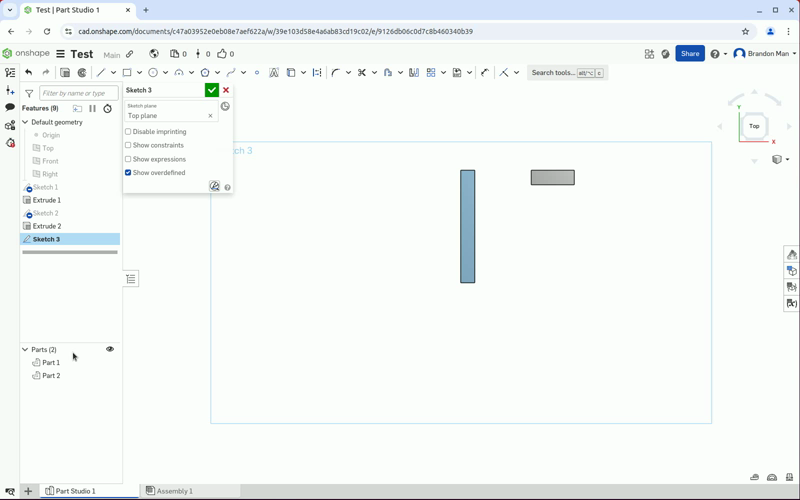
key(y)
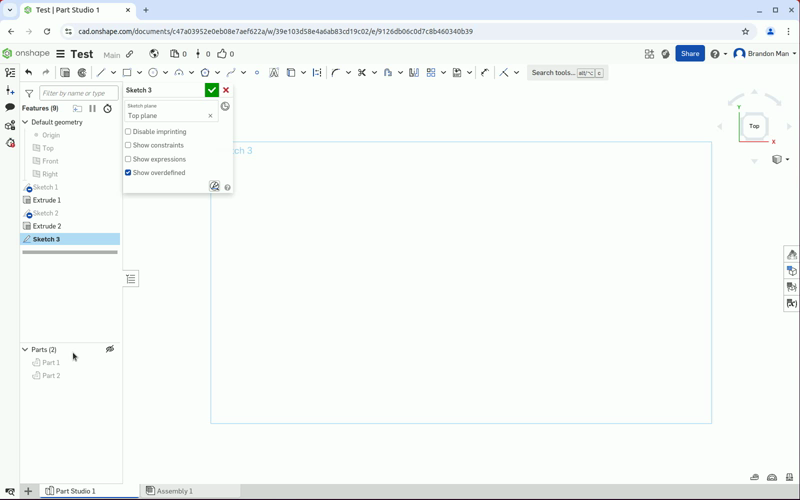
key(l)
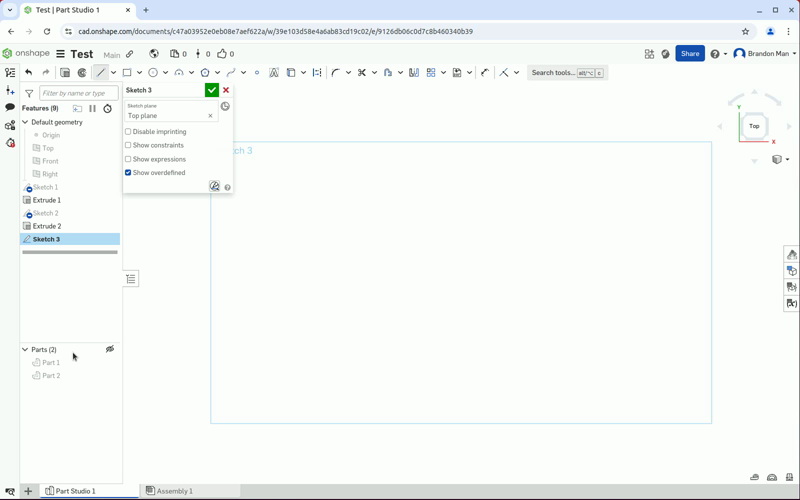
key_down(shift)
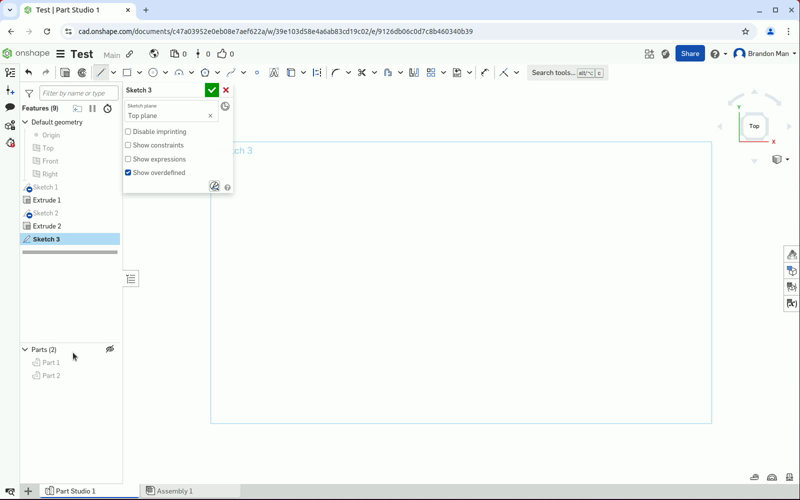
mouse_move(531, 226)
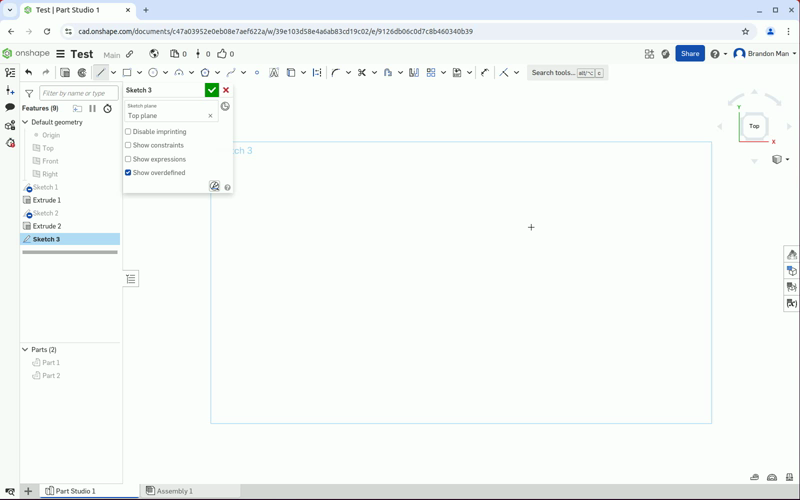
click(531, 226)
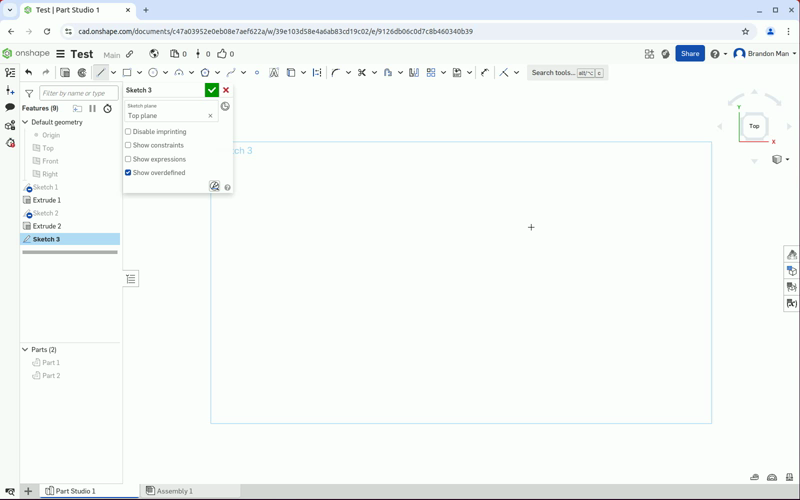
key_up(shift)
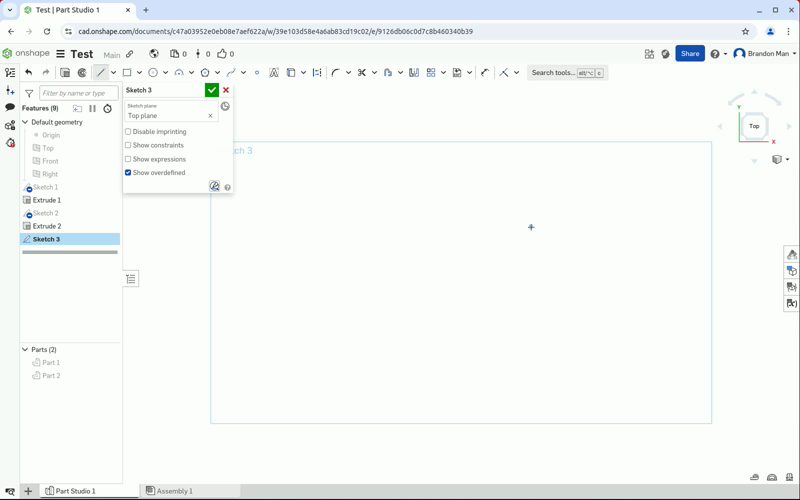
key_down(shift)
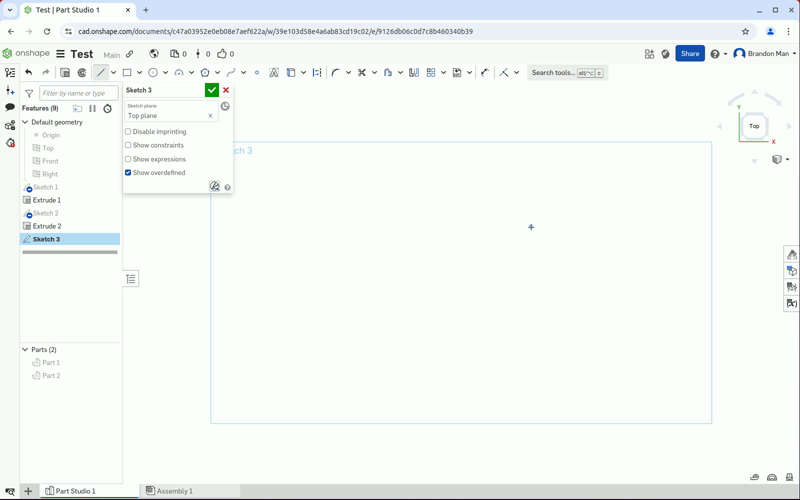
mouse_move(561, 226)
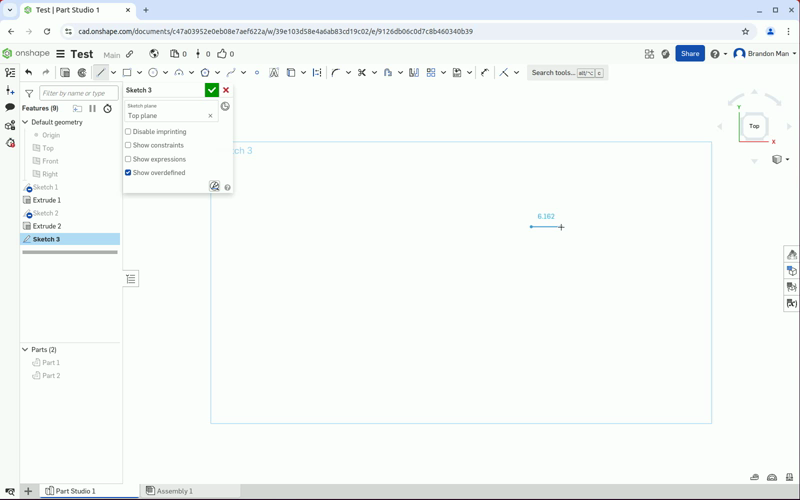
mouse_move(574, 226)
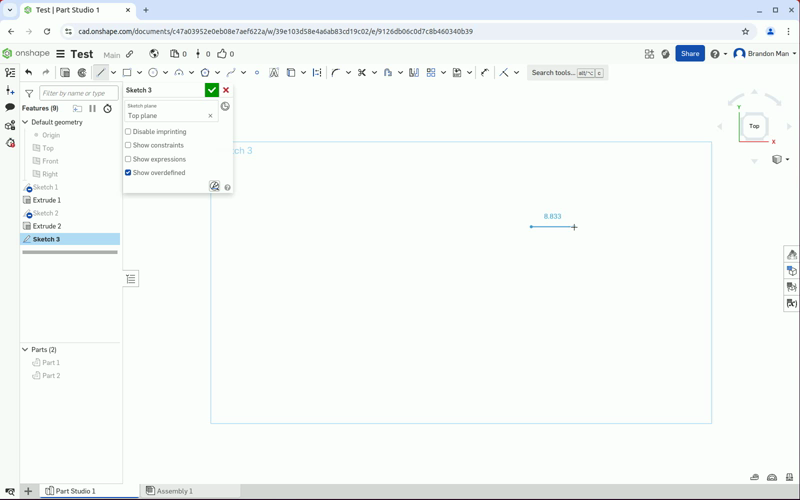
click(574, 226)
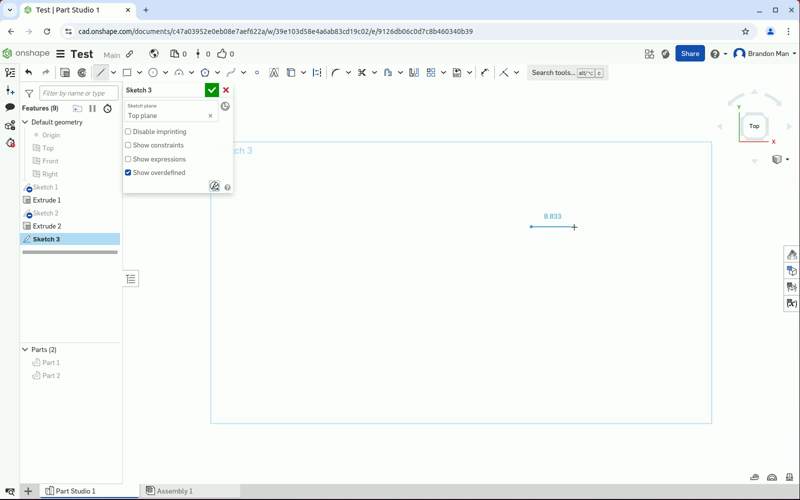
key_up(shift)
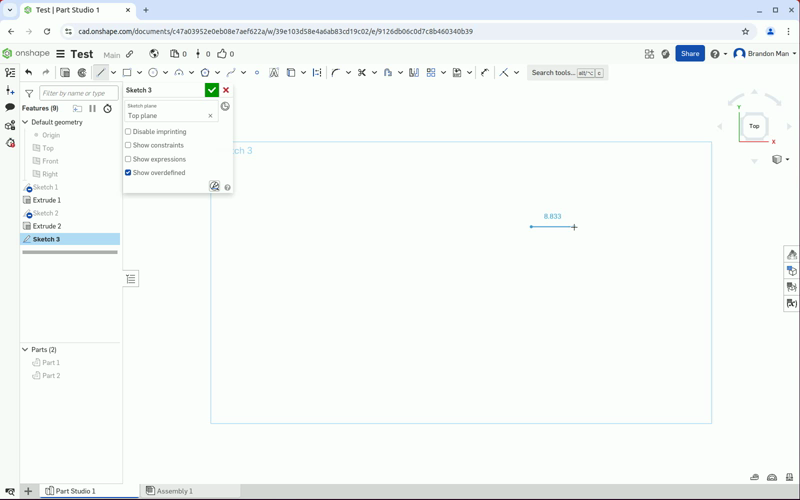
key_down(shift)
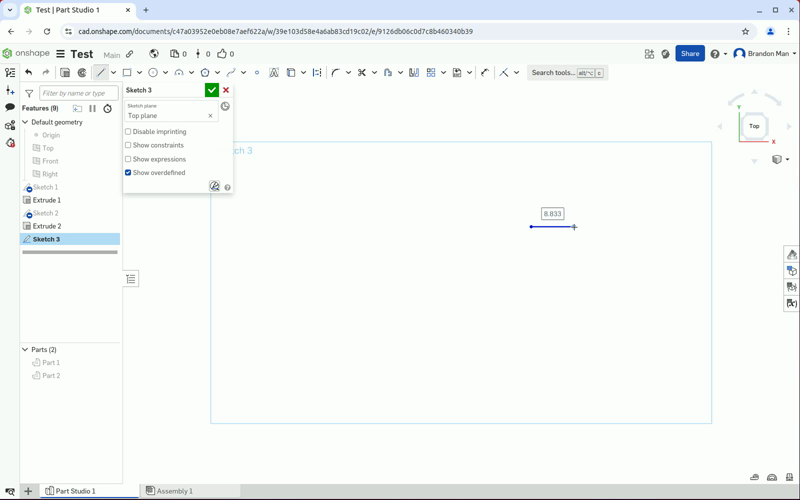
mouse_move(589, 226)
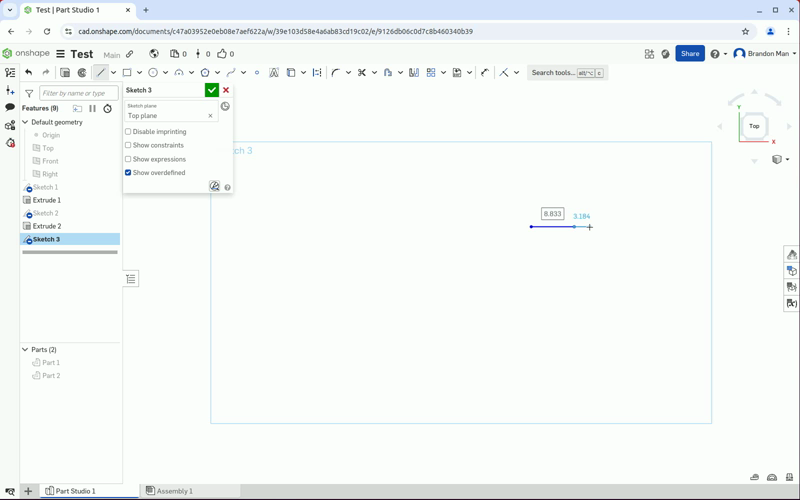
mouse_move(574, 212)
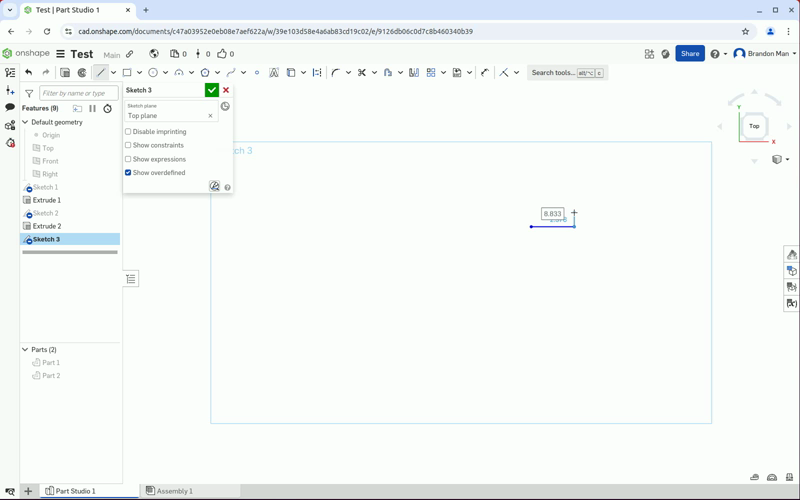
click(574, 212)
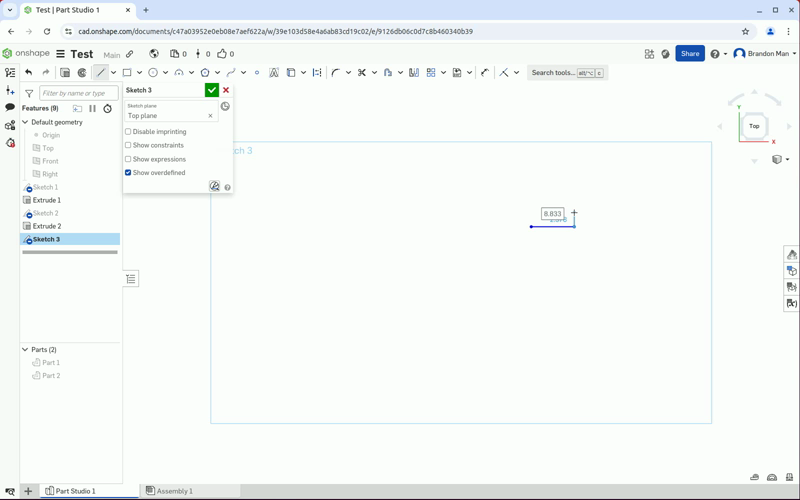
key_up(shift)
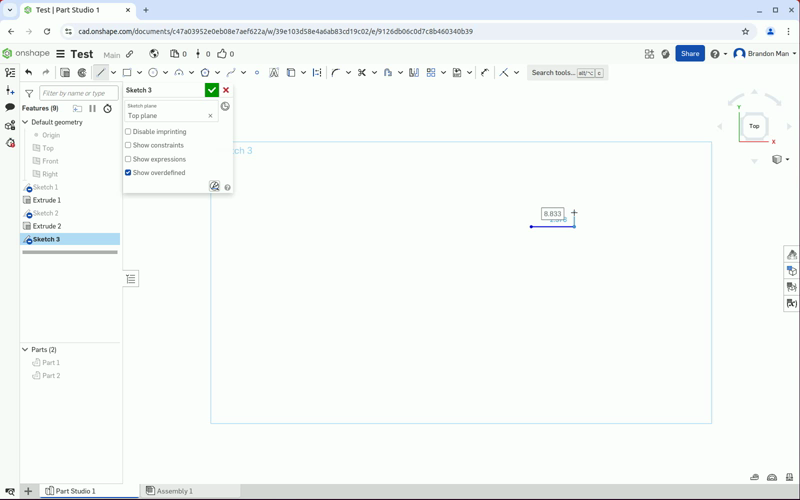
key_down(shift)
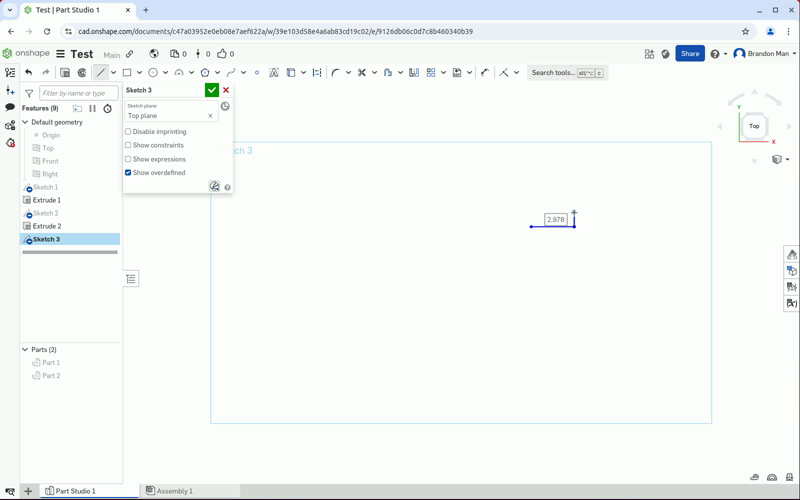
mouse_move(589, 212)
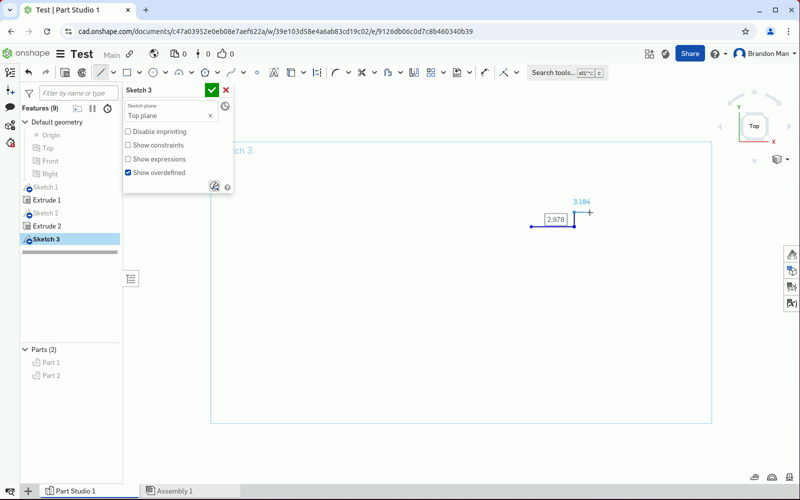
mouse_move(531, 212)
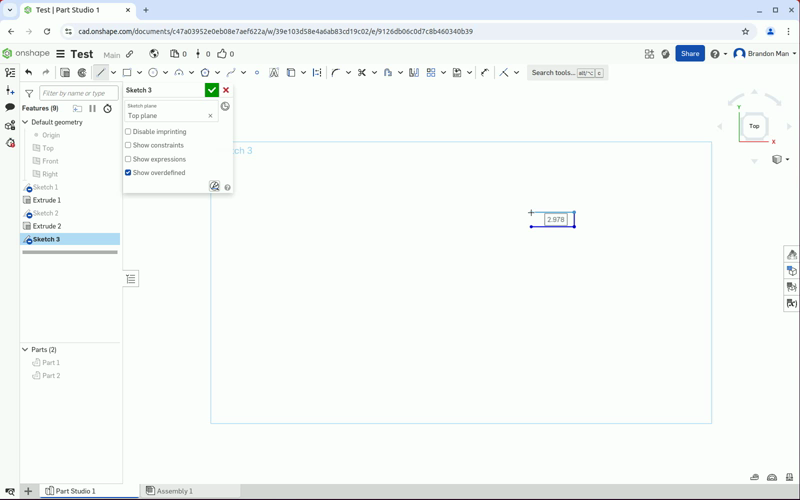
click(531, 212)
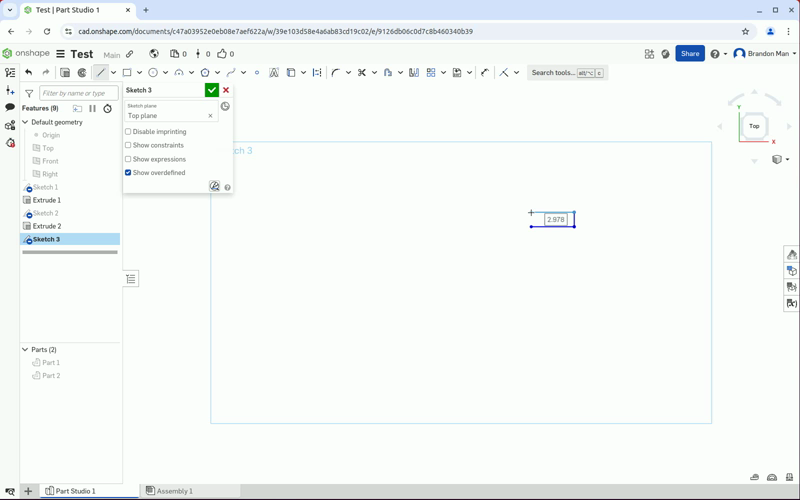
key_up(shift)
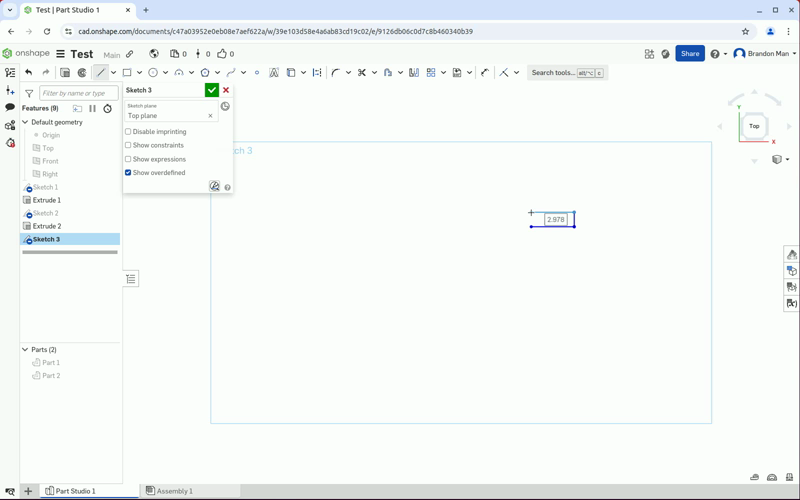
mouse_move(561, 212)
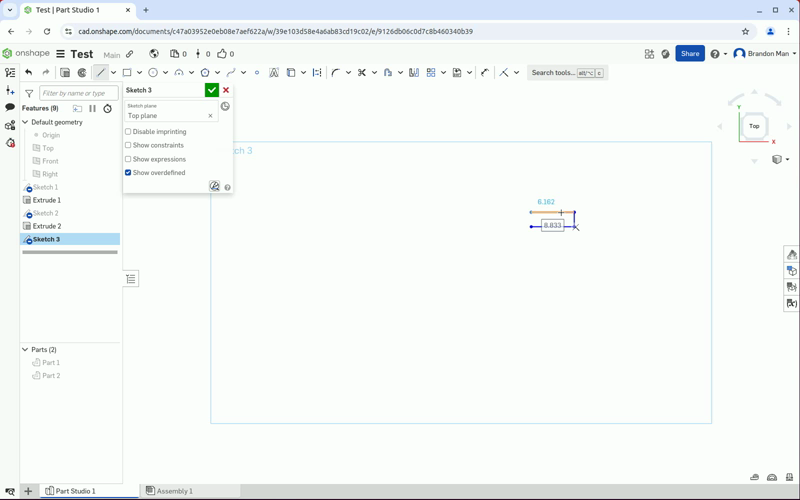
key_down(shift)
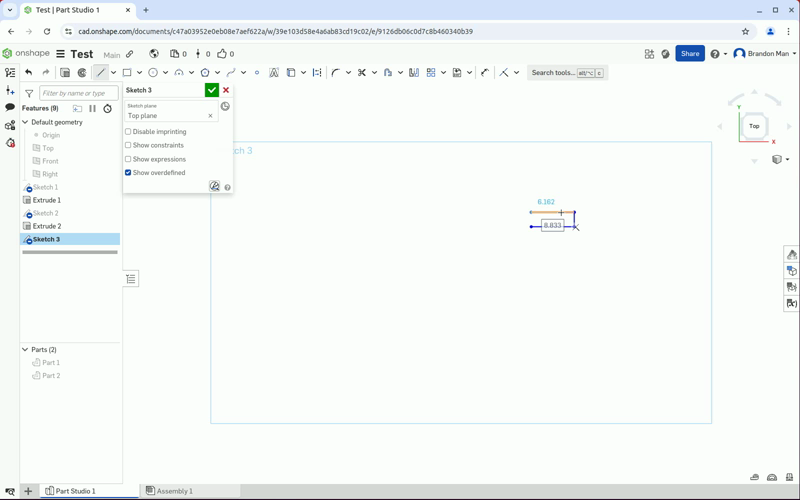
mouse_move(531, 226)
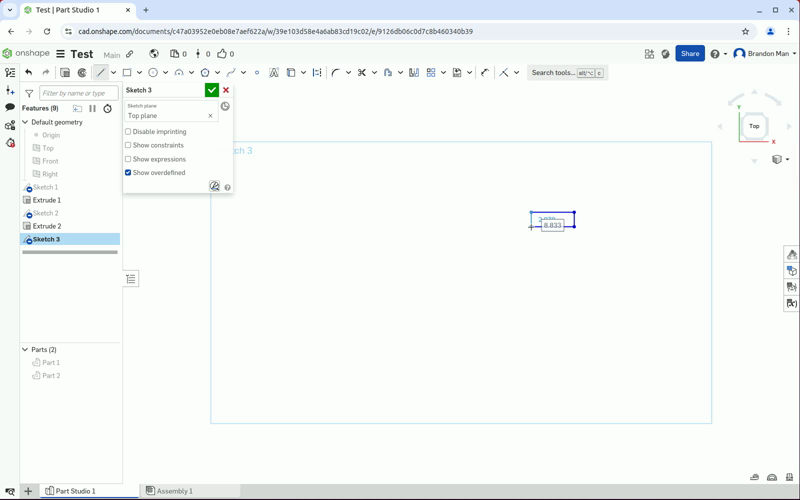
key_up(shift)
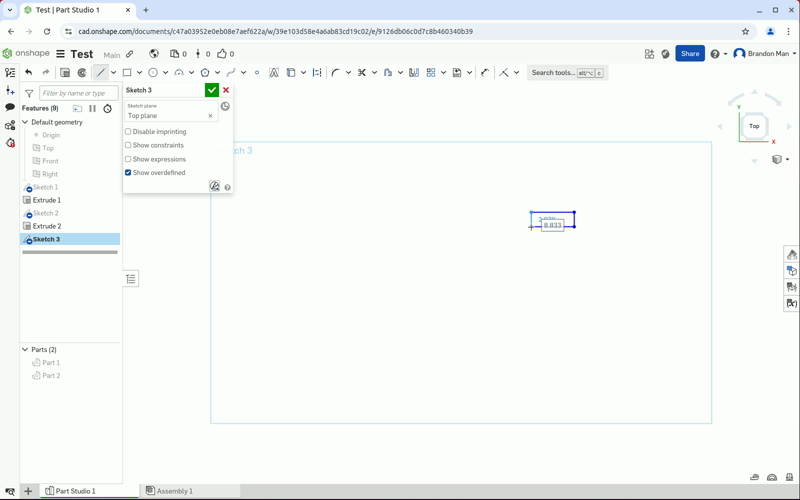
click(531, 226)
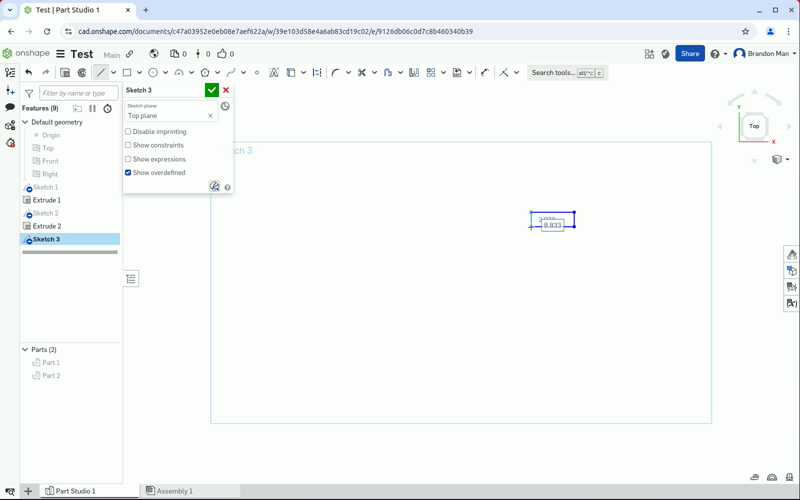
key(esc)
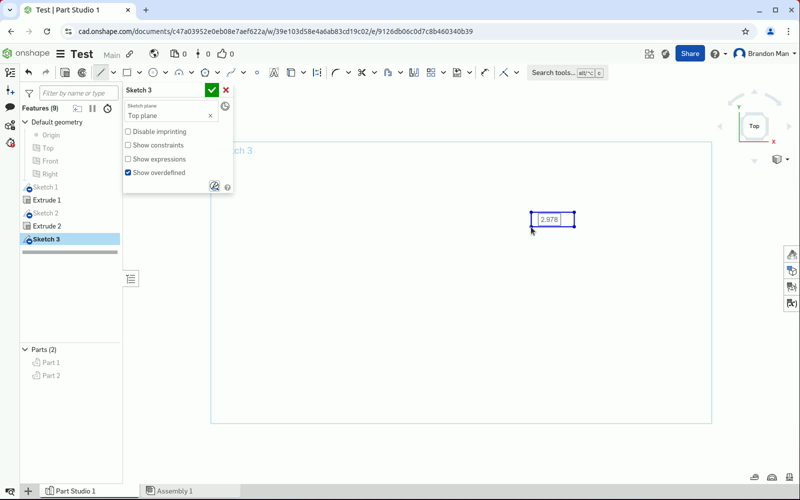
mouse_move(564, 223)
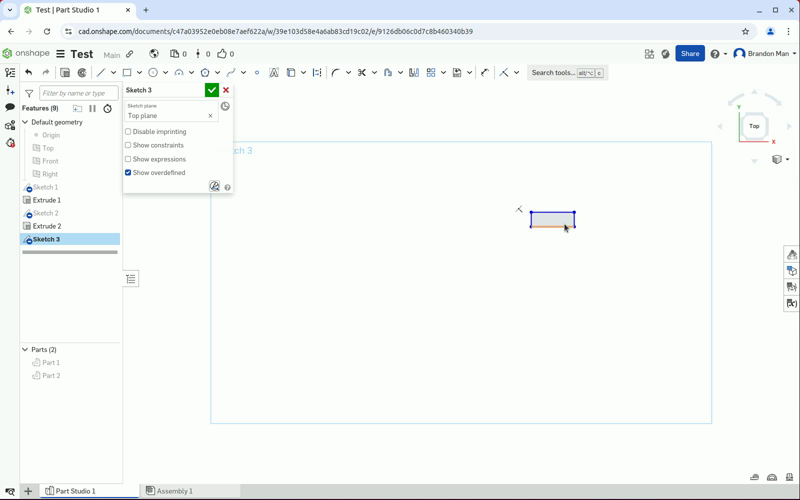
scroll(6)
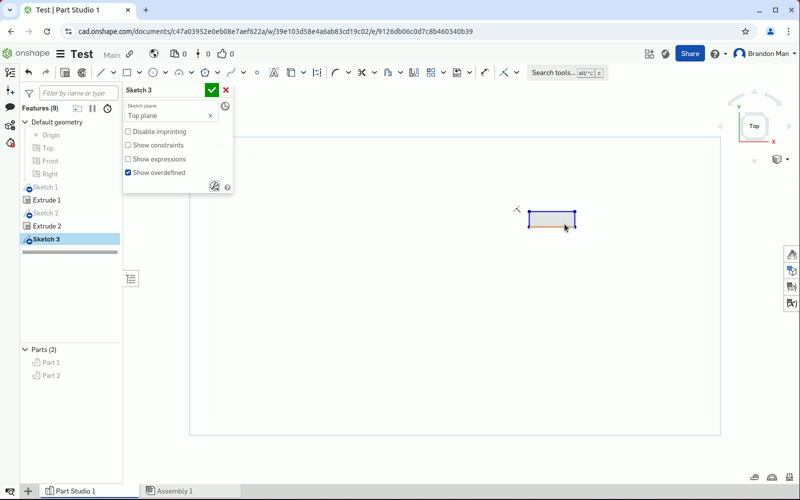
scroll(6)
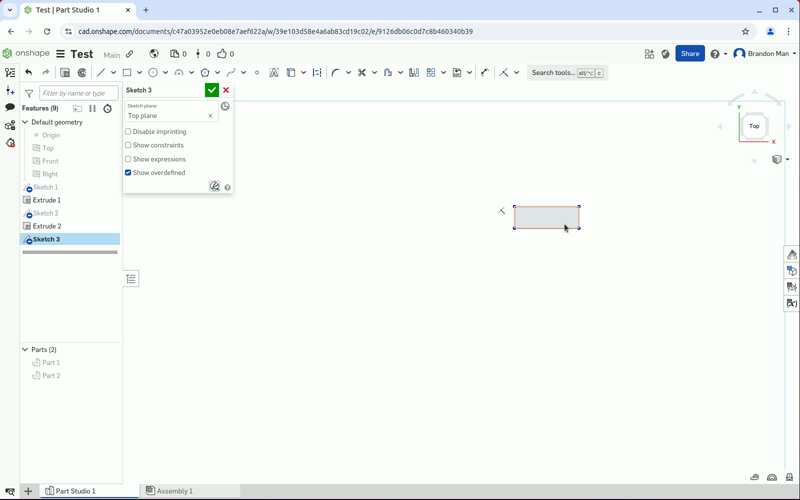
scroll(6)
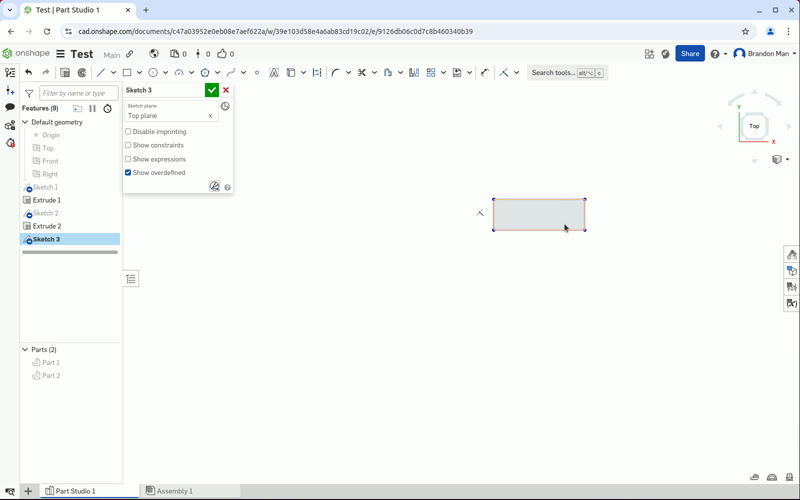
scroll(6)
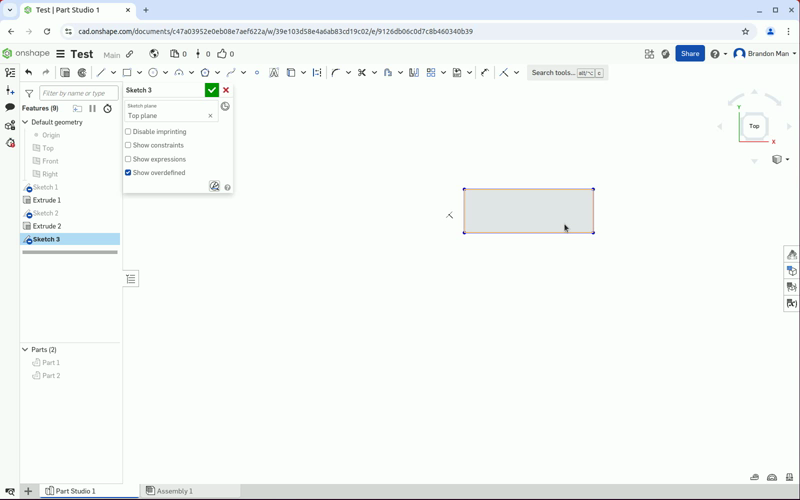
scroll(6)
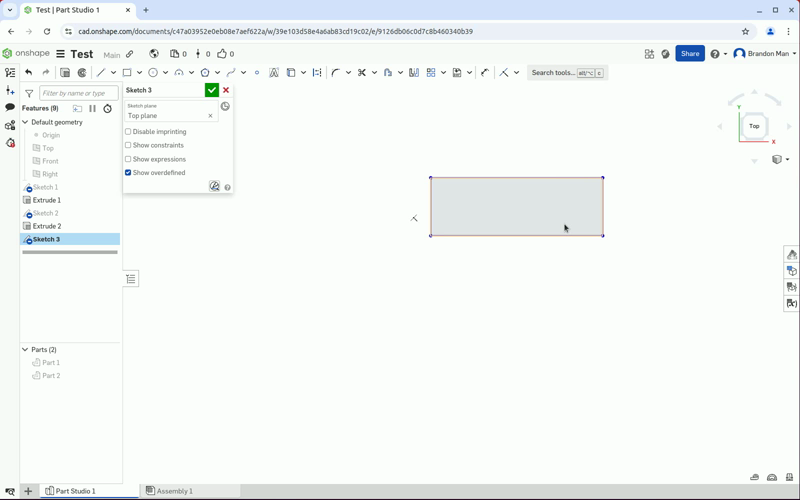
scroll(6)
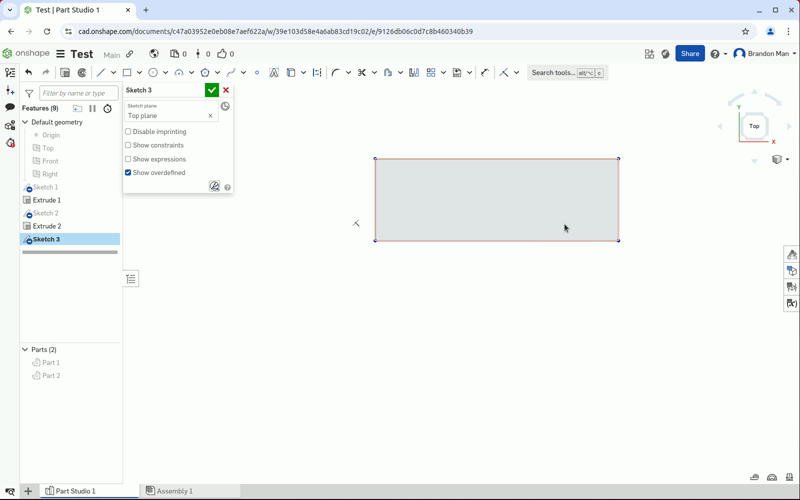
scroll(6)
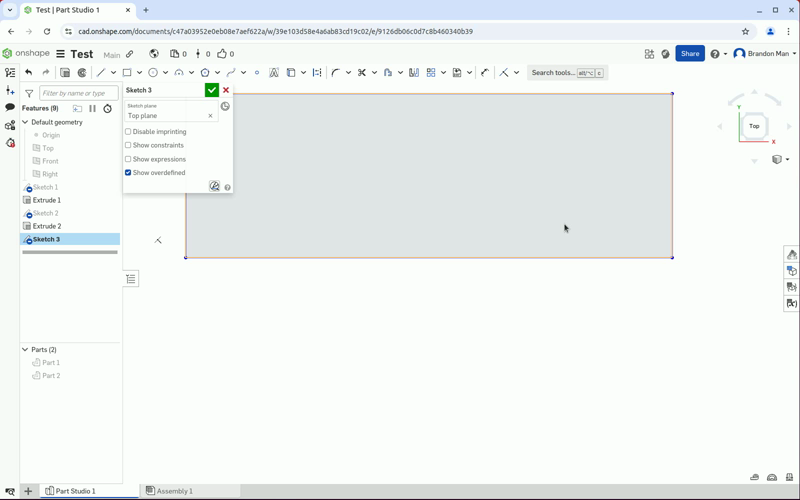
click(564, 223)
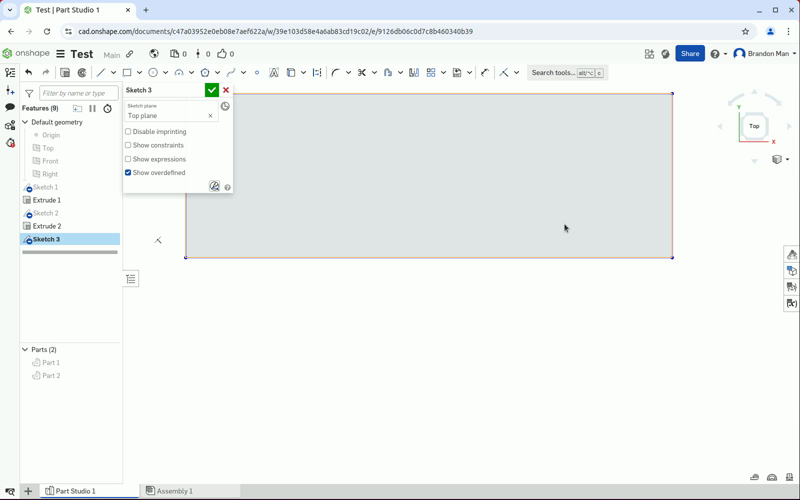
scroll(-6)
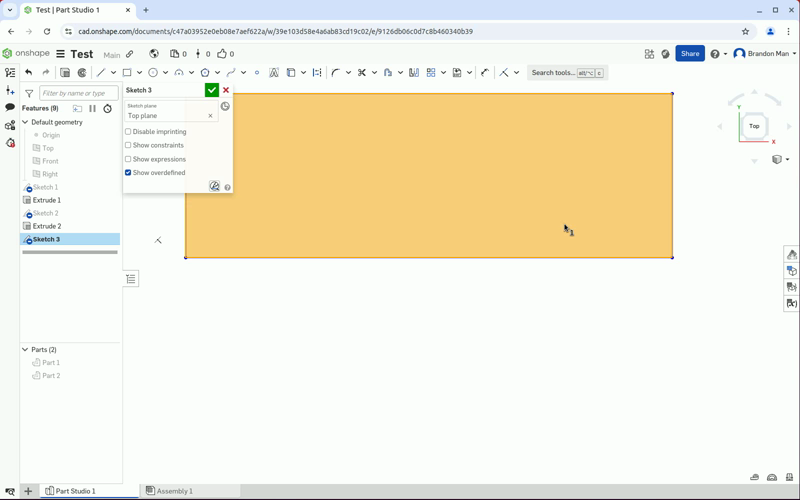
scroll(-6)
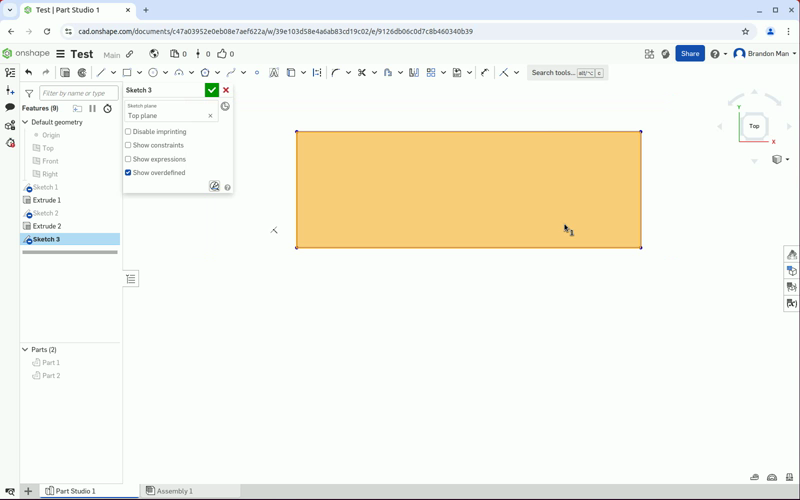
scroll(-6)
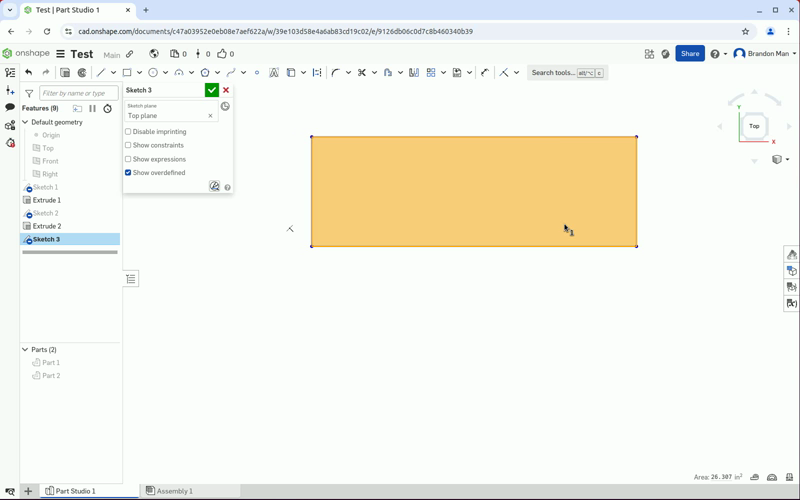
scroll(-6)
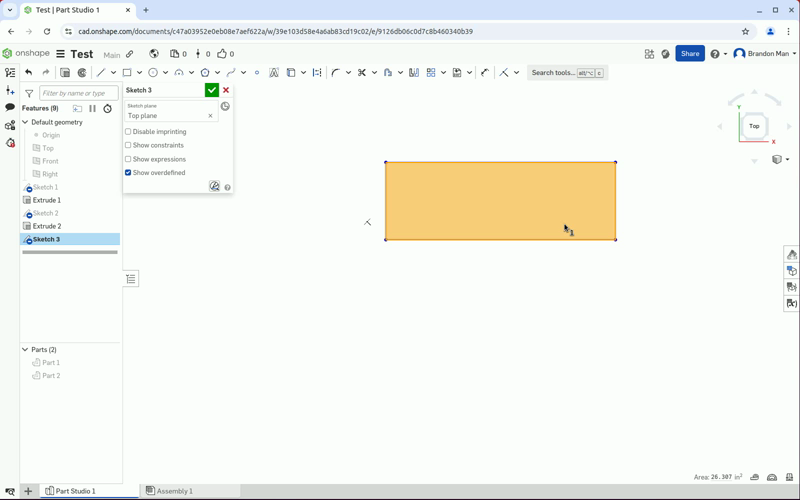
scroll(-6)
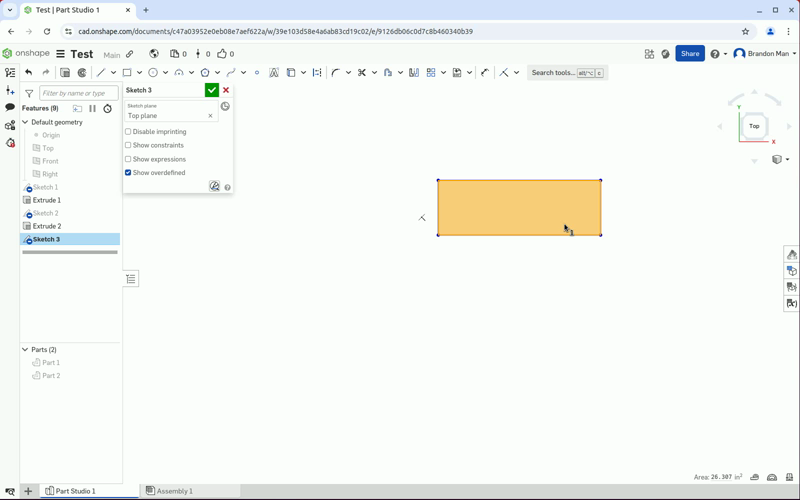
scroll(-6)
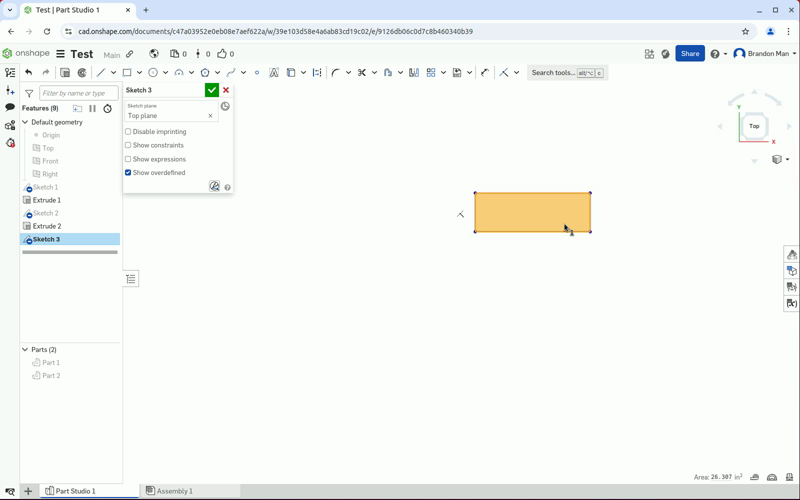
scroll(-6)
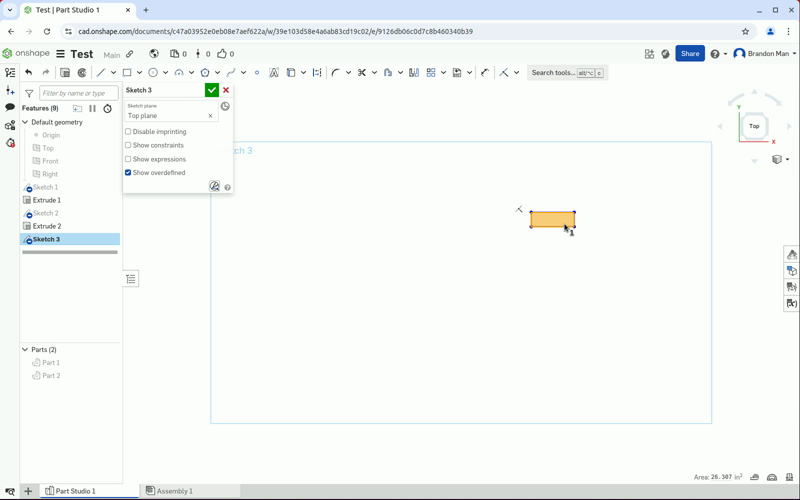
mouse_move(73, 352)
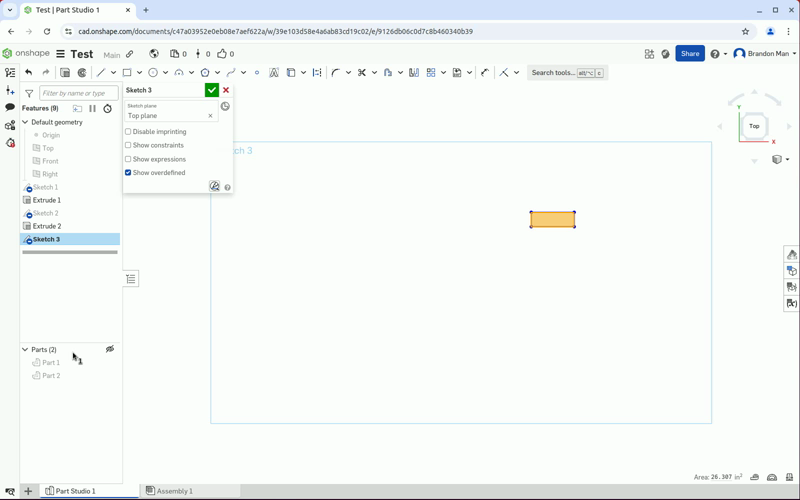
key(shift+y)
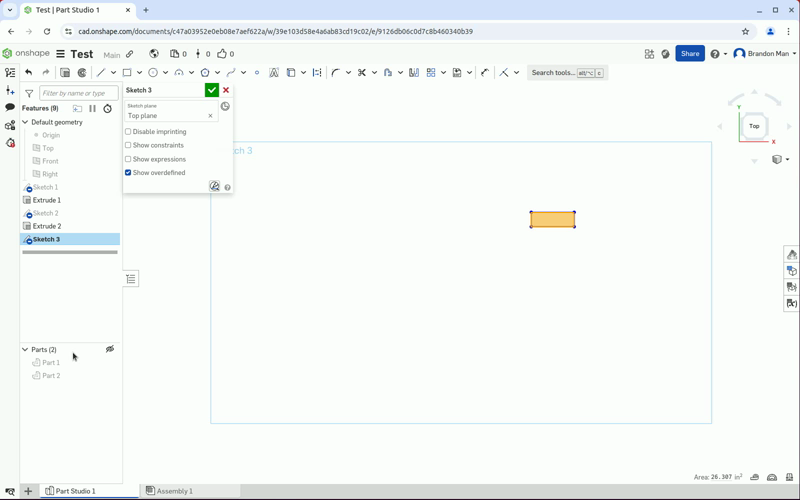
key(shift+e)
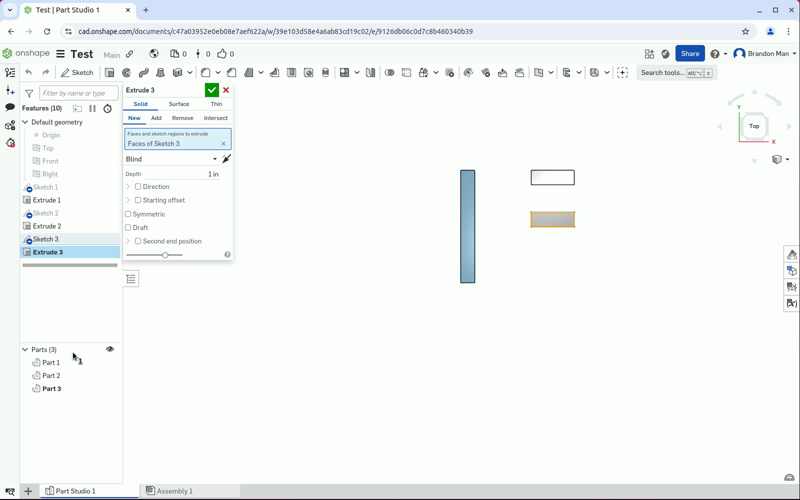
mouse_move(143, 106)
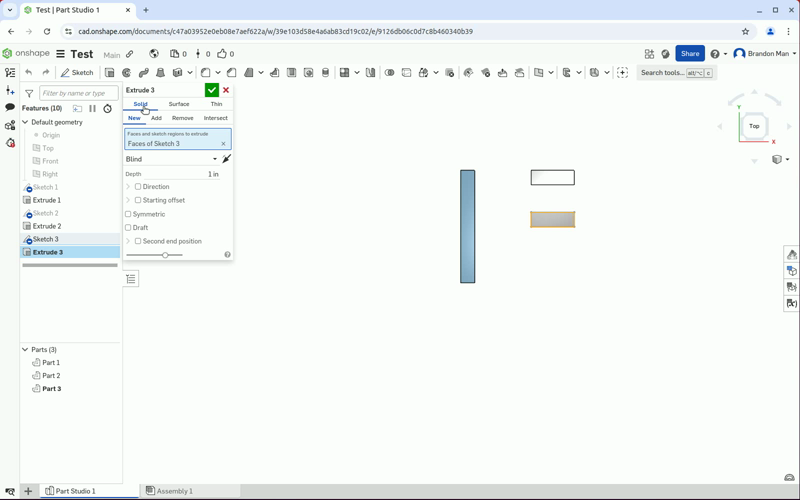
click(143, 106)
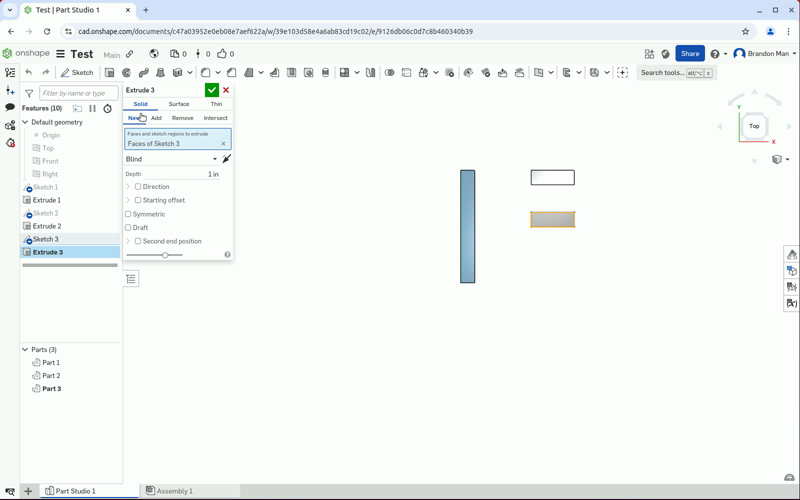
mouse_move(137, 120)
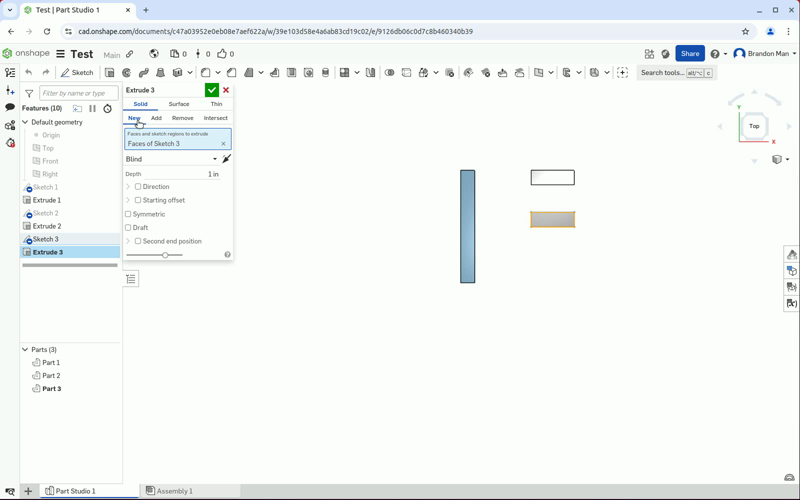
click(137, 120)
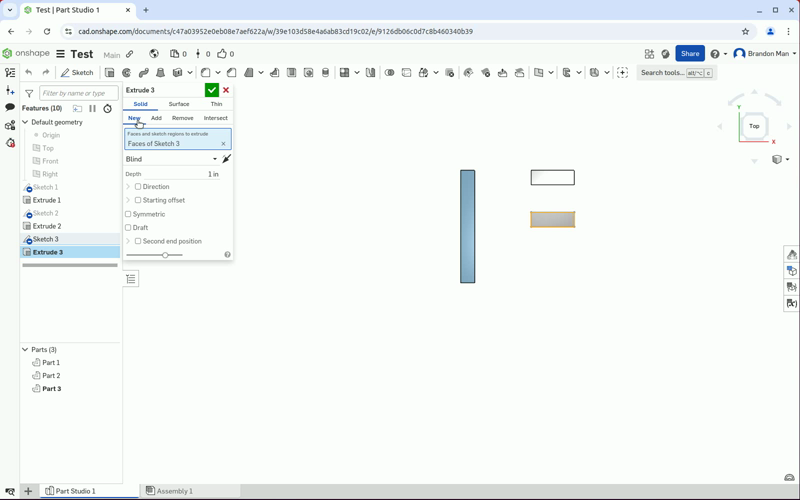
key(tab, 4)
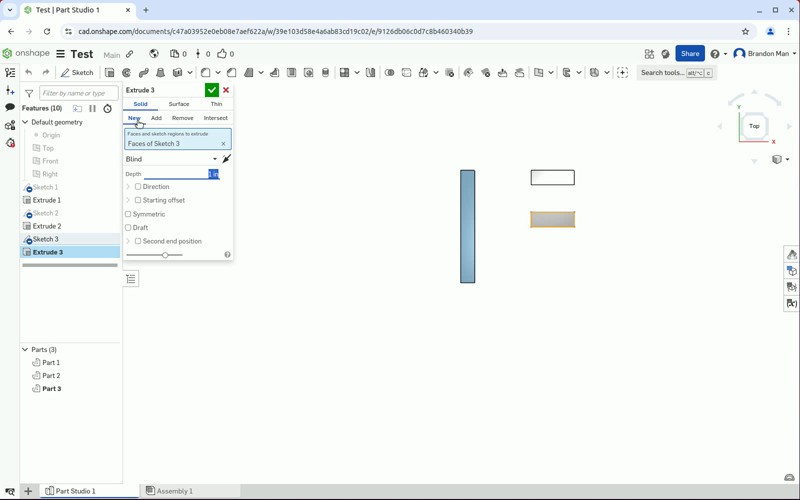
text(11.554)
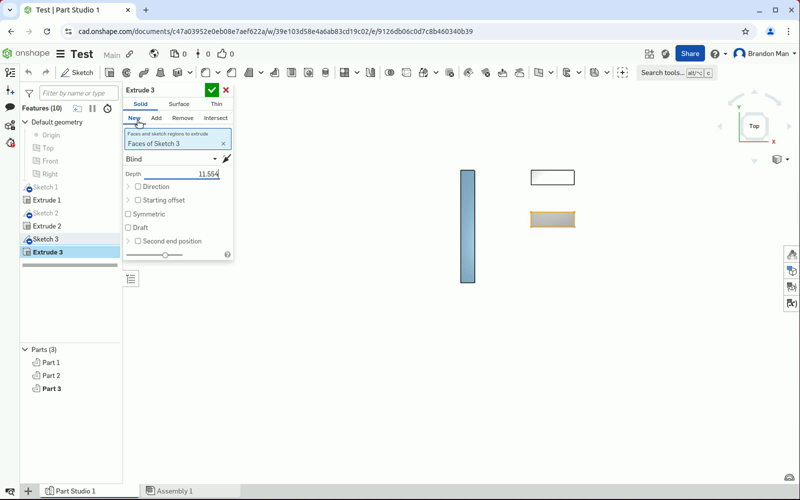
key(enter)
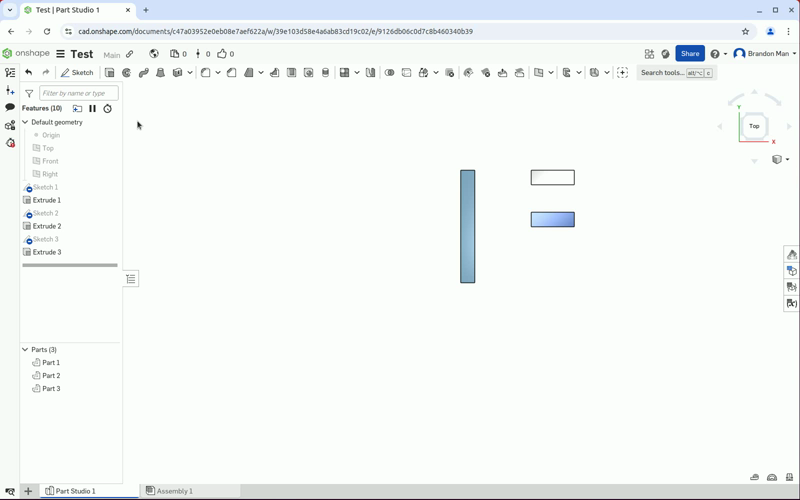
key(shift+h)
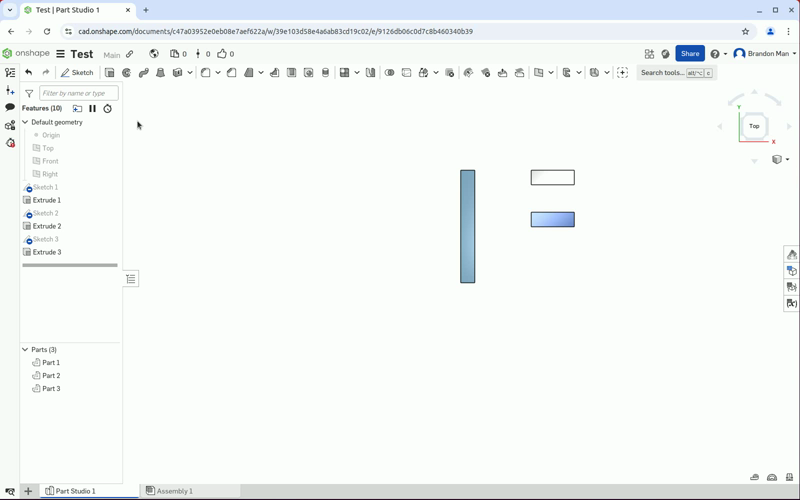
key(shift+h)
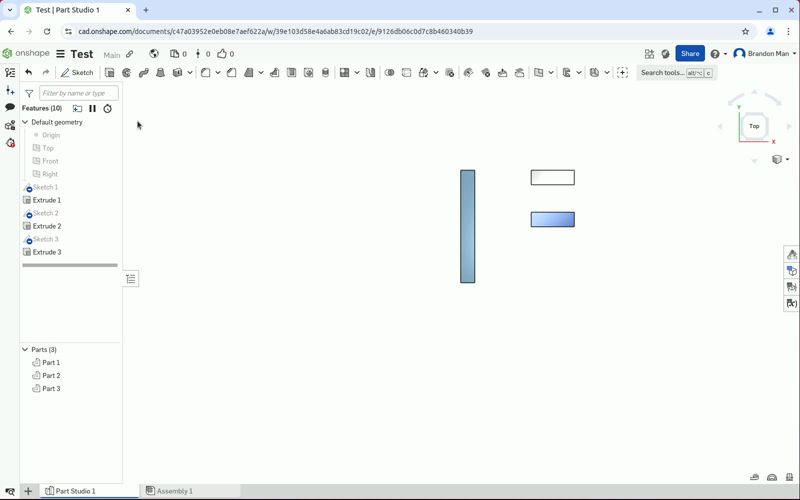
mouse_move(73, 189)
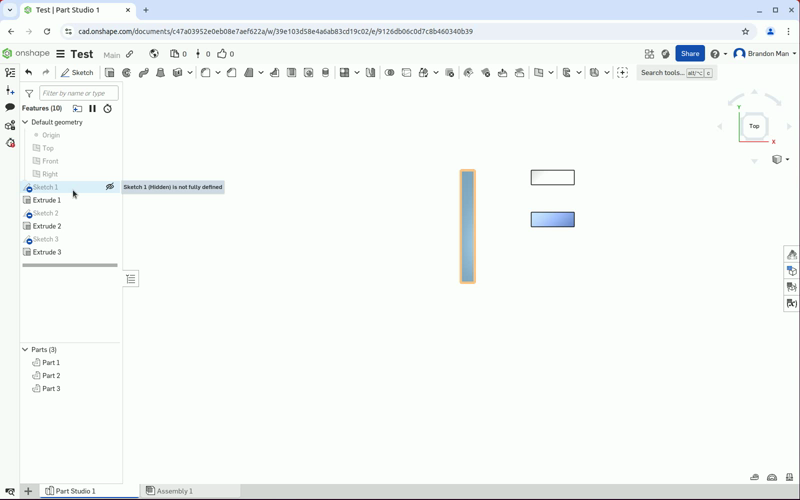
click(73, 189)
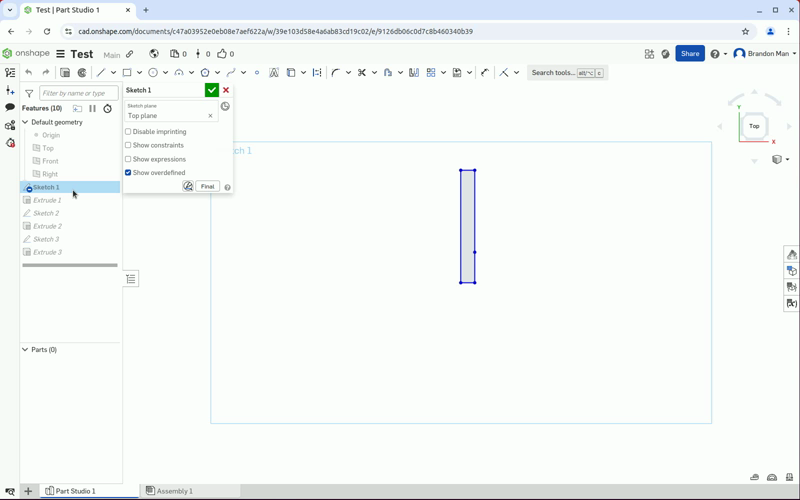
mouse_move(229, 92)
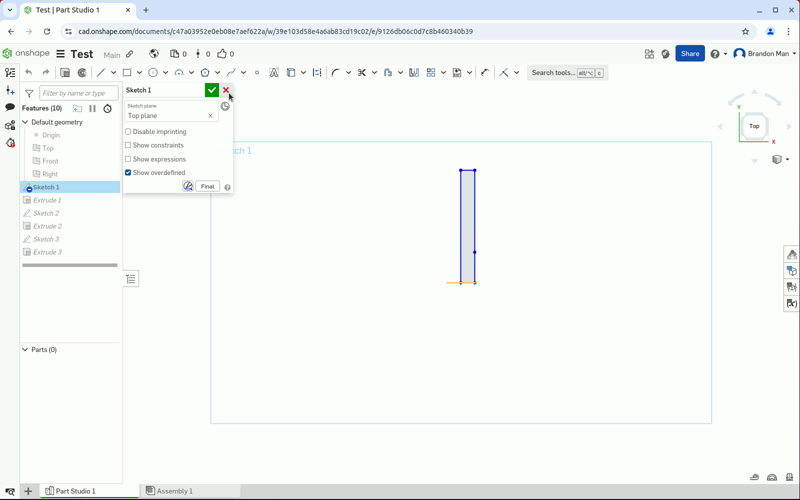
click(229, 92)
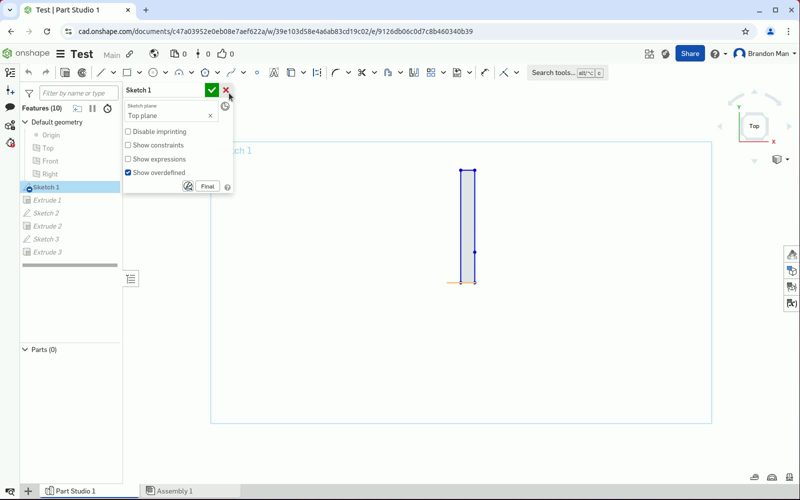
key(shift+s)
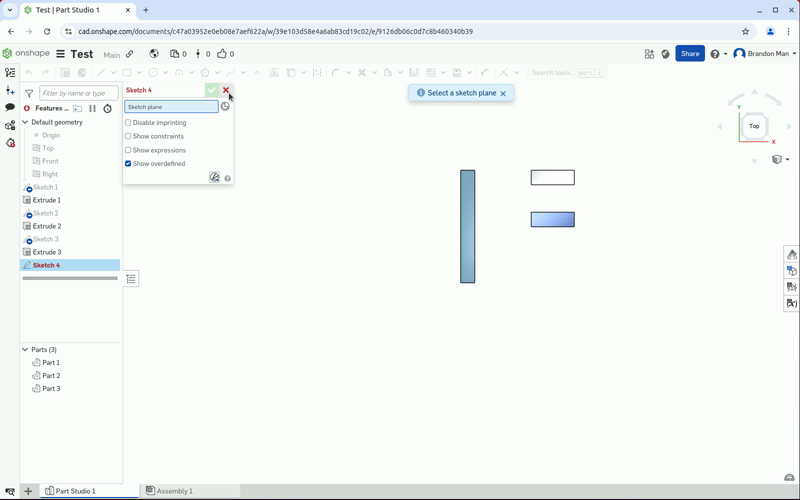
mouse_move(73, 150)
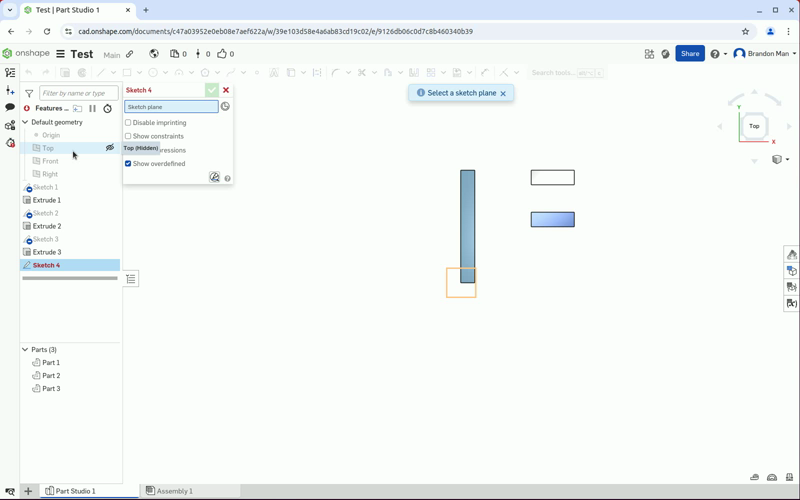
click(73, 150)
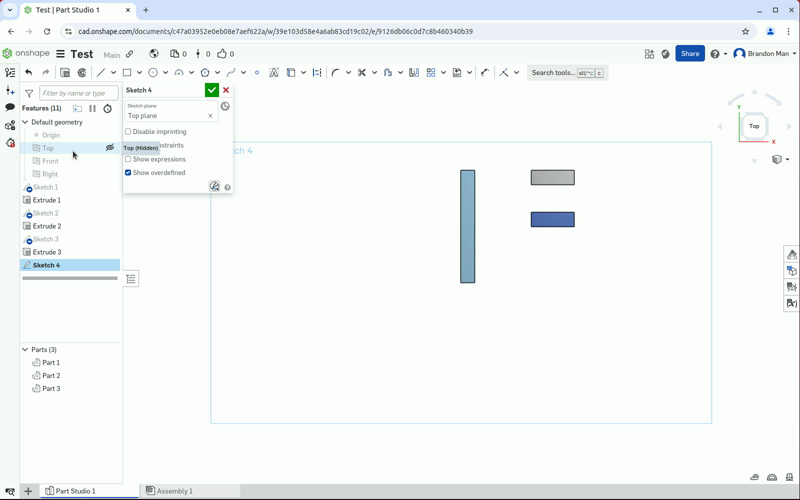
mouse_move(73, 352)
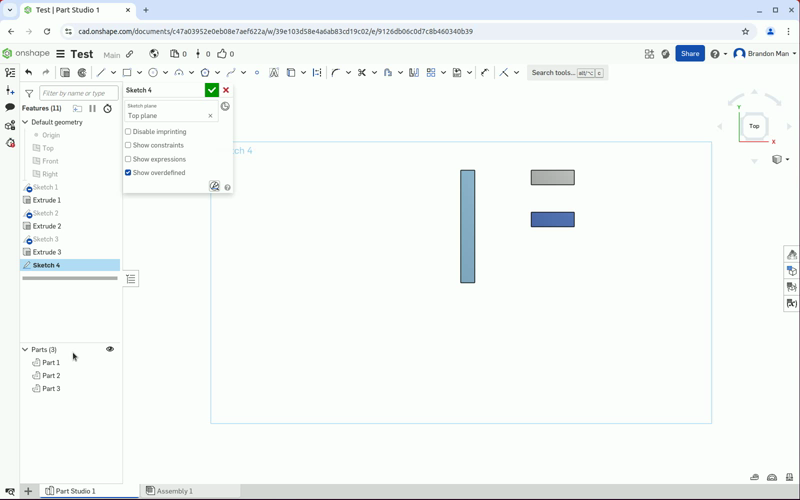
key(y)
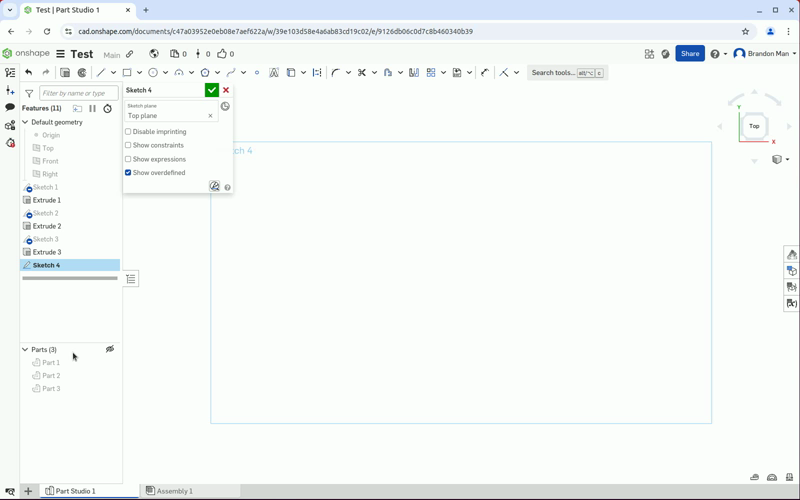
key(l)
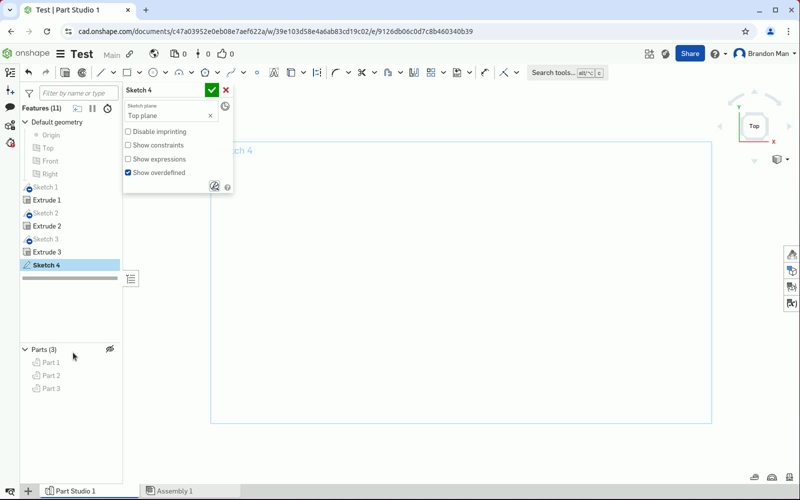
key_down(shift)
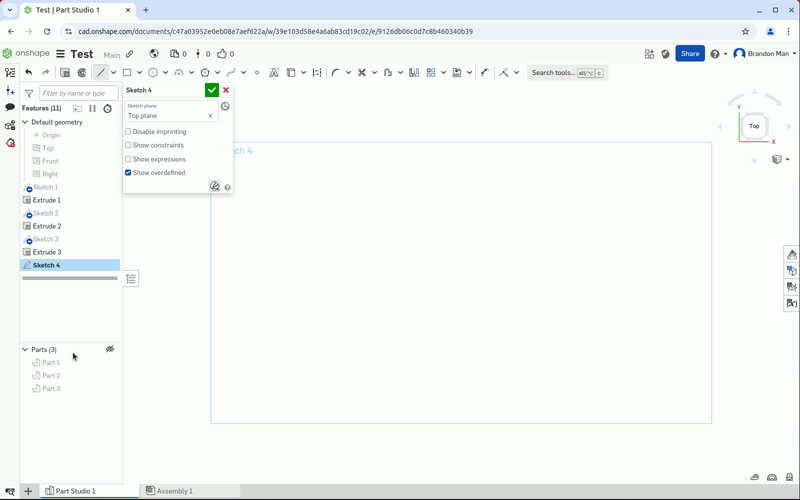
mouse_move(474, 282)
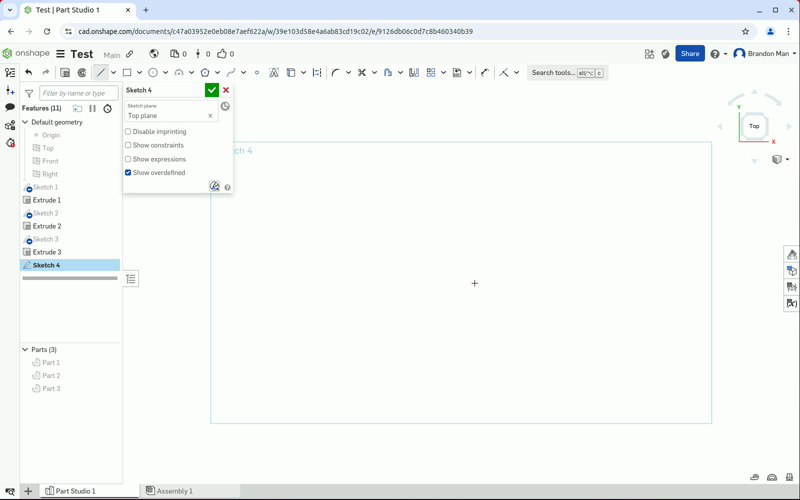
click(474, 282)
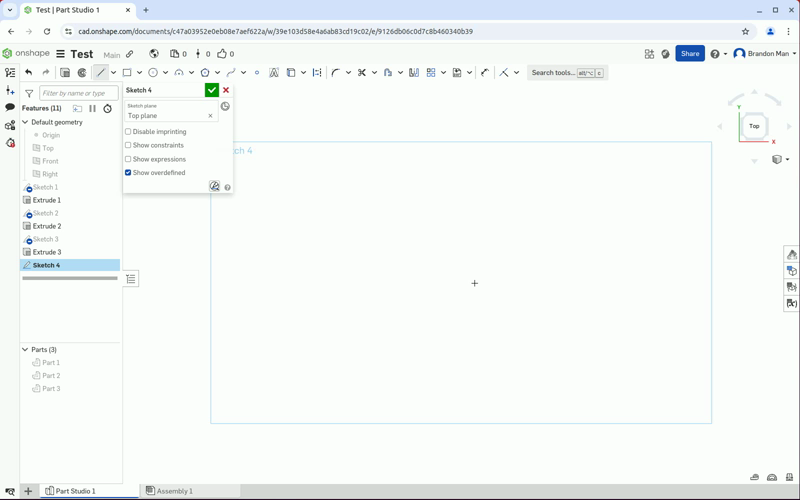
key_up(shift)
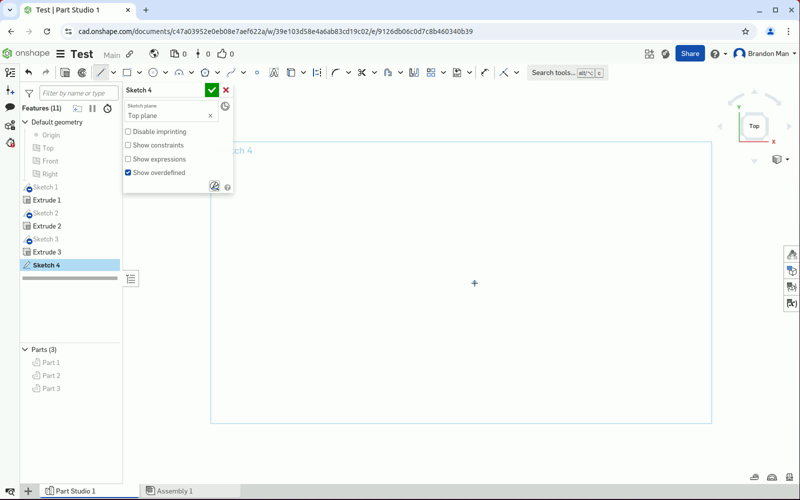
key_down(shift)
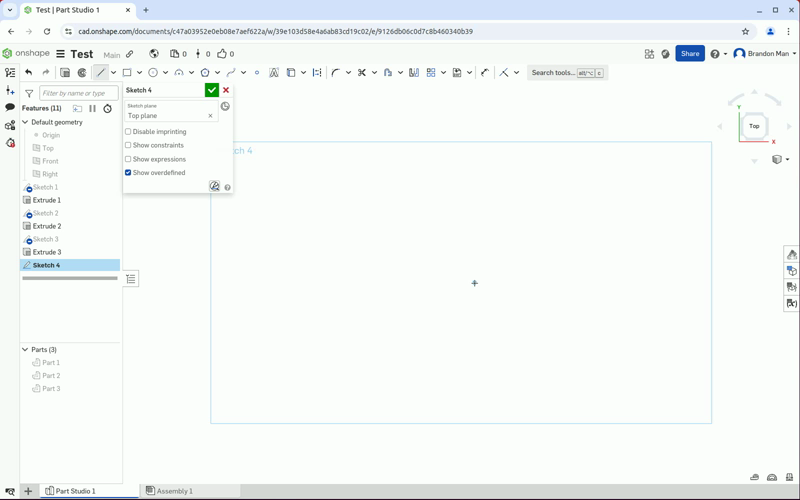
mouse_move(517, 201)
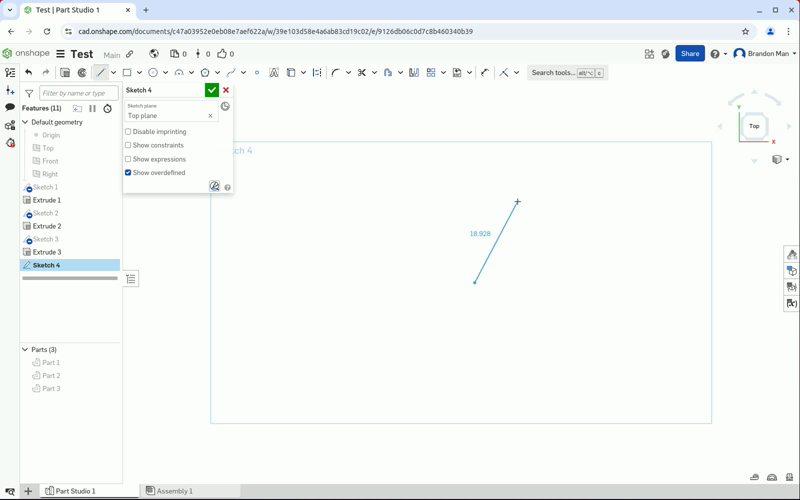
click(517, 201)
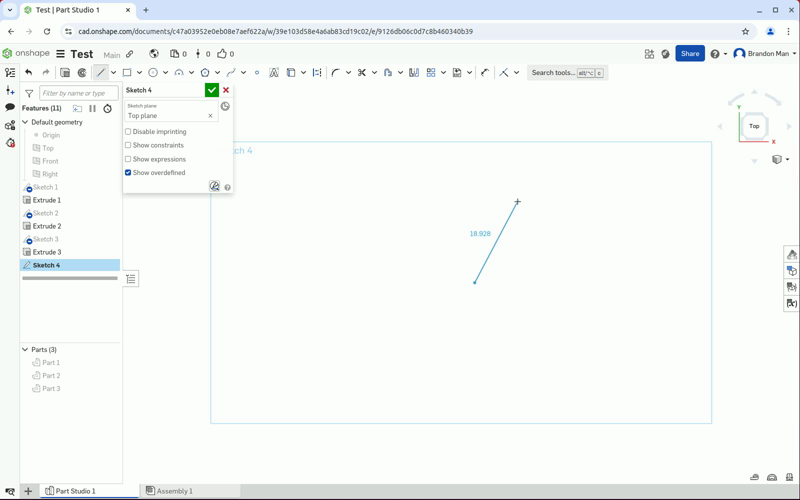
key_up(shift)
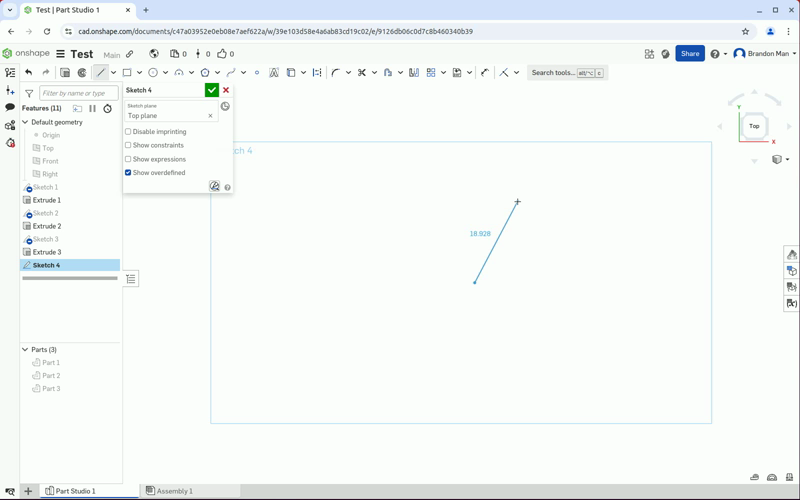
key_down(shift)
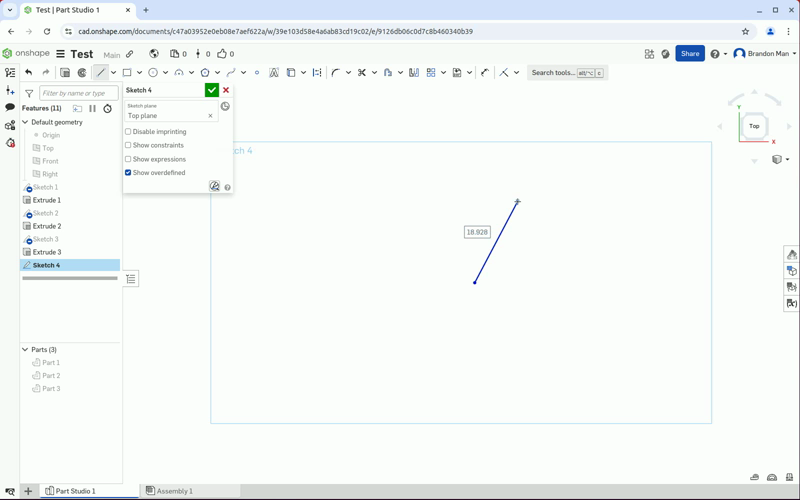
mouse_move(547, 201)
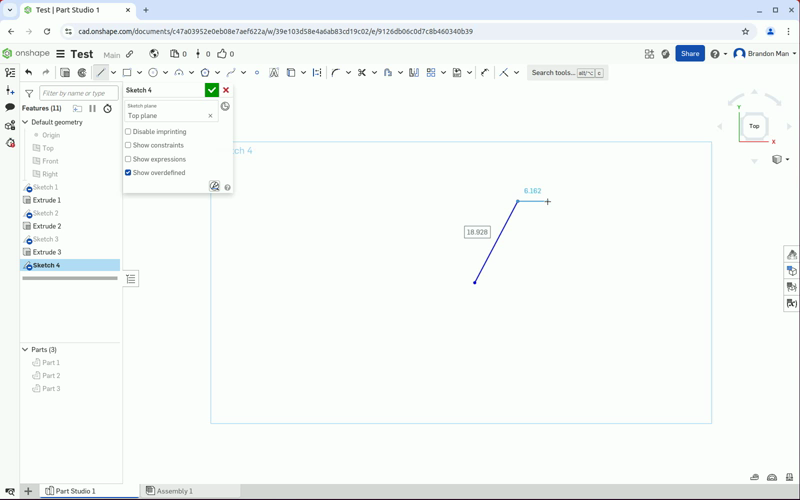
mouse_move(517, 170)
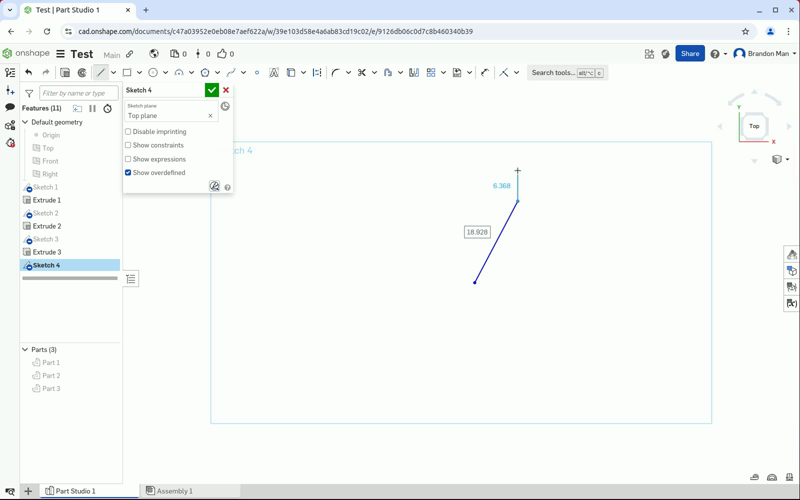
click(517, 170)
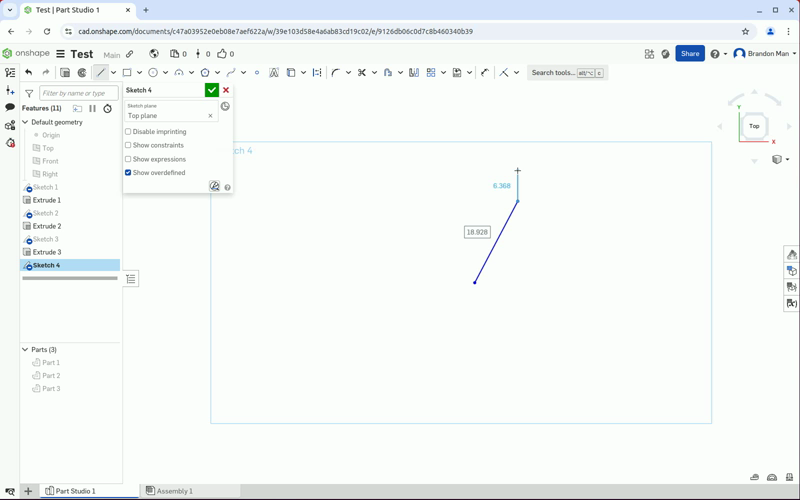
key_up(shift)
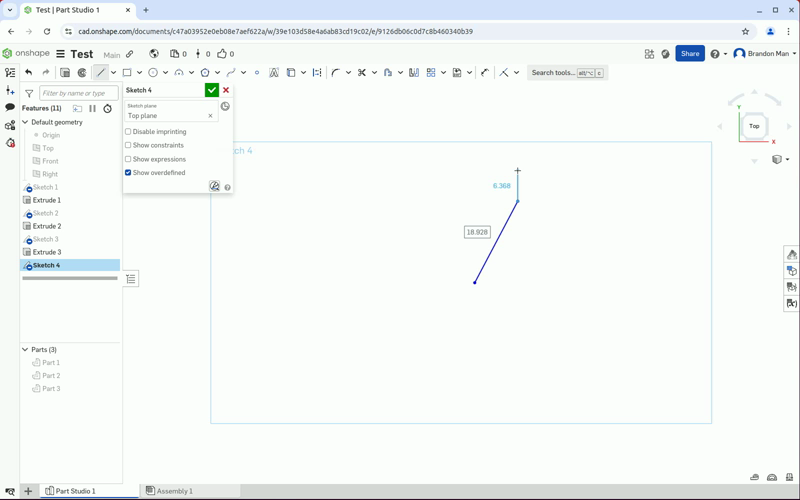
key_down(shift)
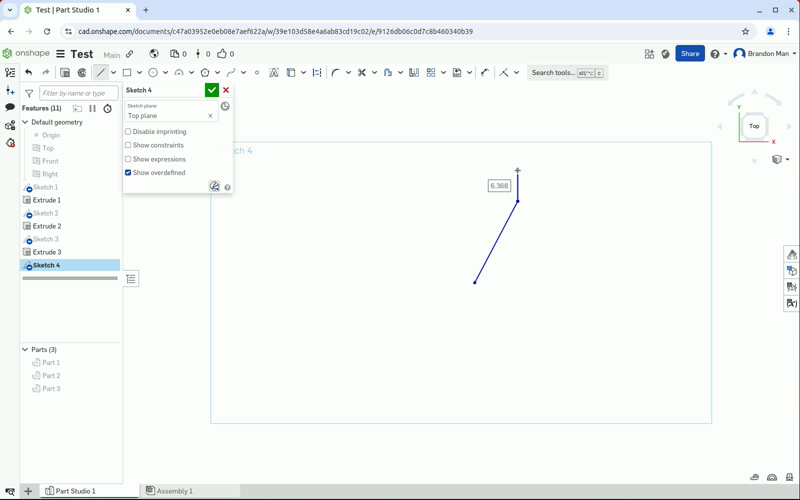
mouse_move(474, 252)
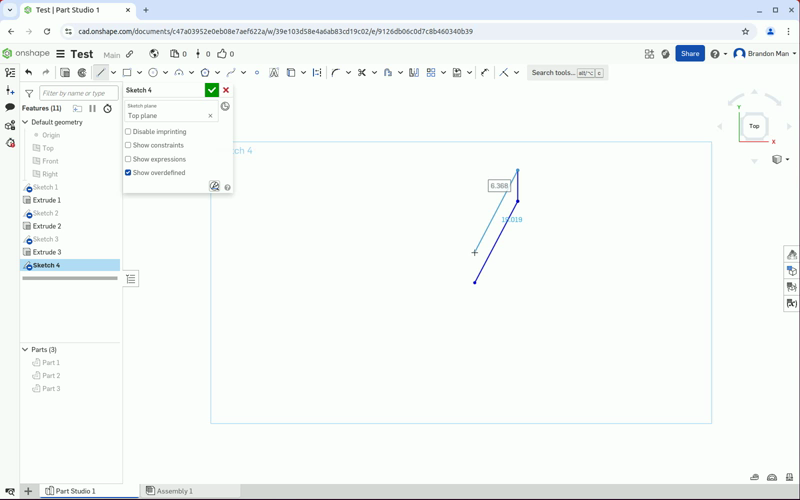
click(474, 252)
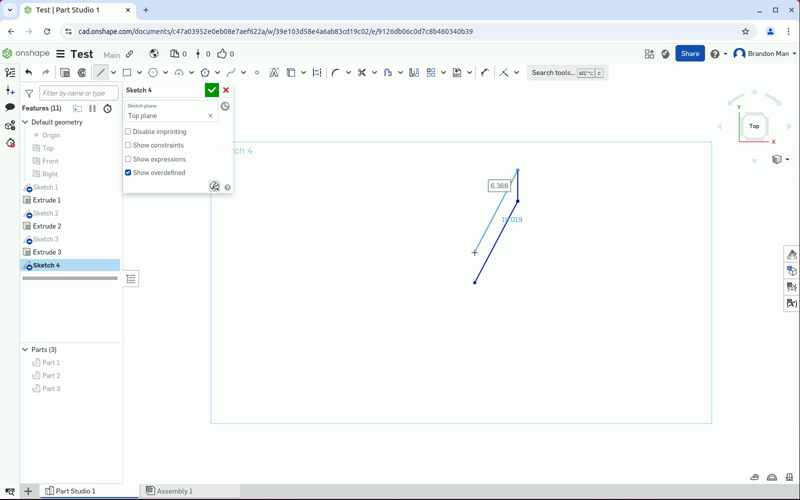
key_up(shift)
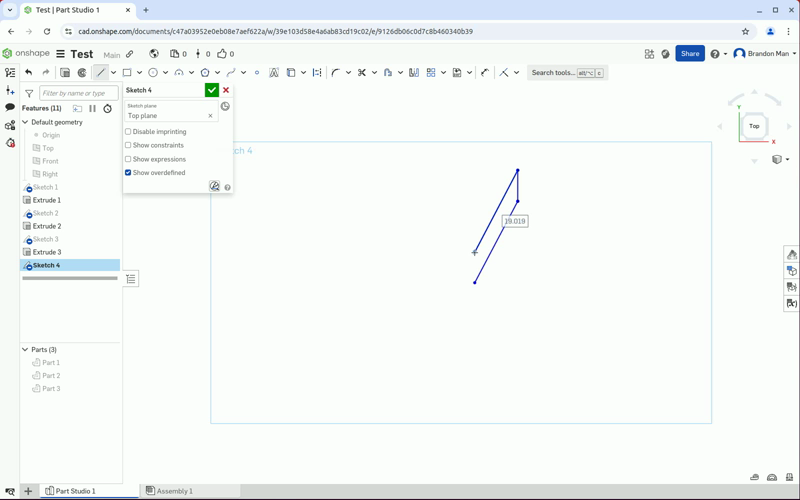
mouse_move(504, 252)
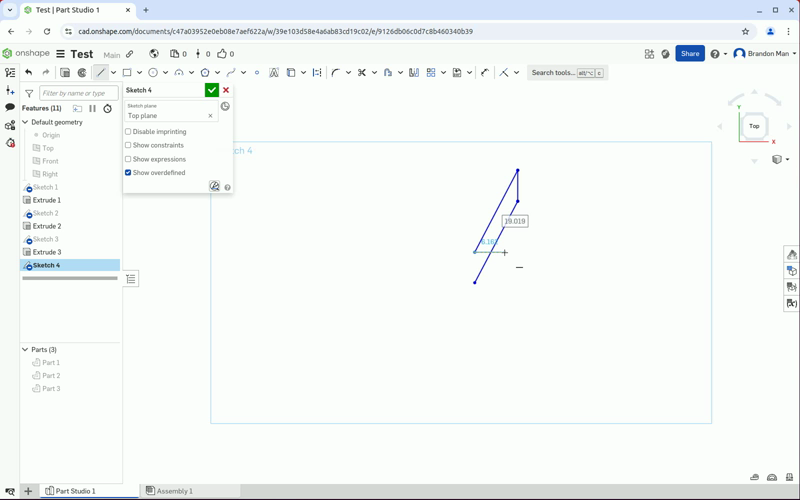
key_down(shift)
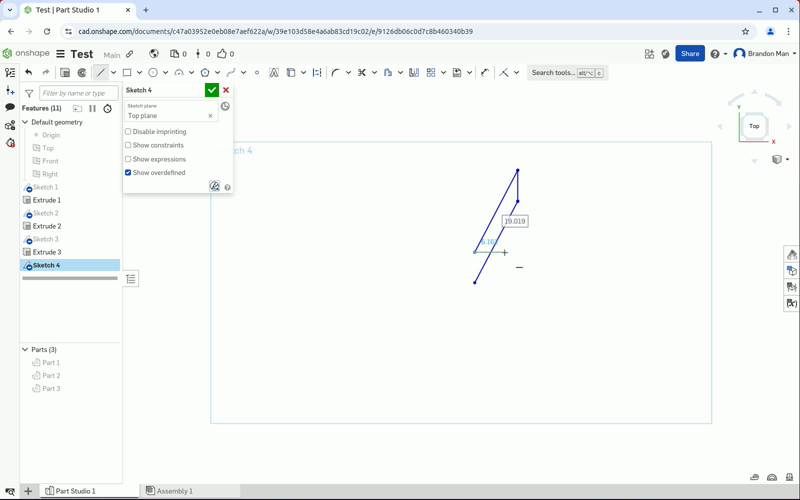
mouse_move(474, 282)
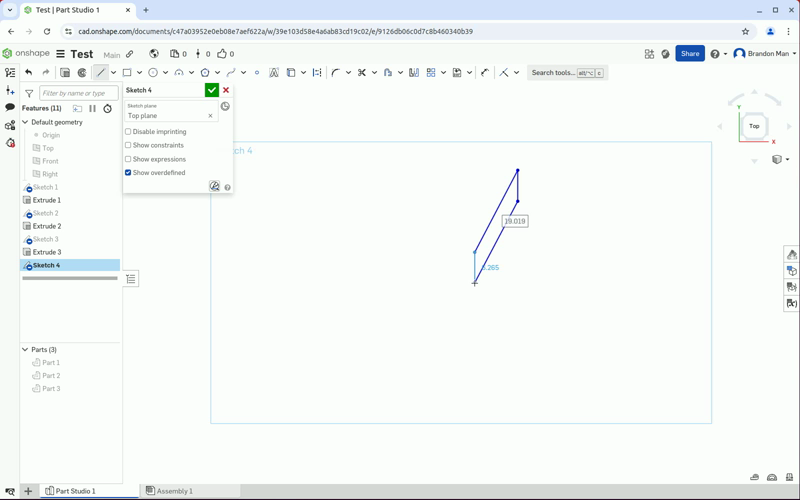
key_up(shift)
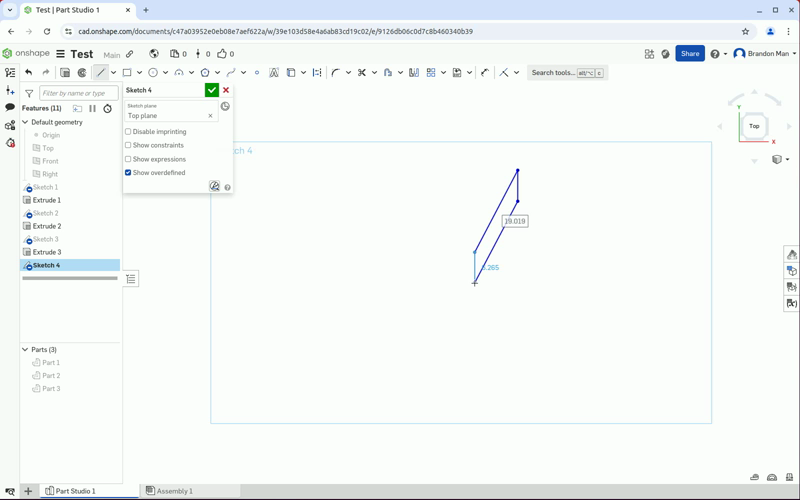
click(474, 282)
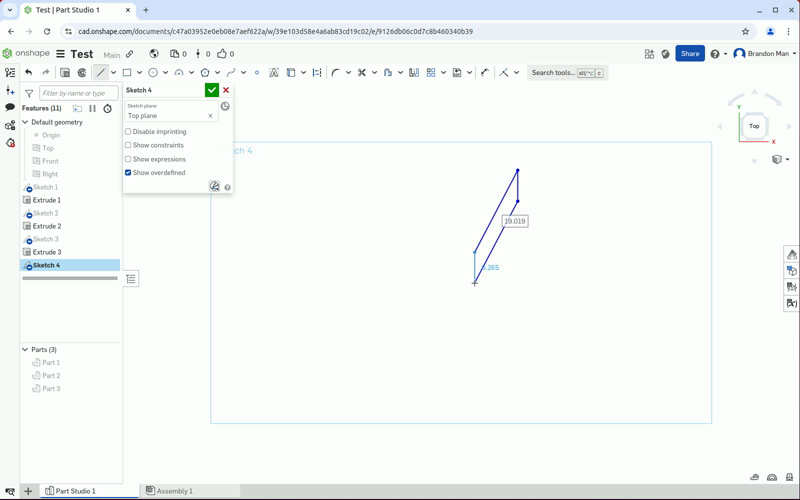
key(esc)
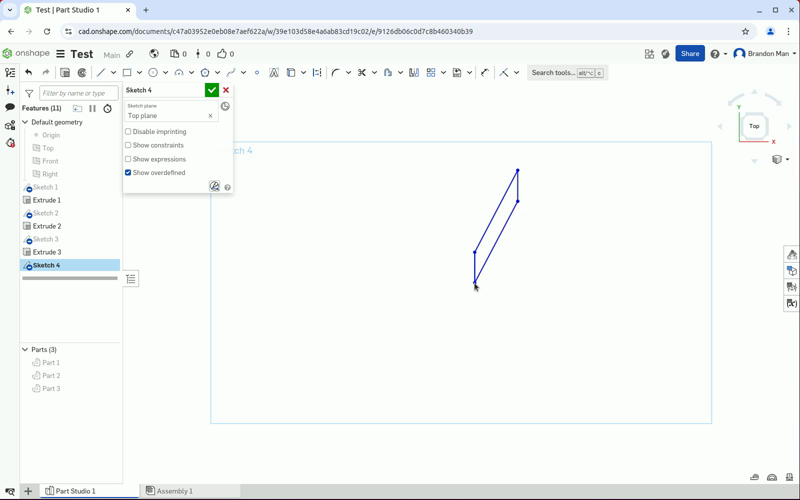
mouse_move(488, 247)
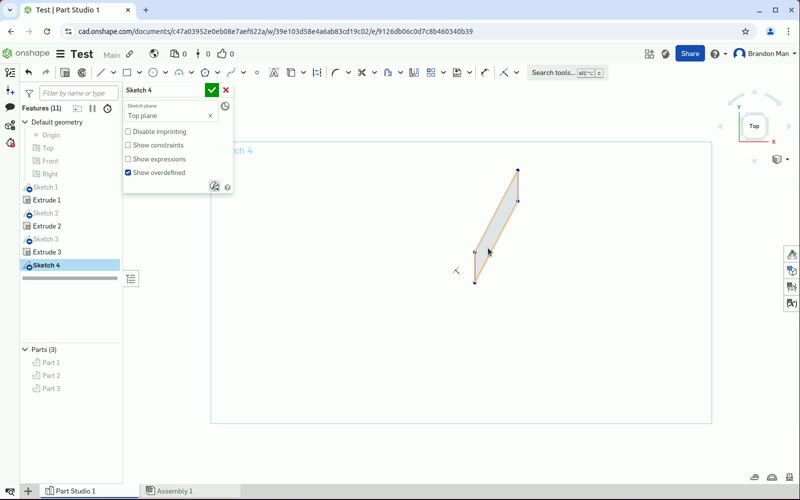
scroll(6)
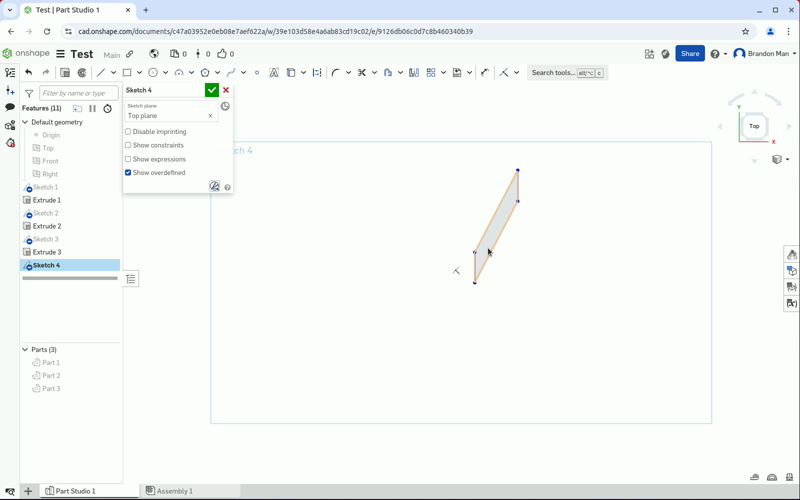
scroll(6)
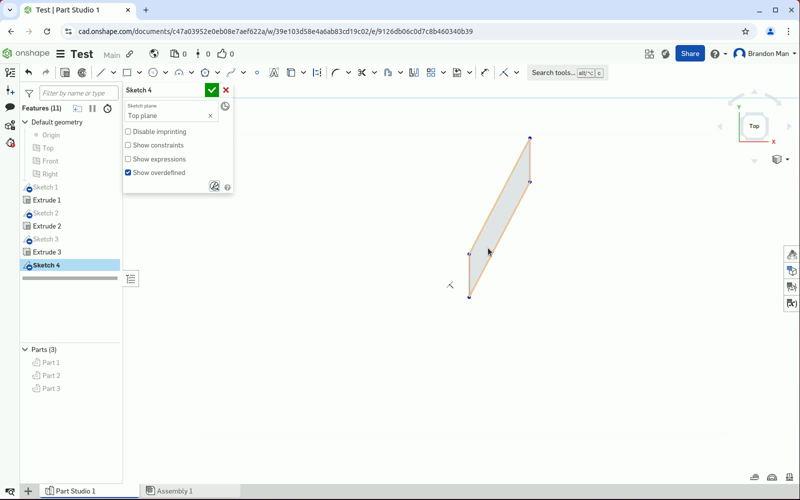
scroll(6)
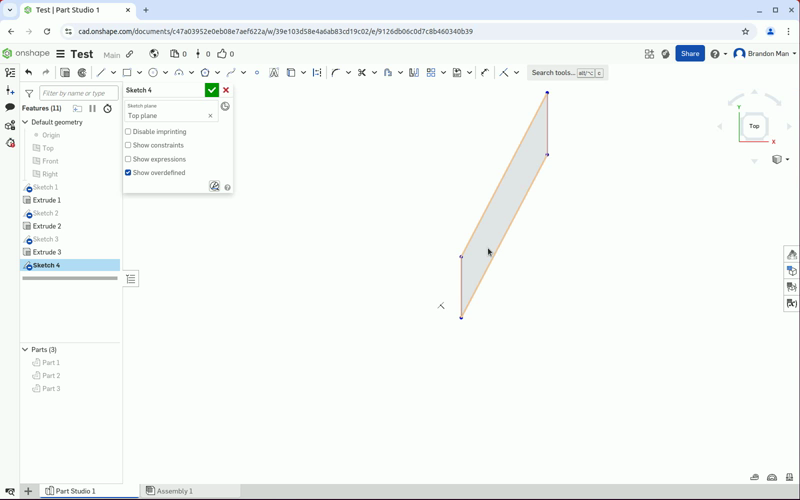
scroll(6)
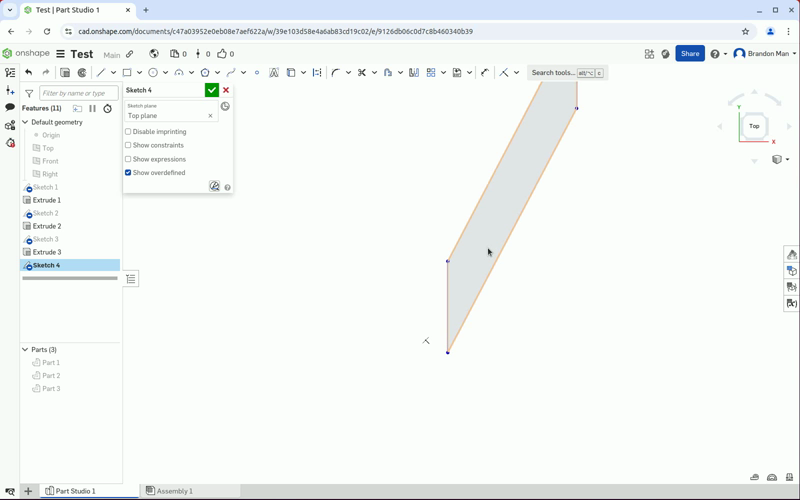
scroll(6)
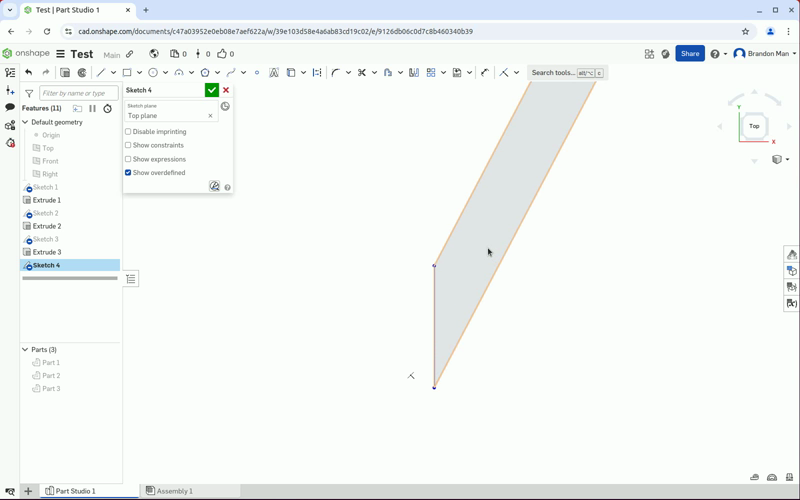
scroll(6)
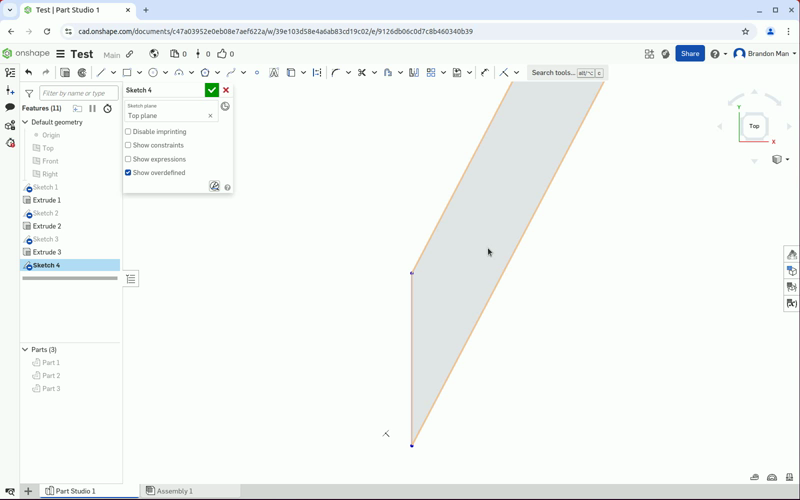
scroll(6)
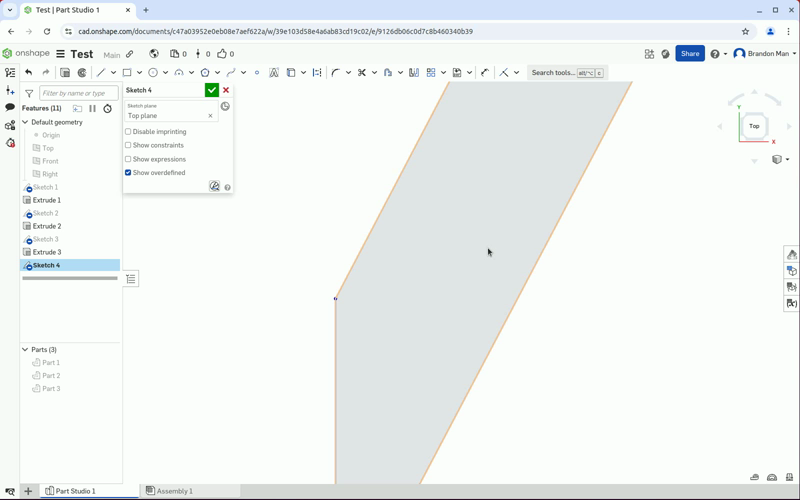
click(488, 247)
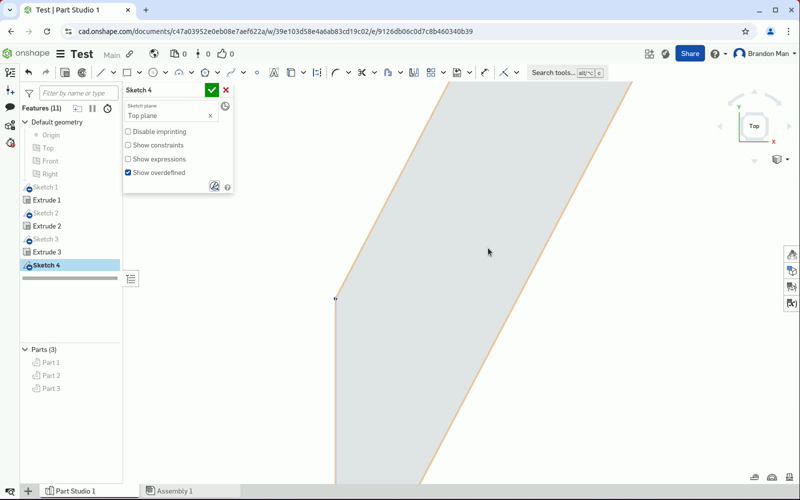
scroll(-6)
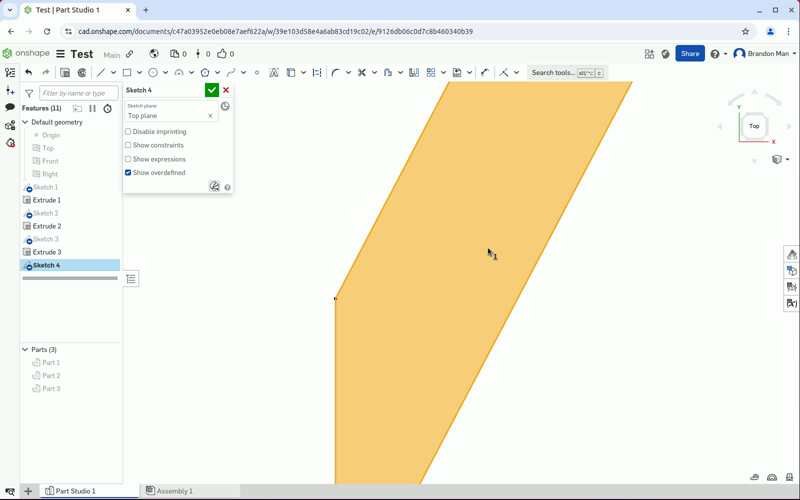
scroll(-6)
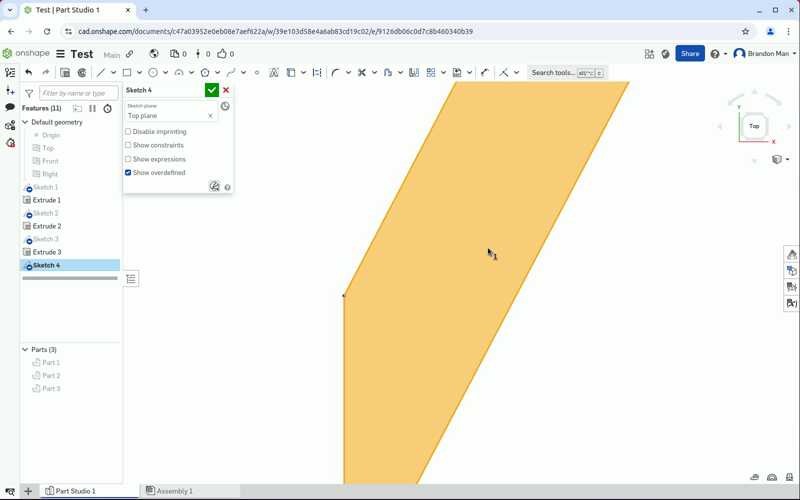
scroll(-6)
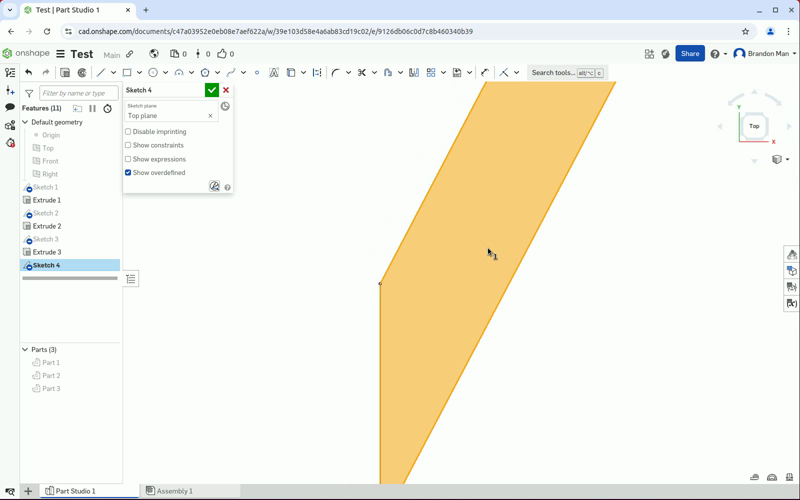
scroll(-6)
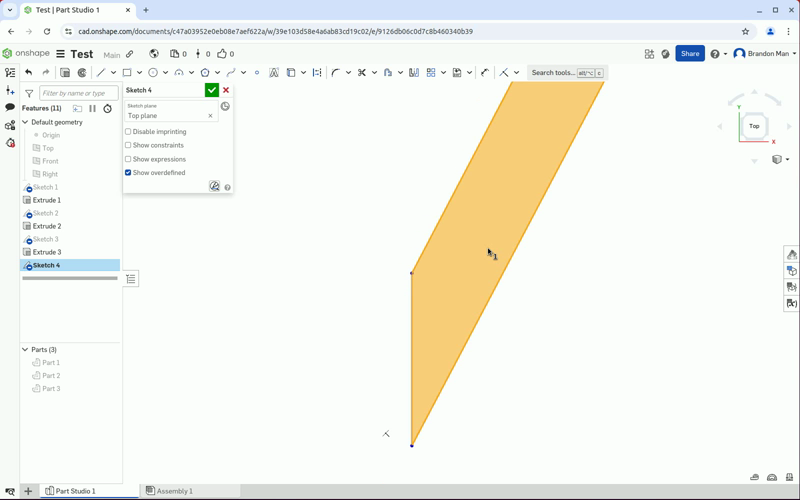
scroll(-6)
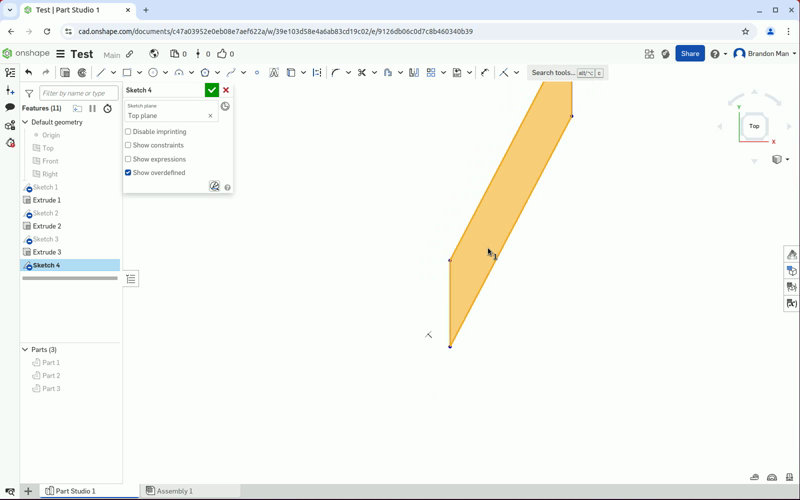
scroll(-6)
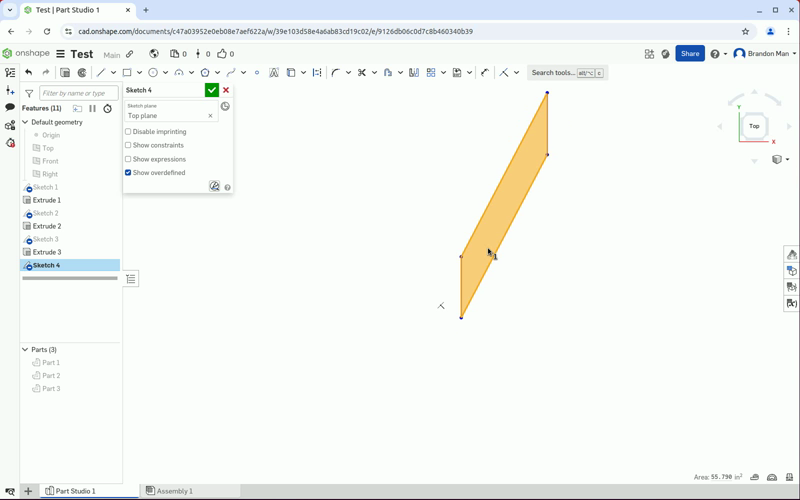
scroll(-6)
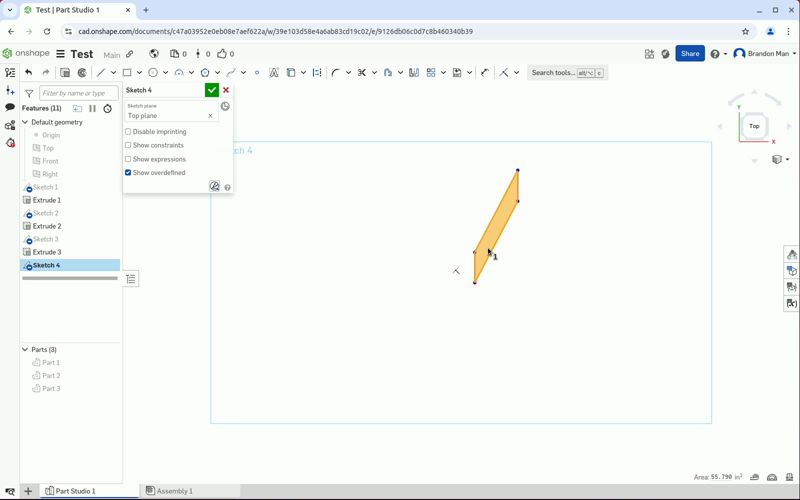
mouse_move(73, 352)
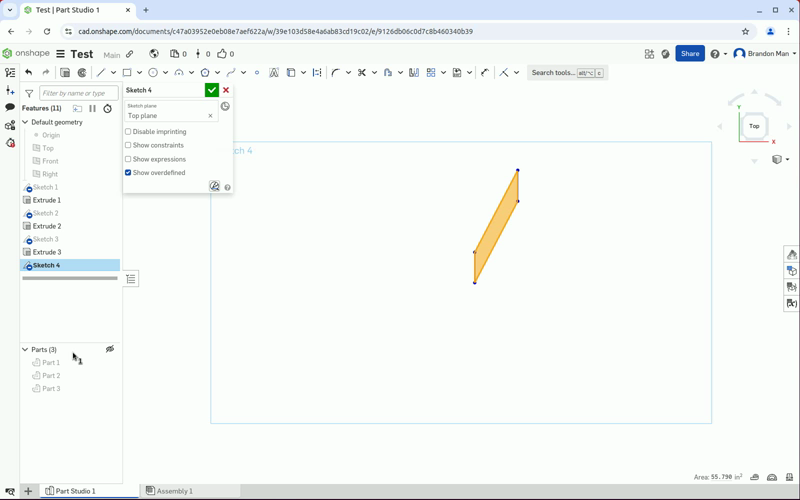
key(shift+y)
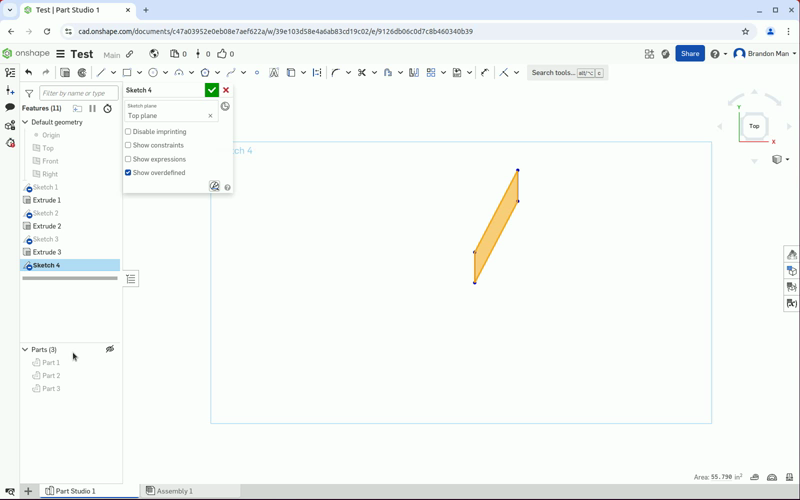
key(shift+e)
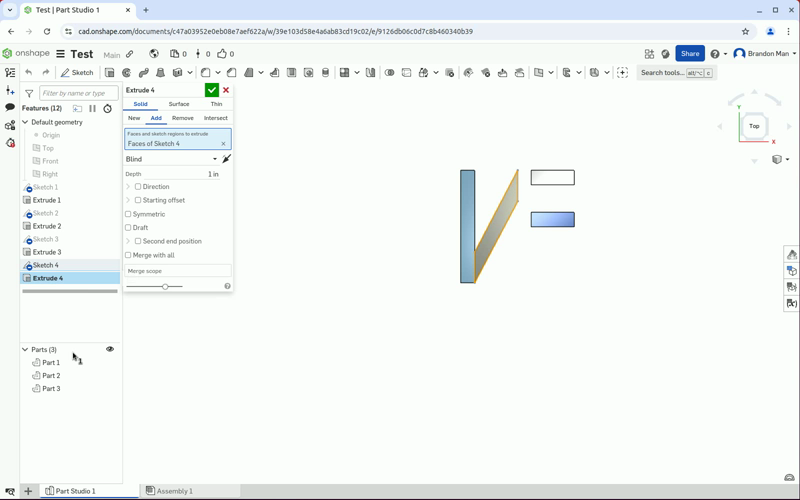
mouse_move(143, 106)
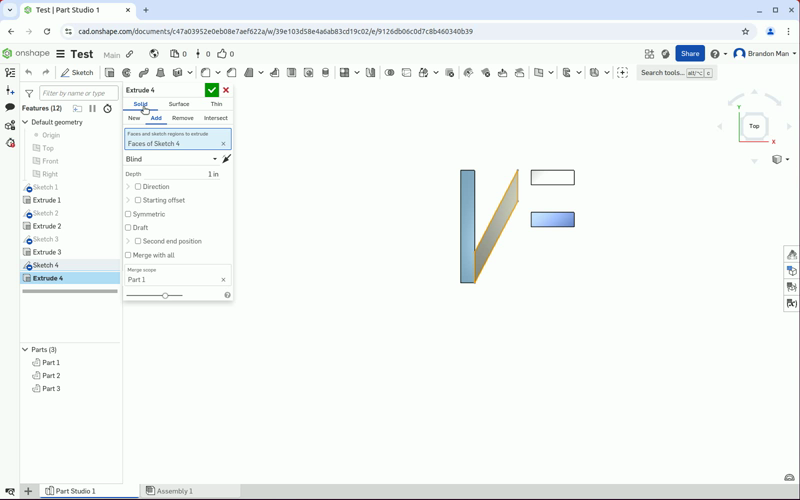
click(143, 106)
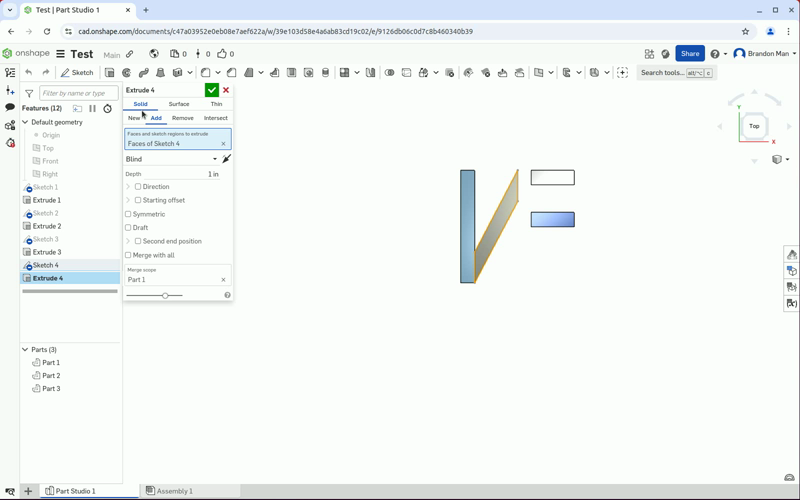
mouse_move(137, 120)
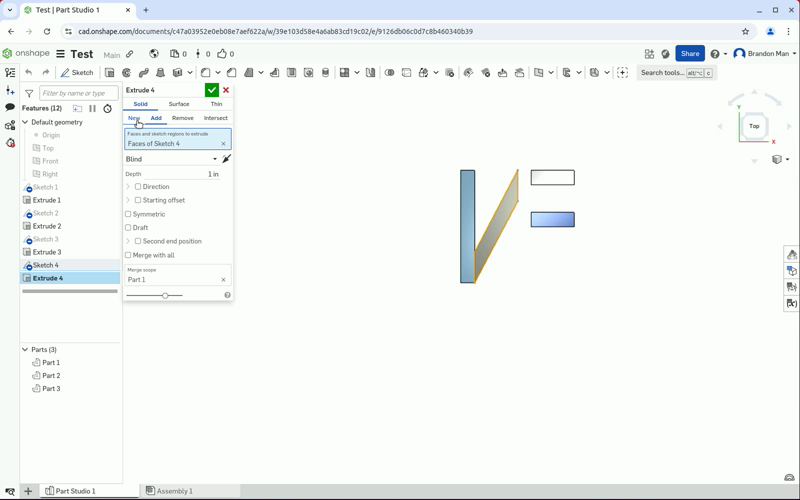
click(137, 120)
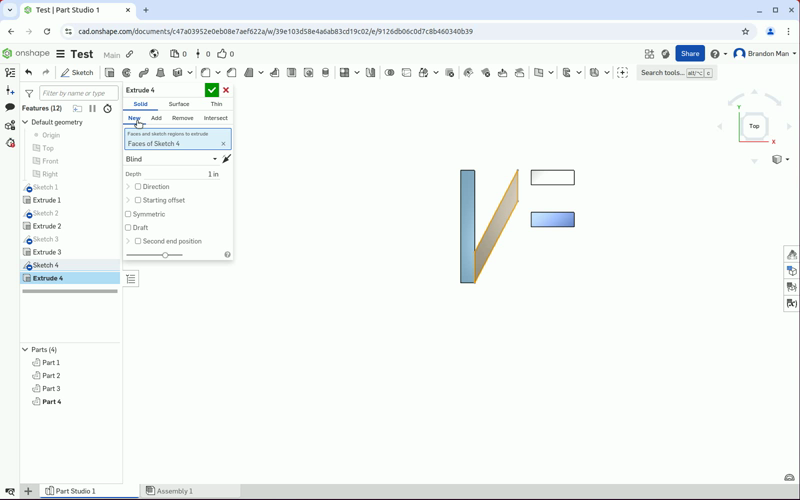
key(tab, 4)
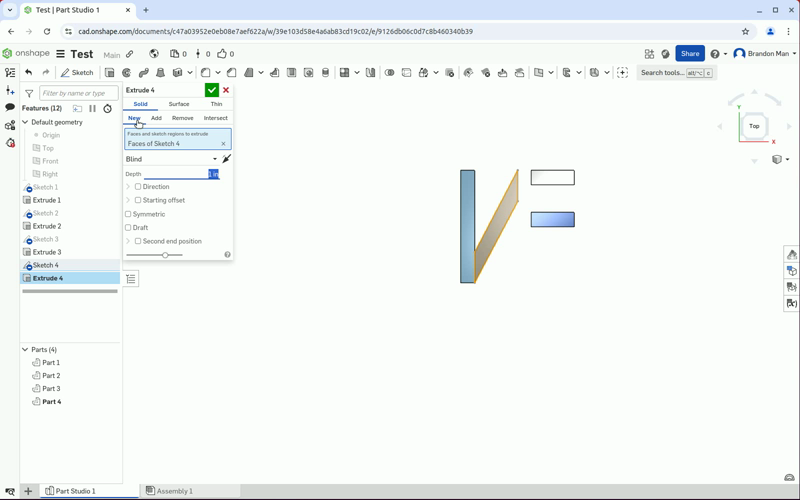
text(11.554)
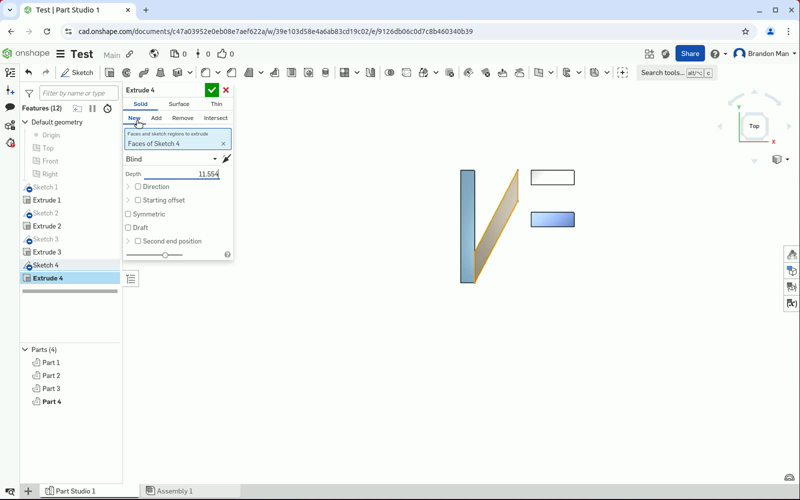
key(enter)
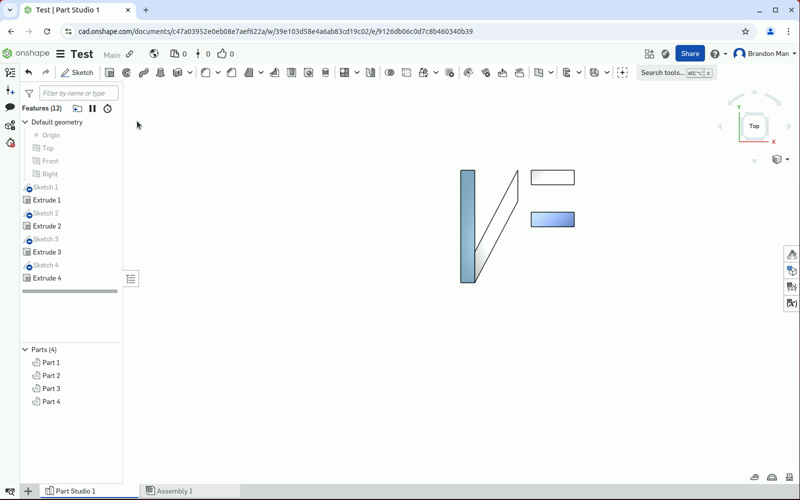
key(shift+h)
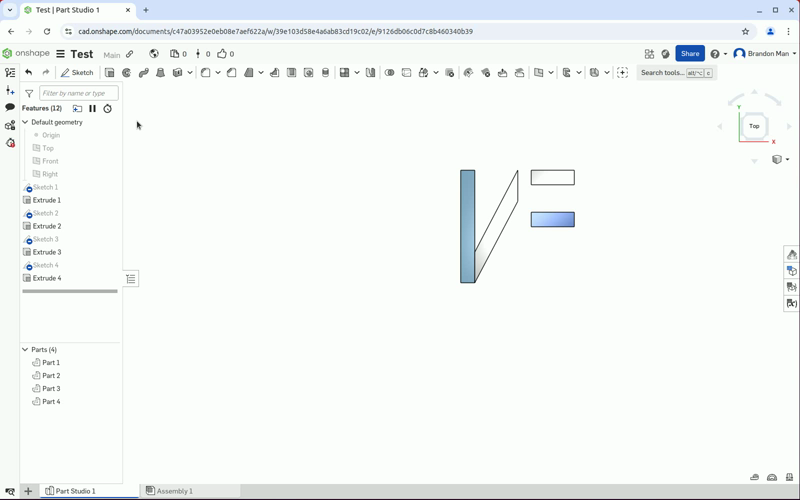
key(shift+h)
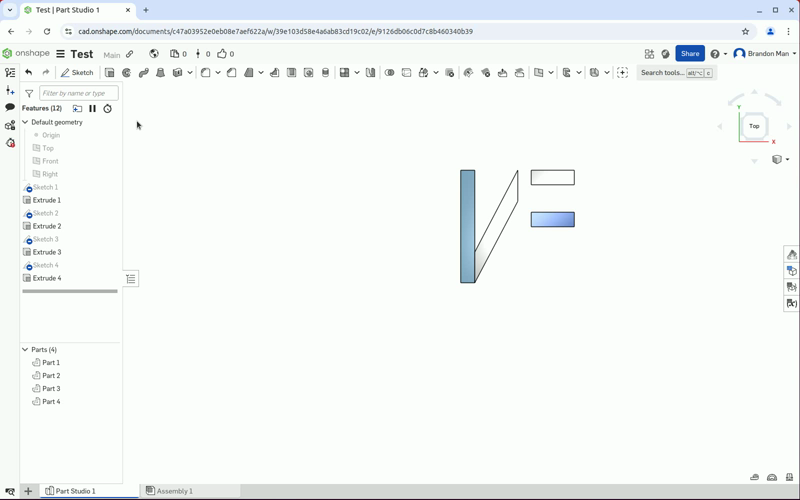
mouse_move(73, 189)
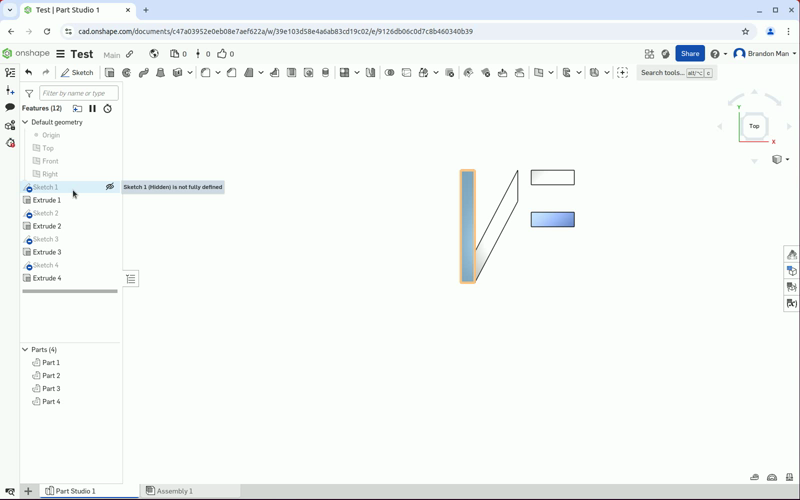
click(73, 189)
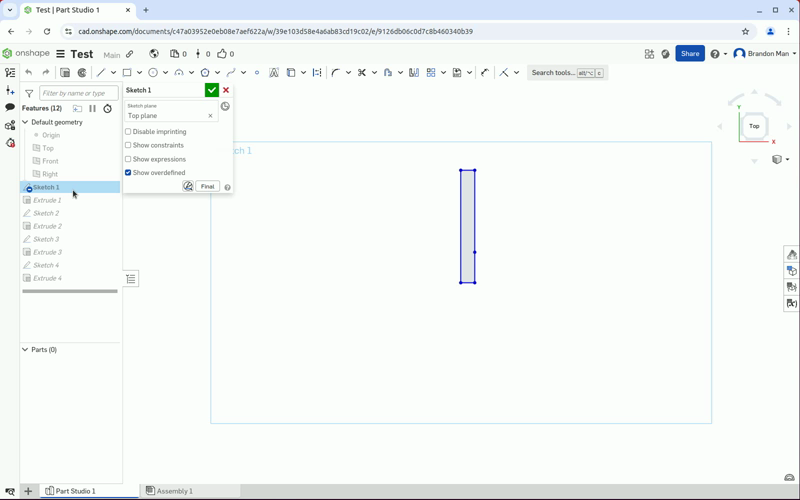
mouse_move(229, 92)
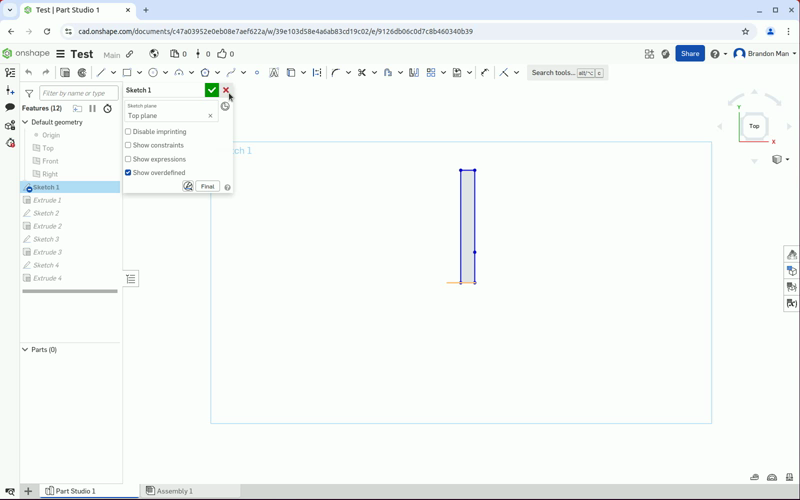
click(229, 92)
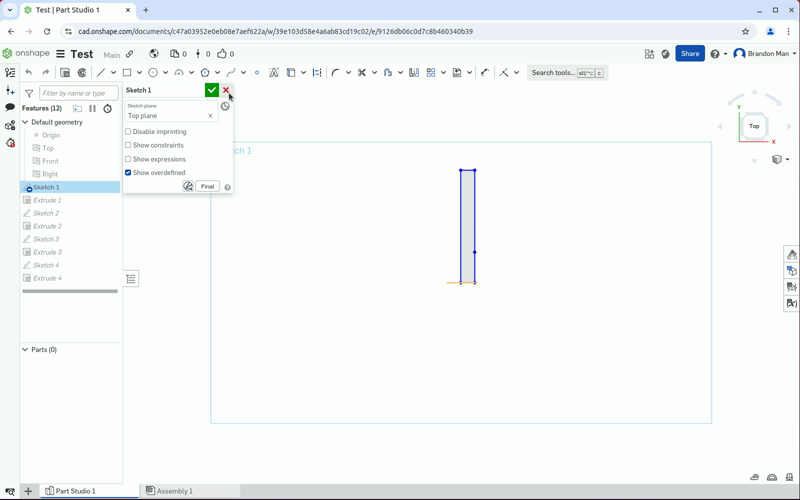
key(shift+s)
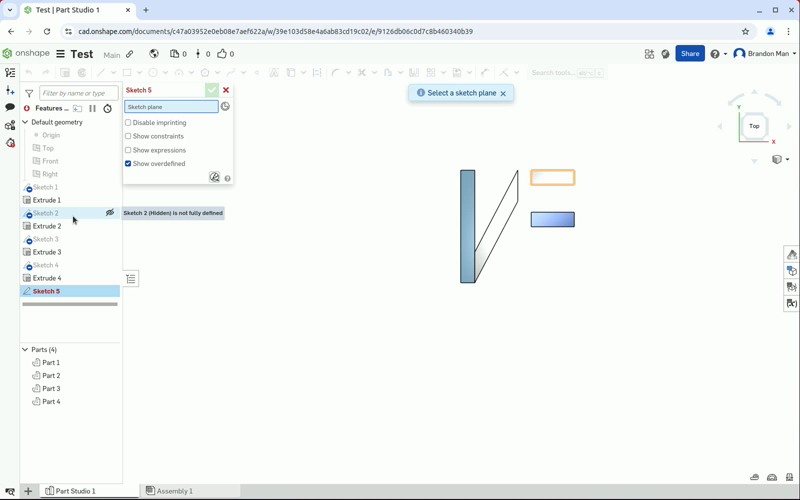
scroll(3)
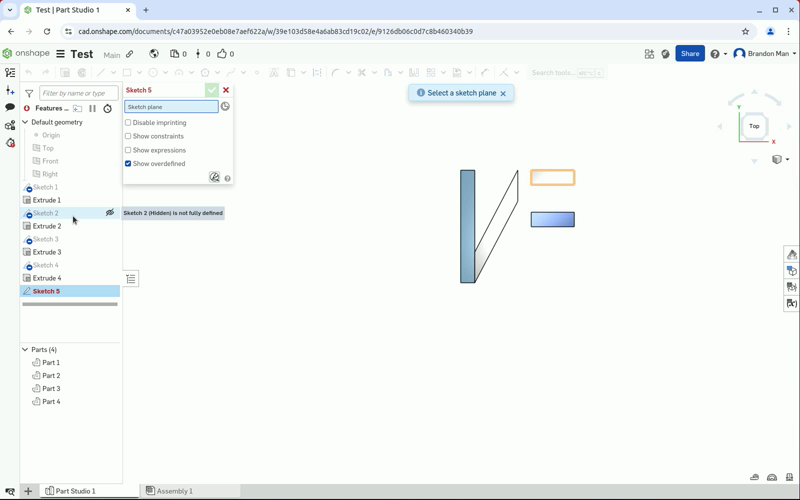
mouse_move(73, 150)
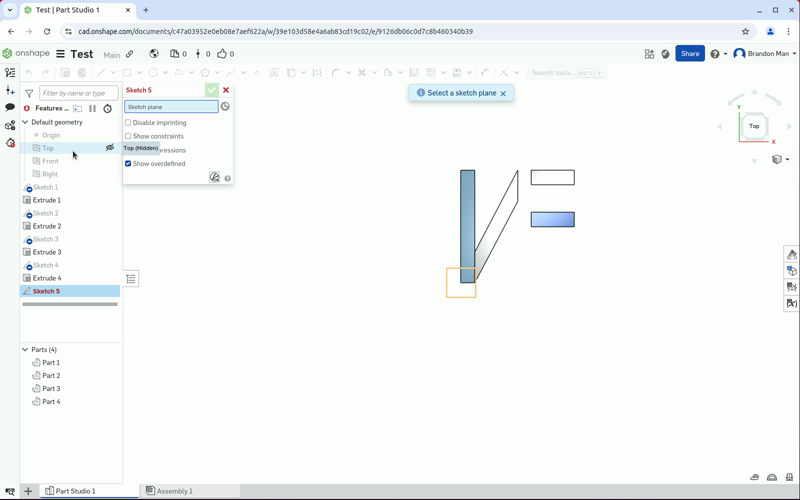
click(73, 150)
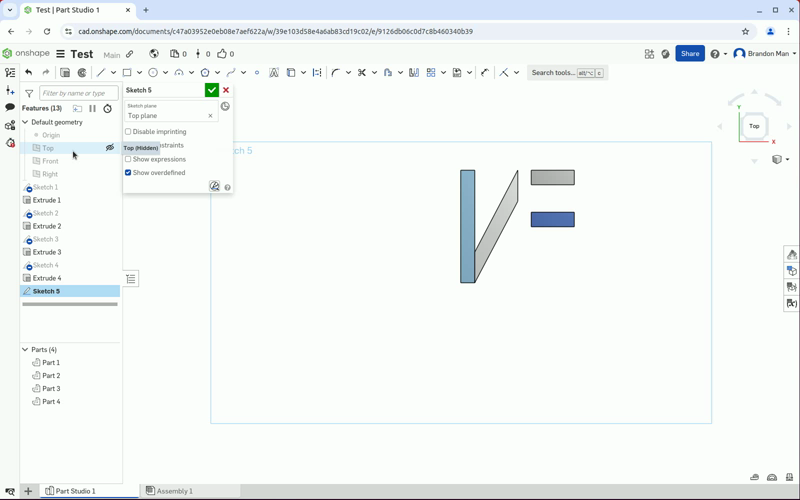
mouse_move(73, 352)
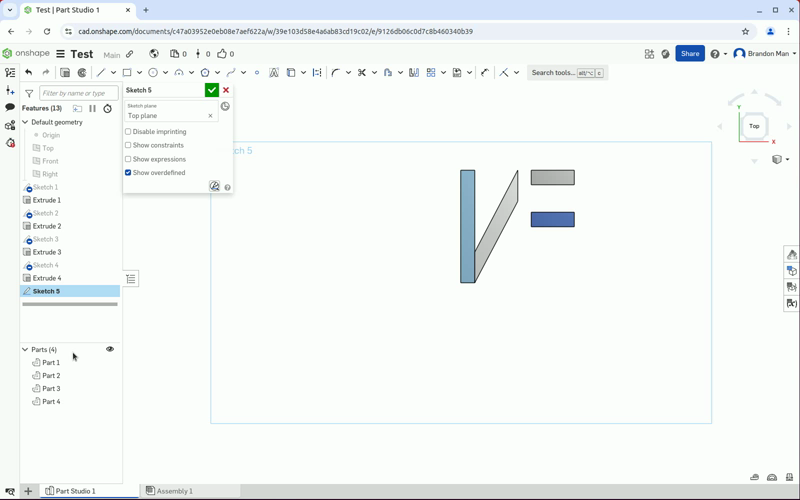
key(y)
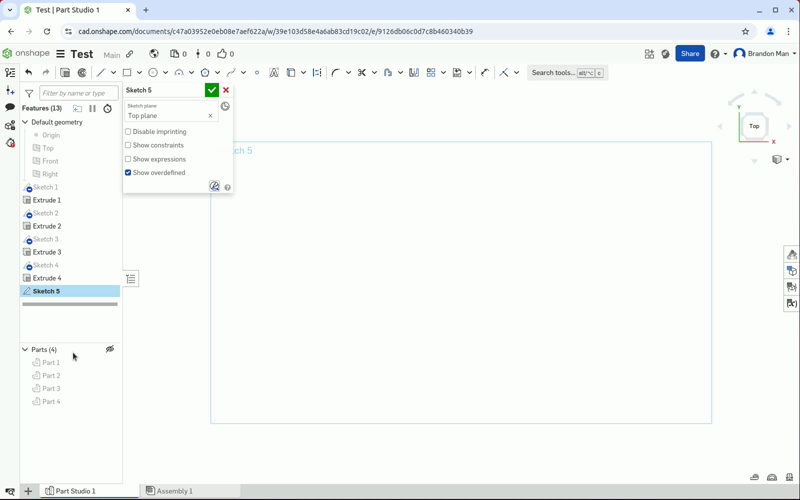
key(l)
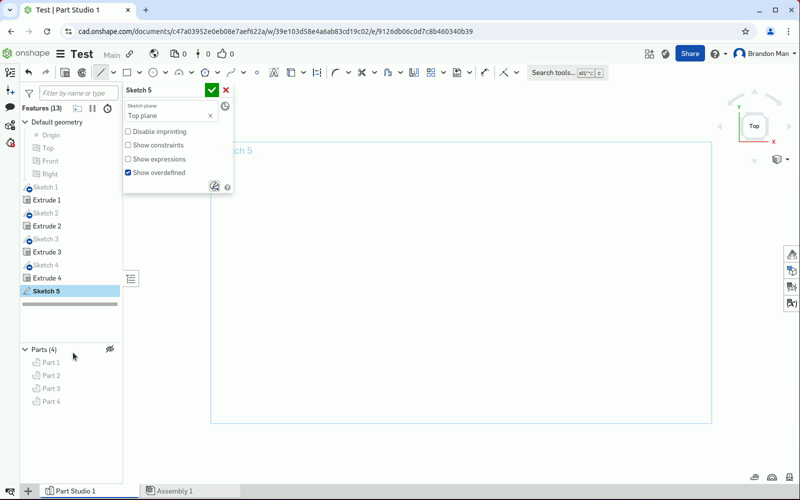
key_down(shift)
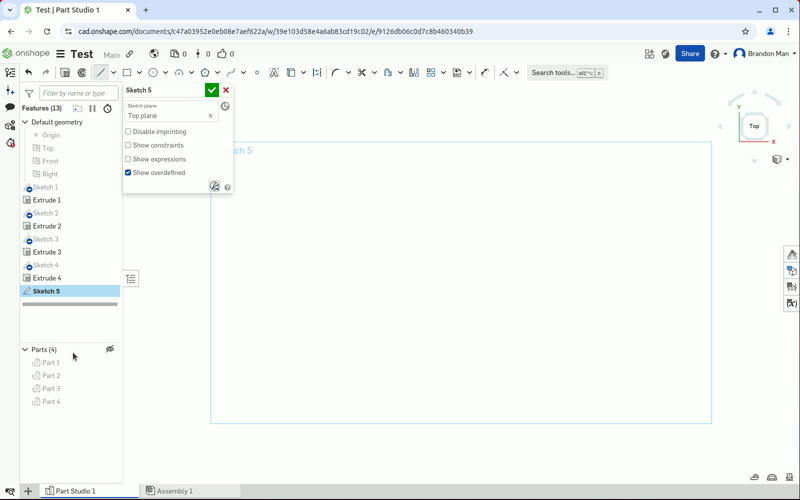
mouse_move(516, 282)
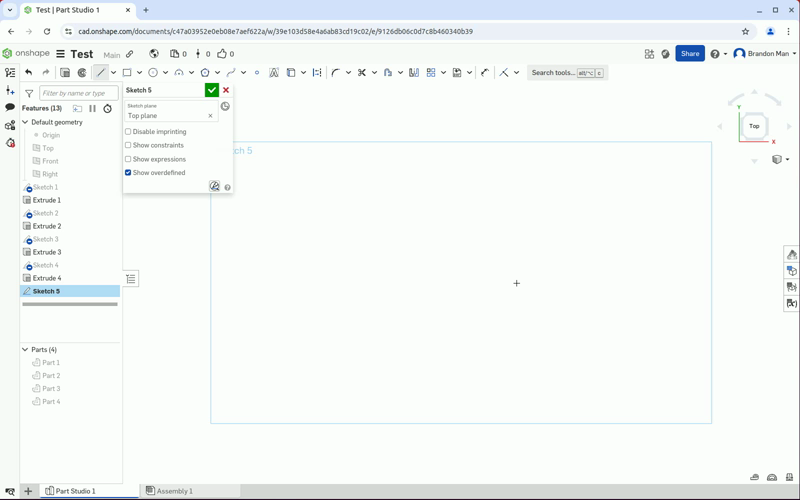
click(516, 282)
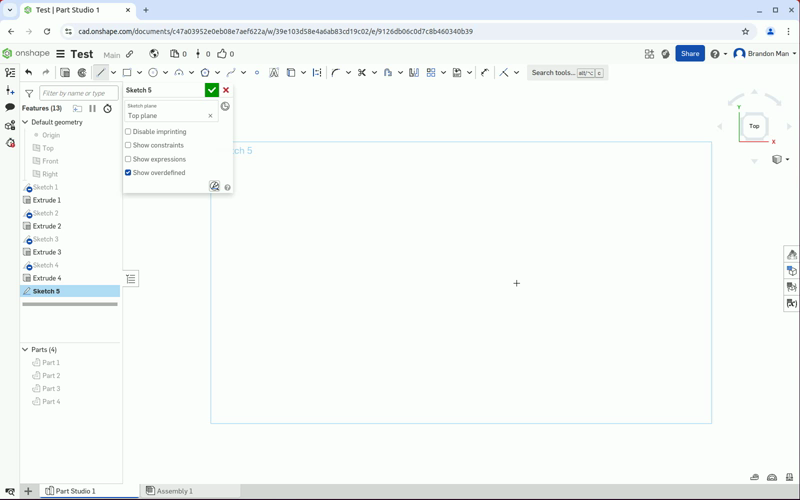
key_up(shift)
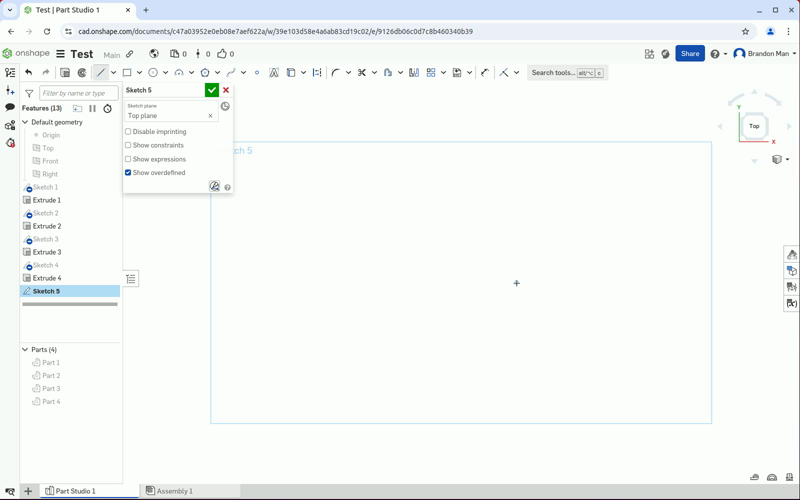
key_down(shift)
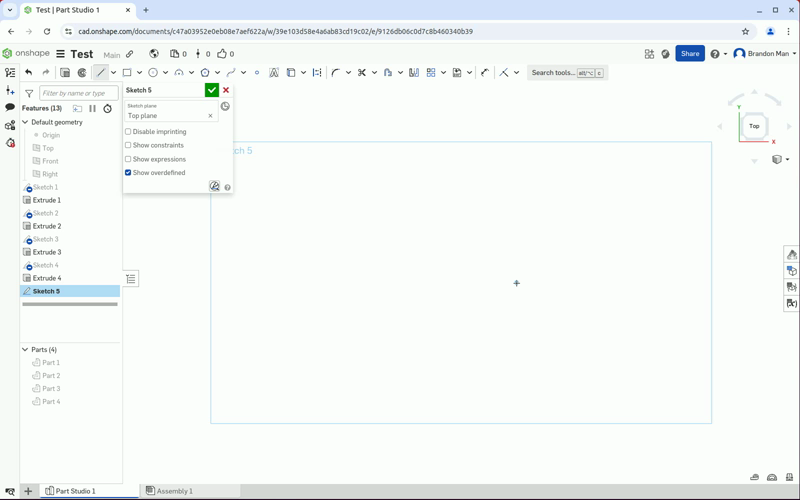
mouse_move(546, 282)
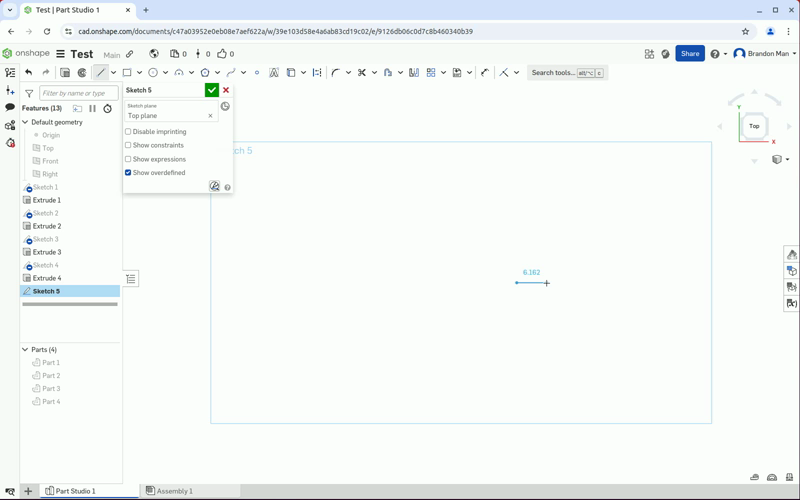
mouse_move(531, 282)
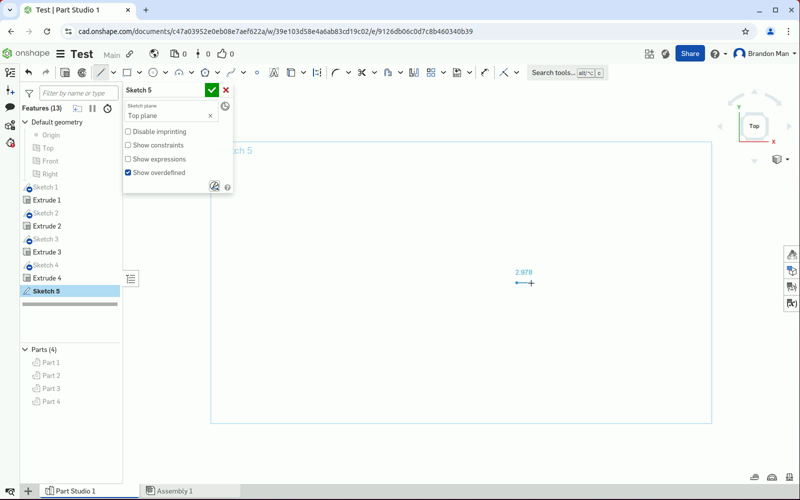
click(531, 282)
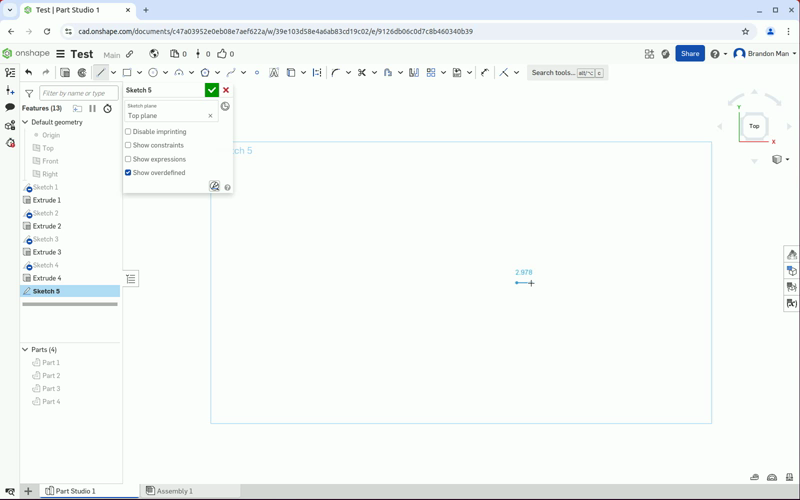
key_up(shift)
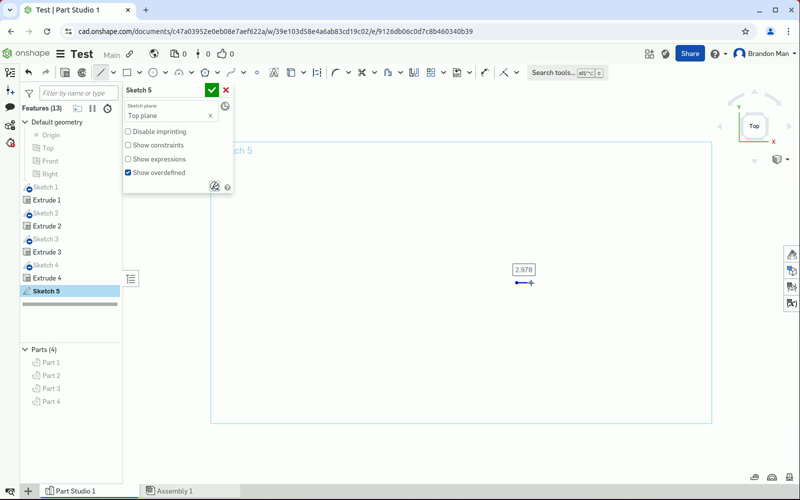
key_down(shift)
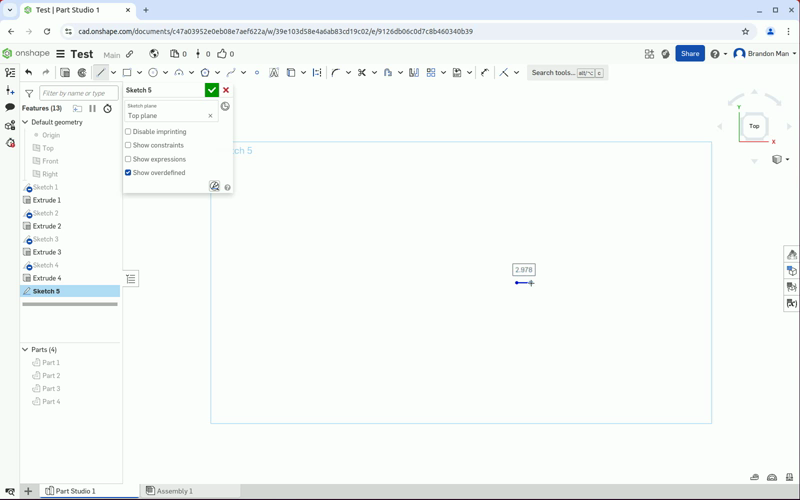
mouse_move(561, 282)
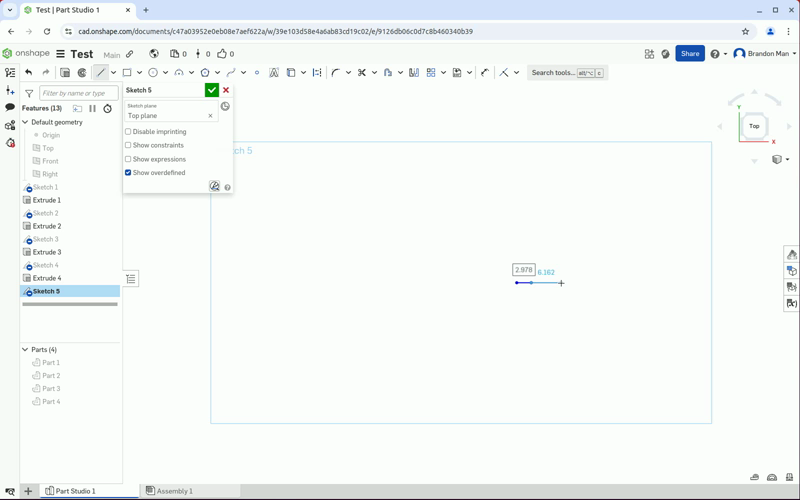
mouse_move(531, 226)
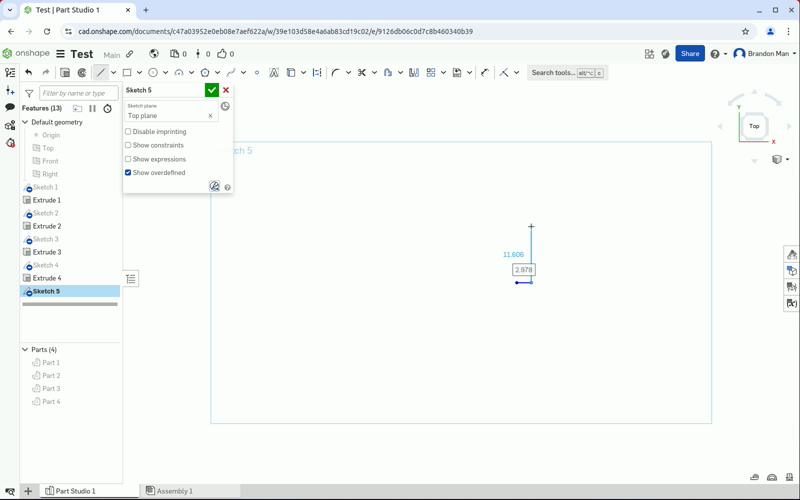
click(531, 226)
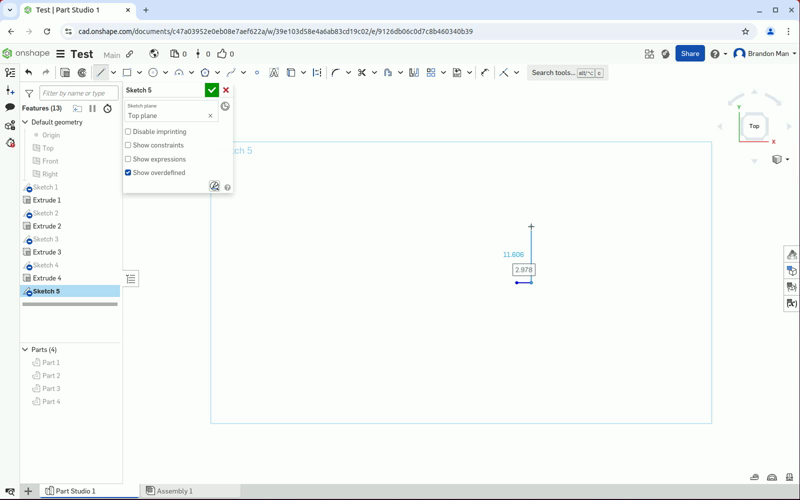
key_up(shift)
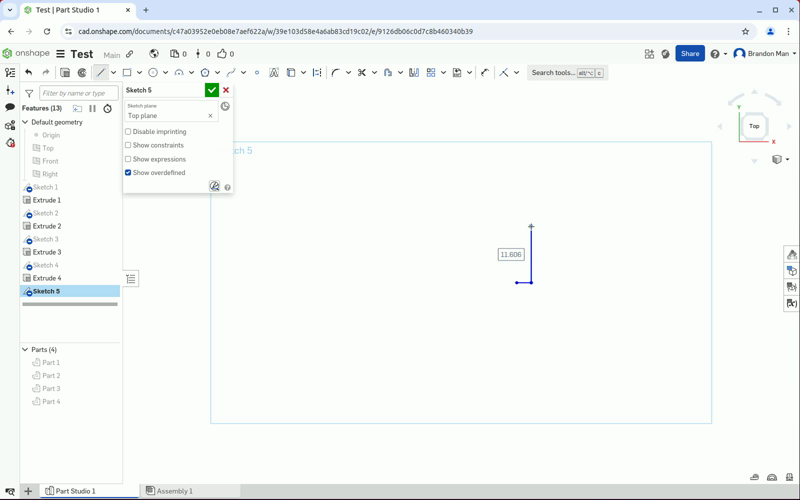
key_down(shift)
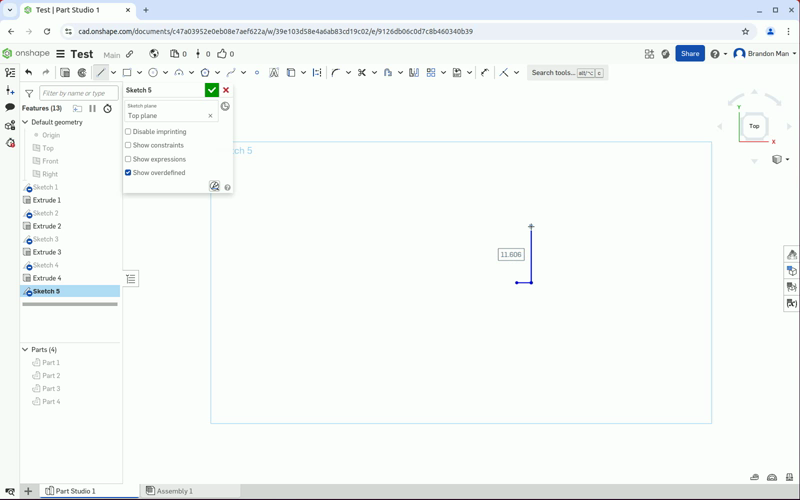
mouse_move(561, 226)
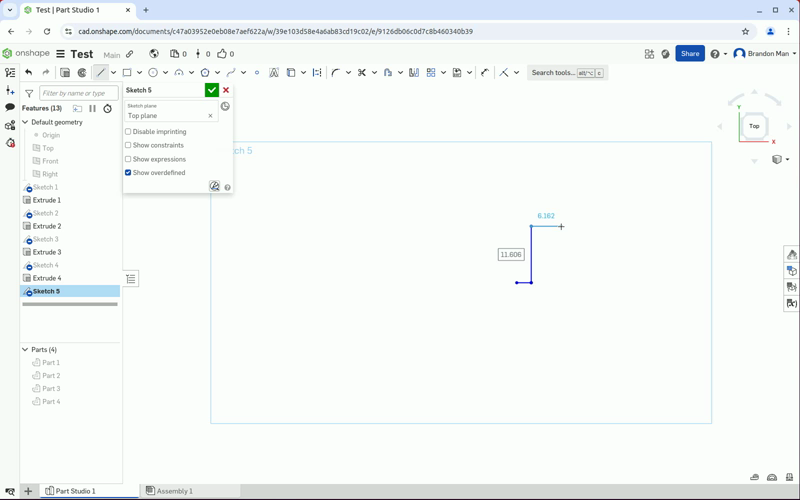
mouse_move(531, 213)
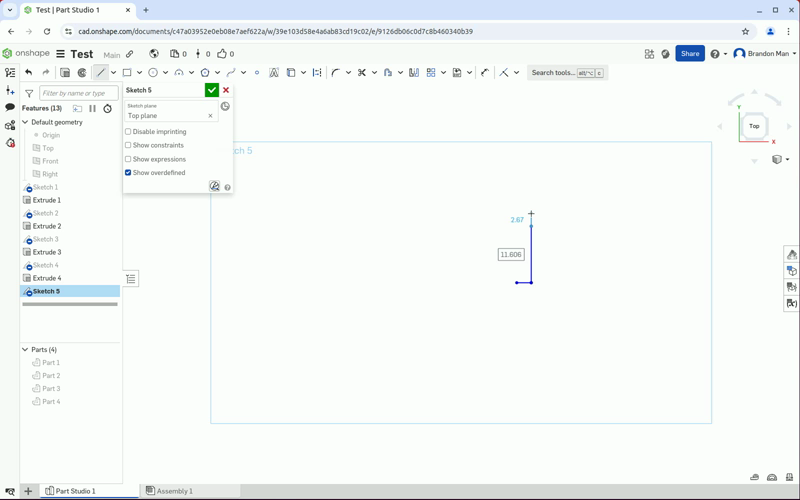
click(531, 213)
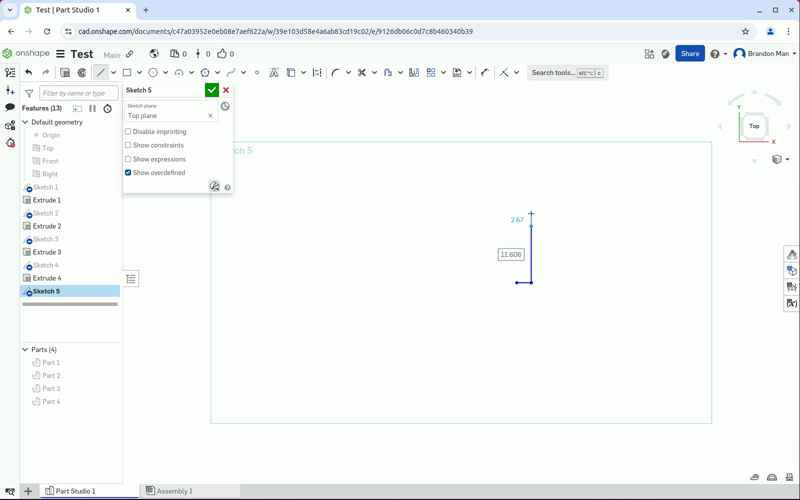
key_up(shift)
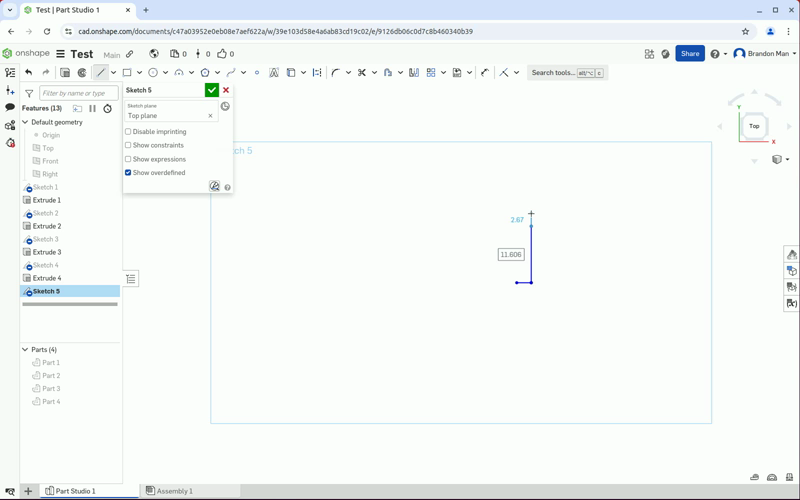
key_down(shift)
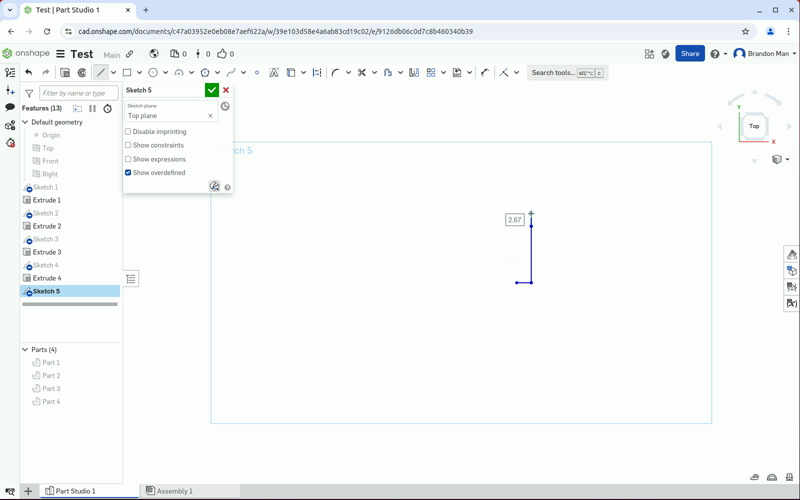
mouse_move(561, 213)
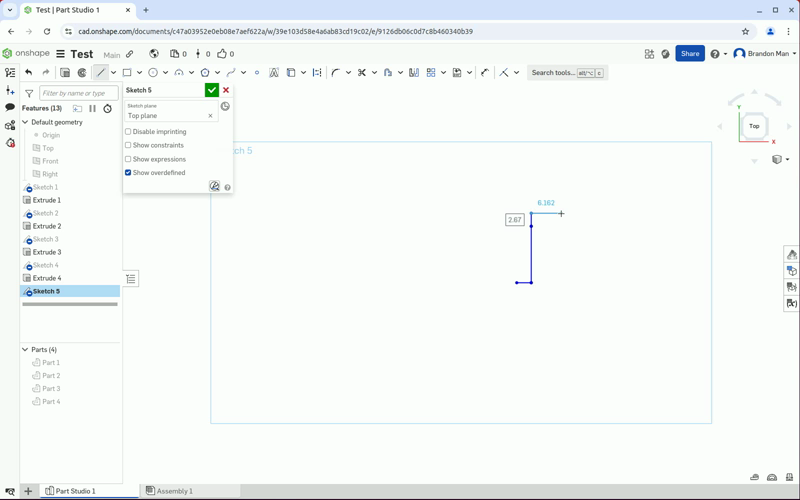
mouse_move(531, 184)
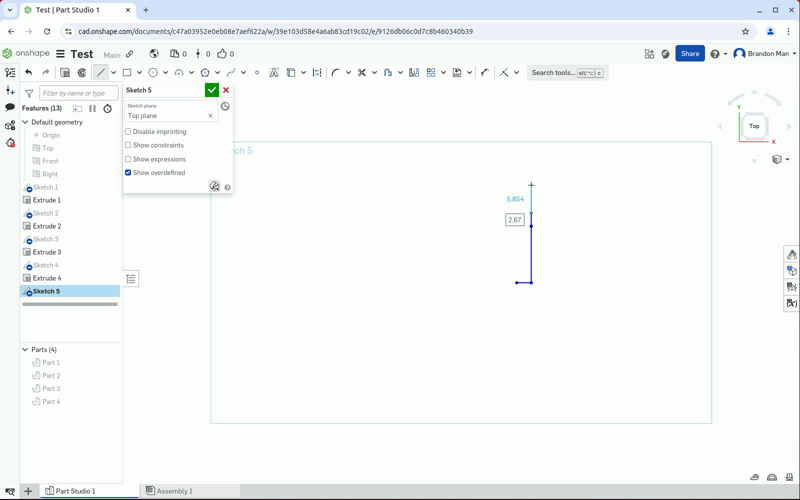
click(531, 184)
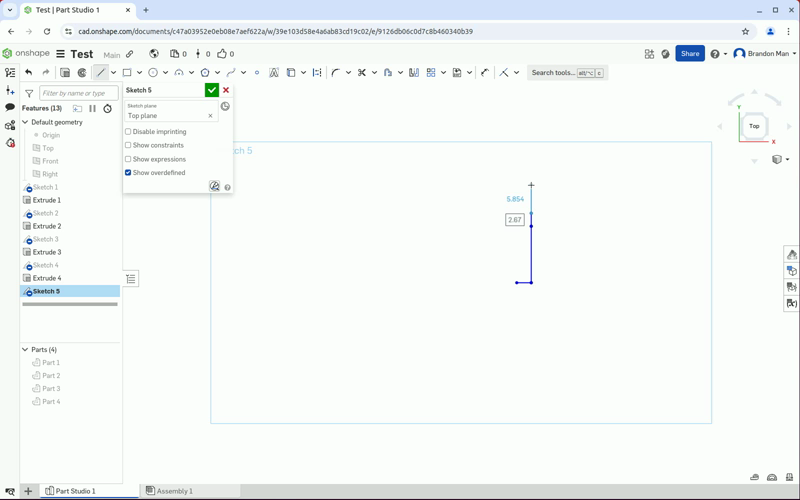
key_up(shift)
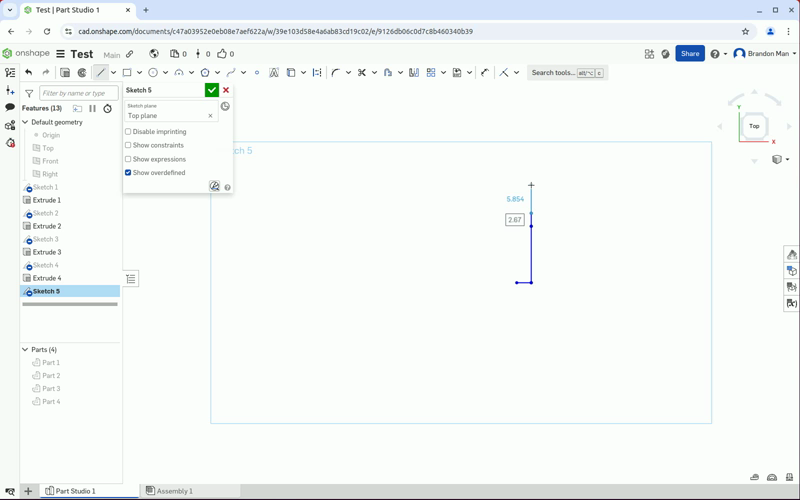
key_down(shift)
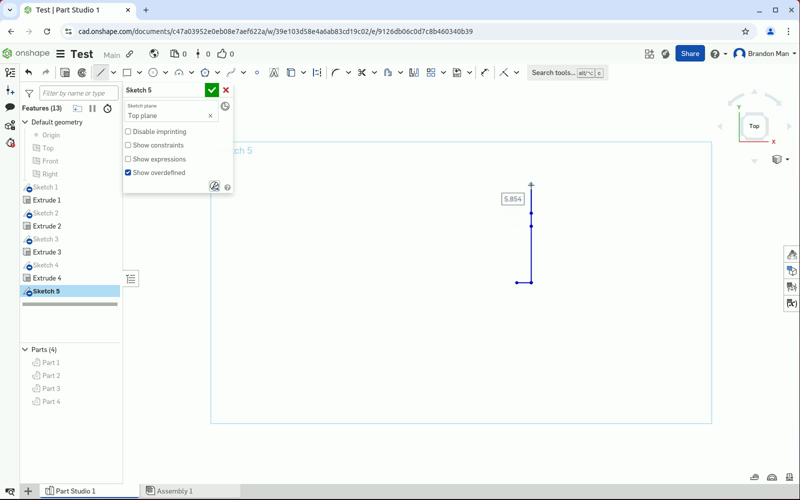
mouse_move(561, 184)
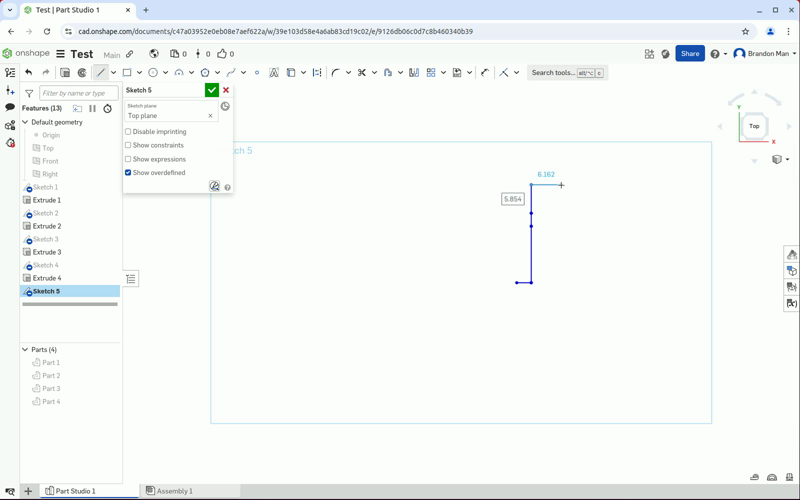
mouse_move(531, 170)
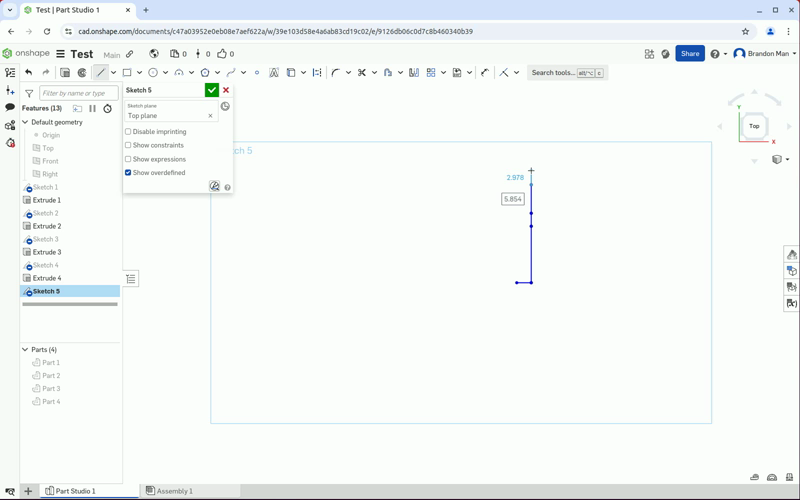
click(531, 170)
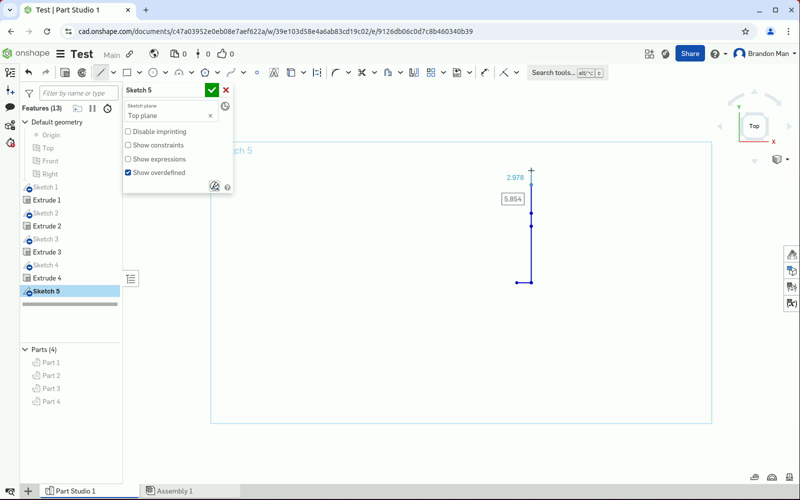
key_up(shift)
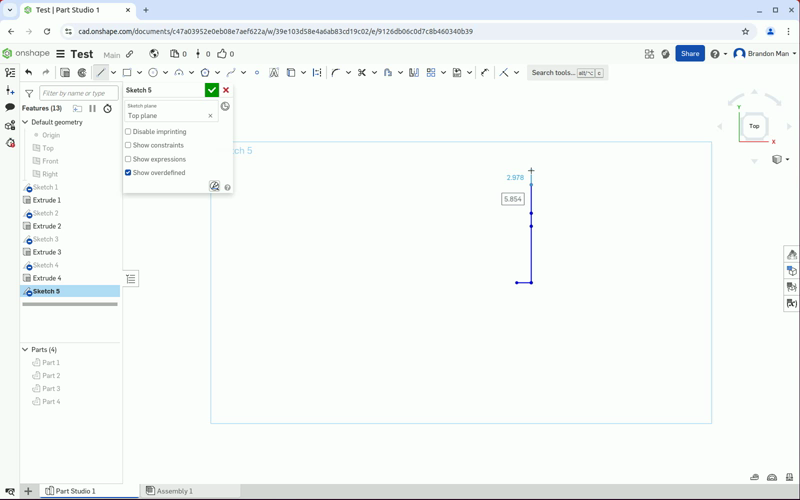
key_down(shift)
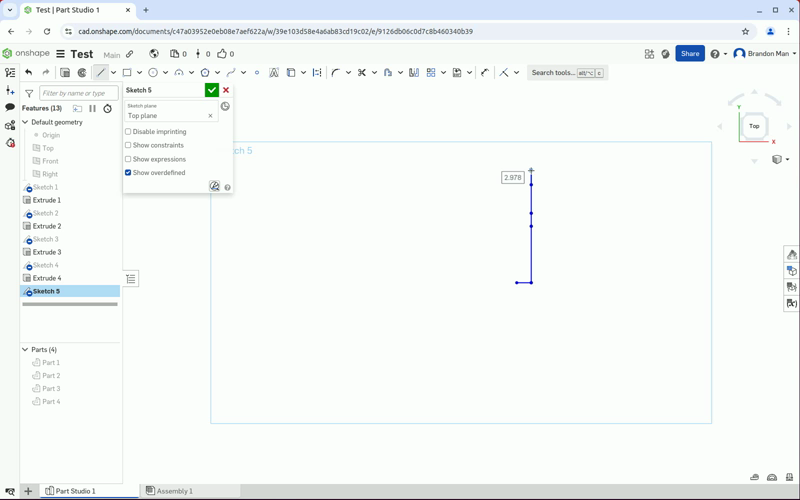
mouse_move(561, 170)
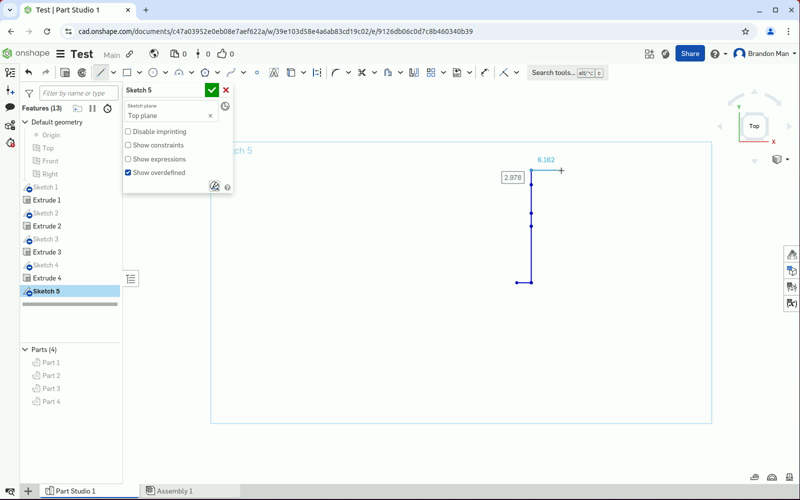
mouse_move(516, 170)
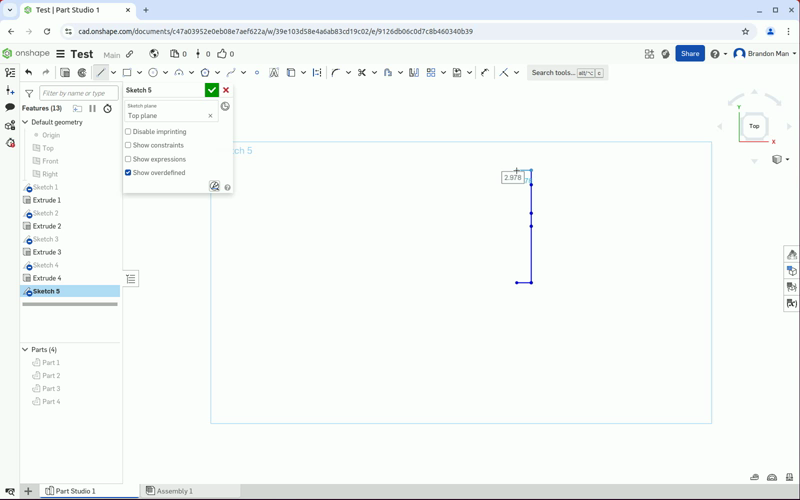
click(516, 170)
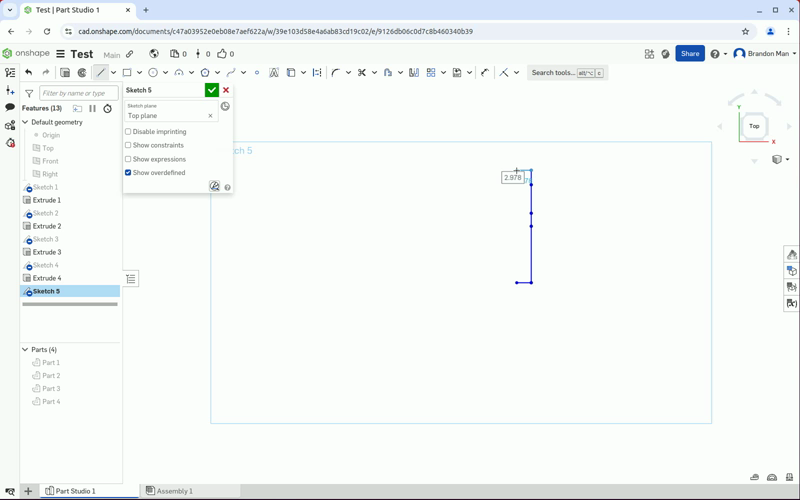
key_up(shift)
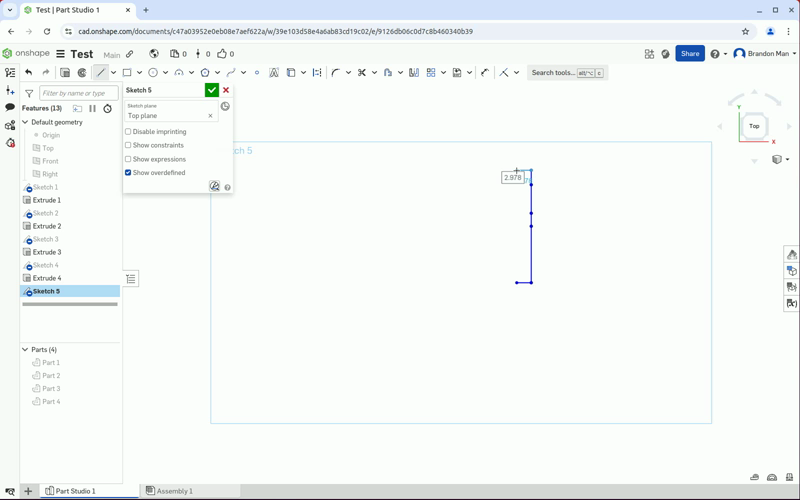
key_down(shift)
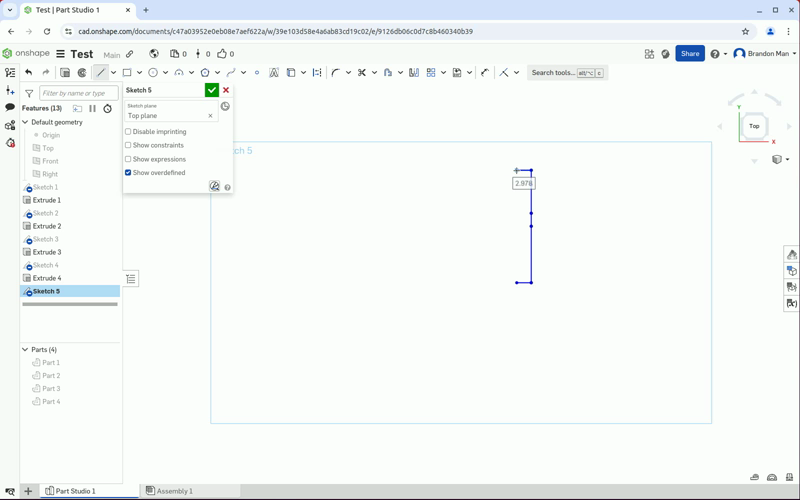
mouse_move(546, 170)
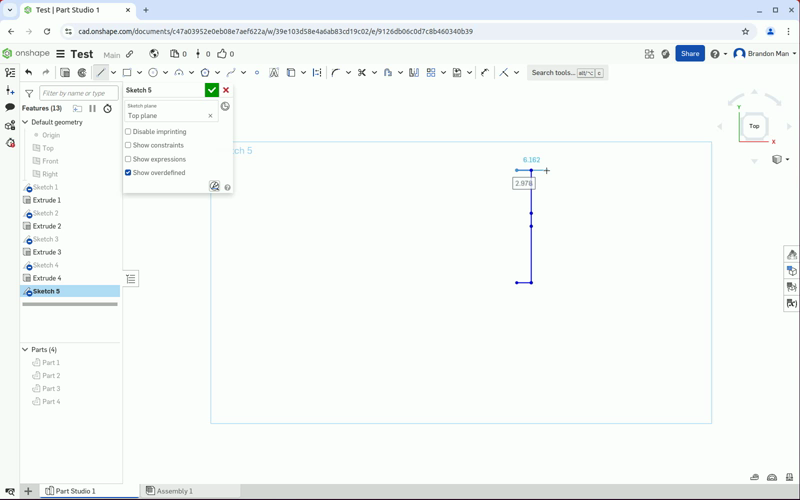
mouse_move(516, 201)
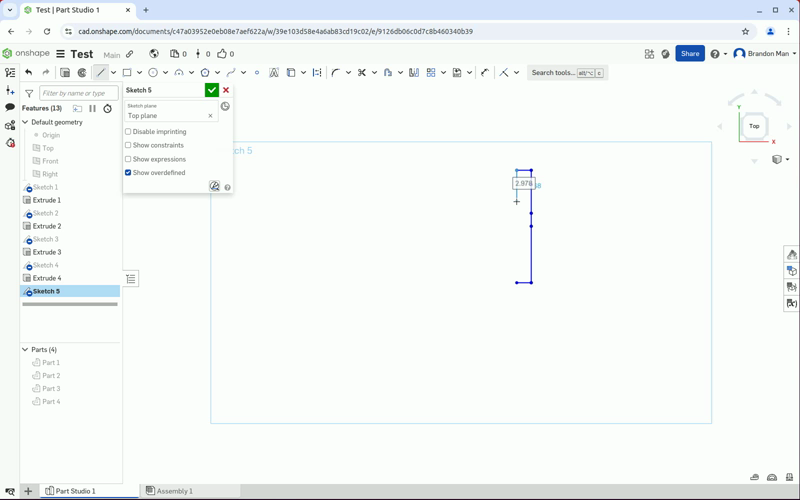
click(516, 201)
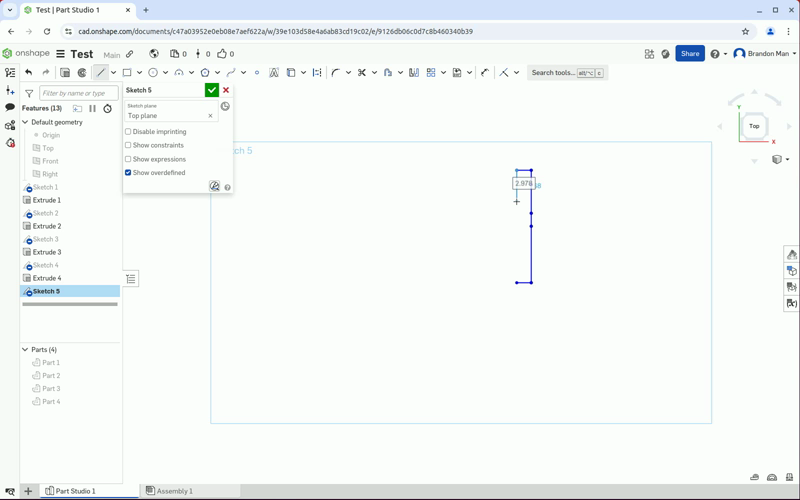
key_up(shift)
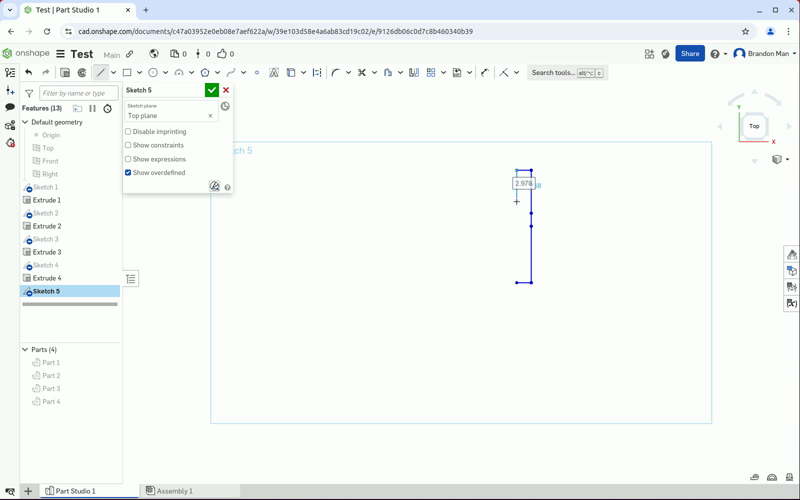
key_down(shift)
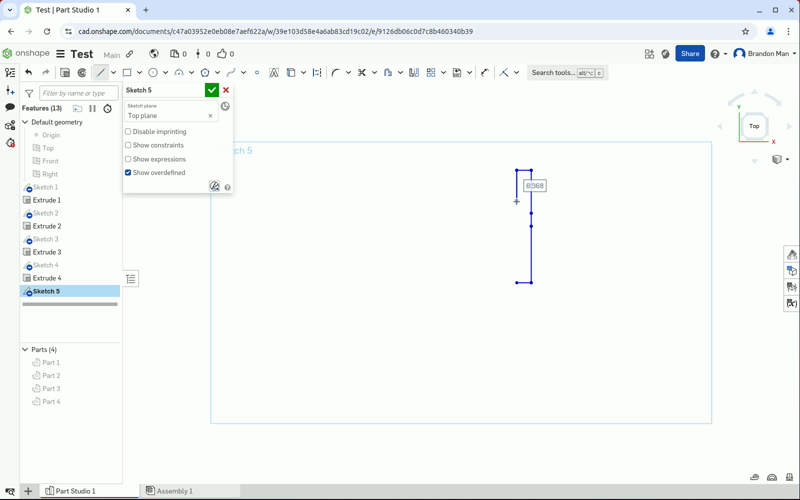
mouse_move(516, 282)
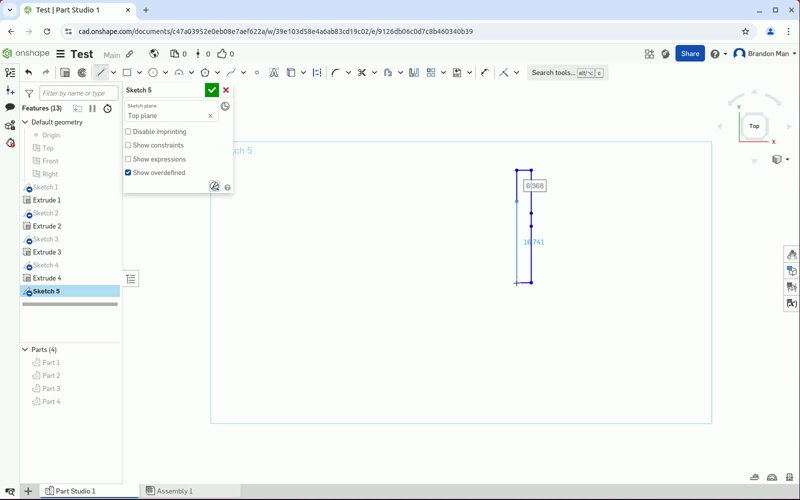
key_up(shift)
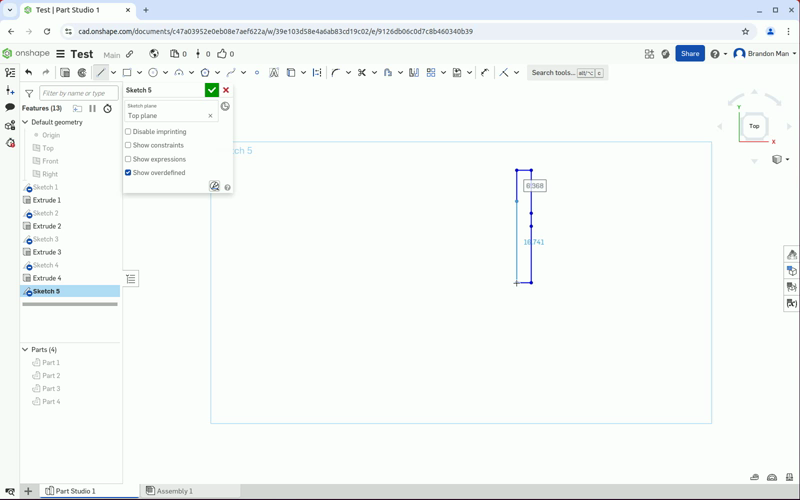
click(516, 282)
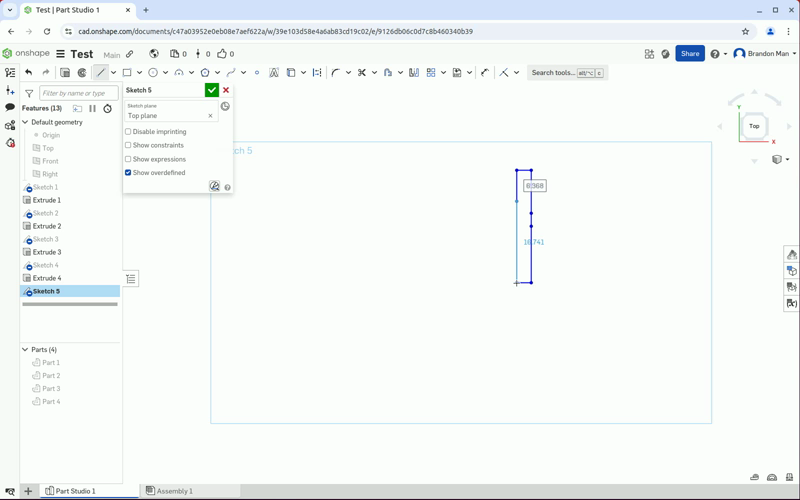
key(esc)
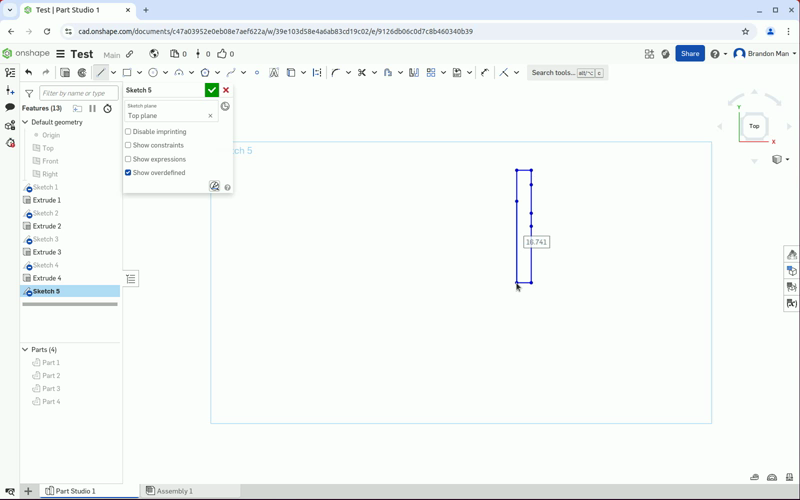
mouse_move(527, 266)
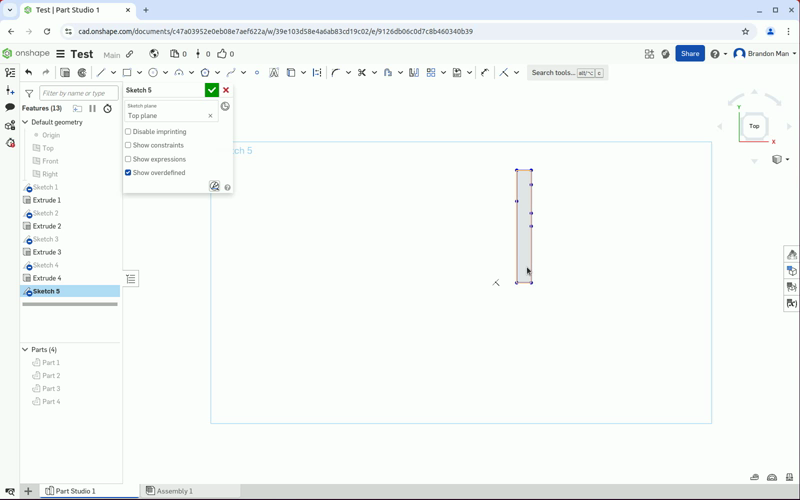
scroll(6)
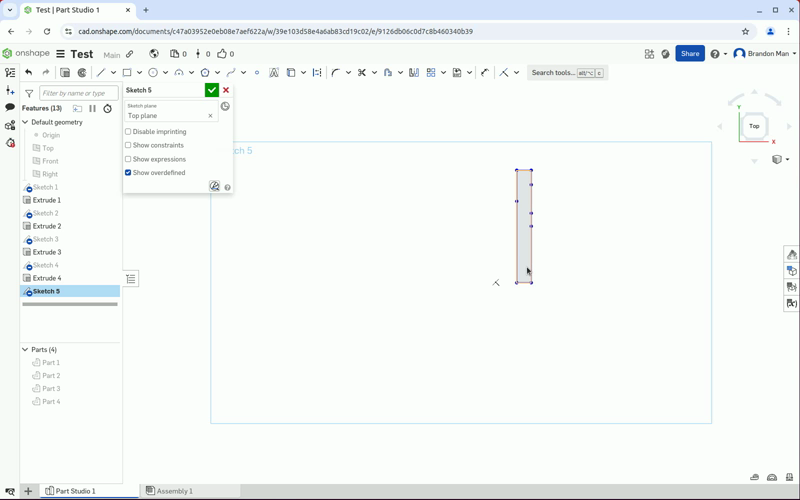
scroll(6)
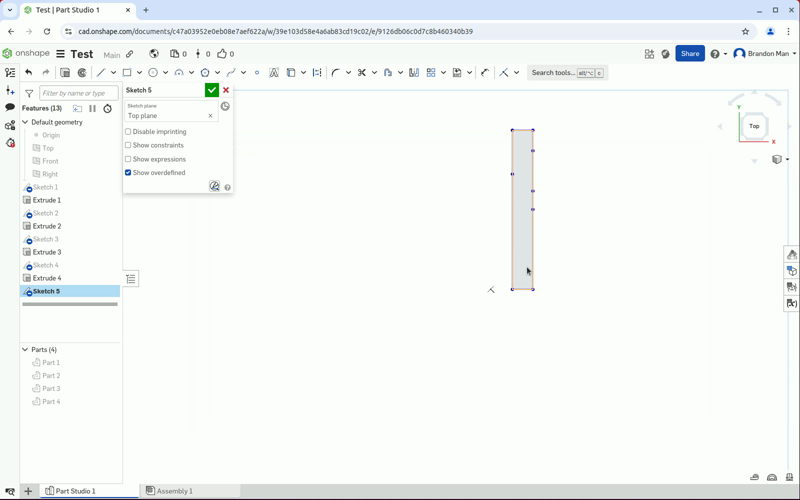
scroll(6)
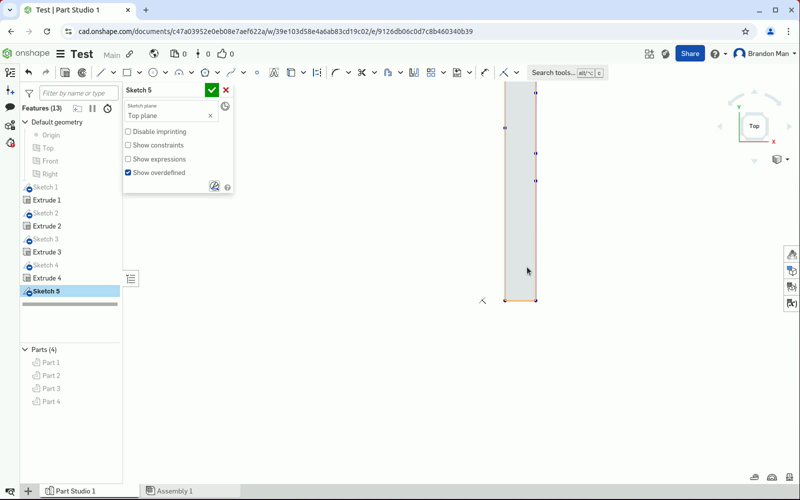
scroll(6)
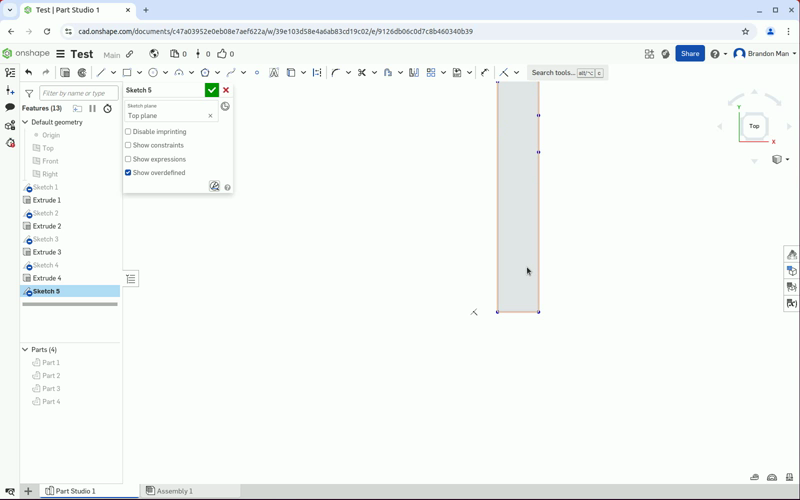
scroll(6)
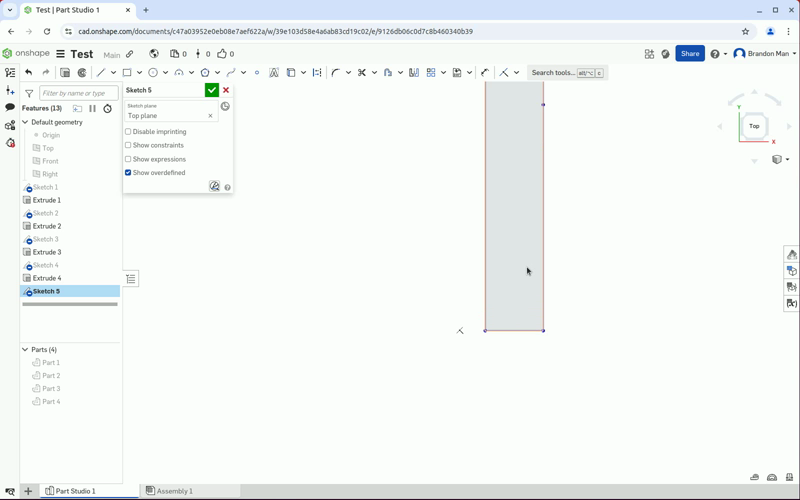
scroll(6)
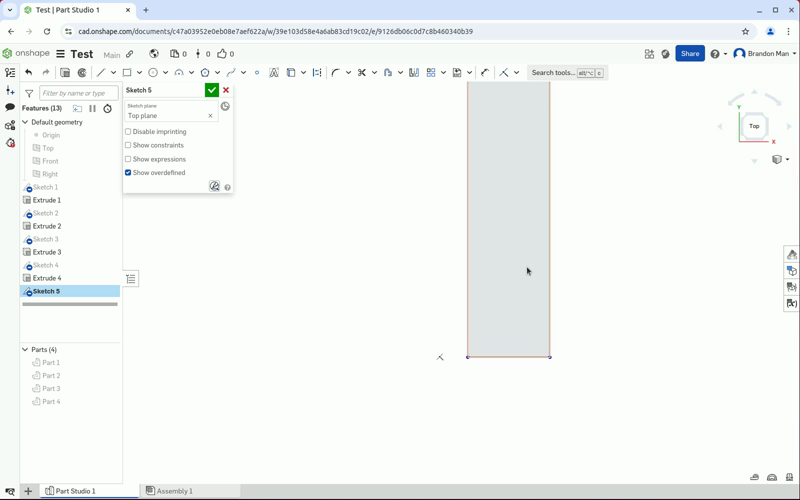
scroll(6)
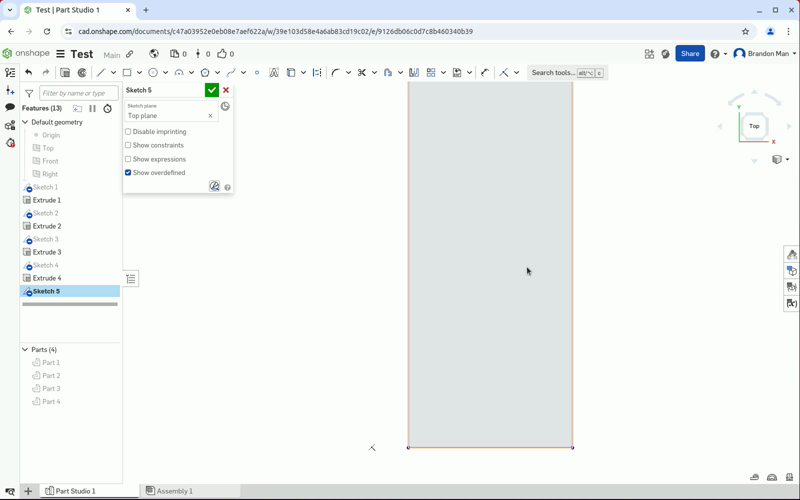
click(527, 266)
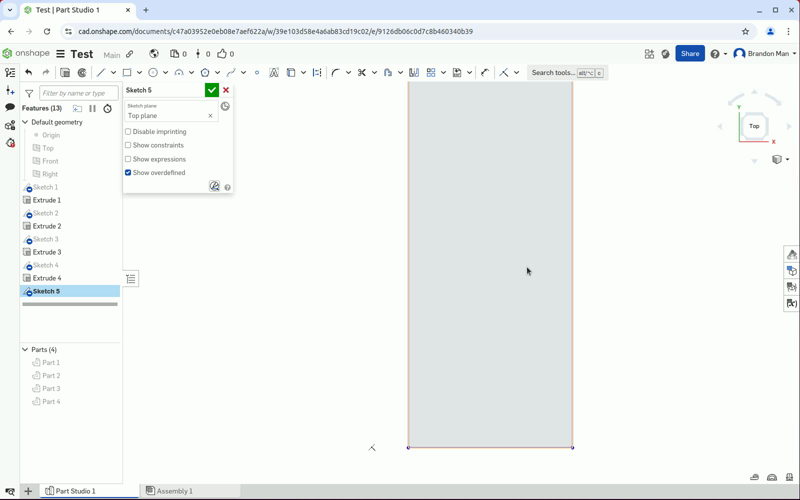
scroll(-6)
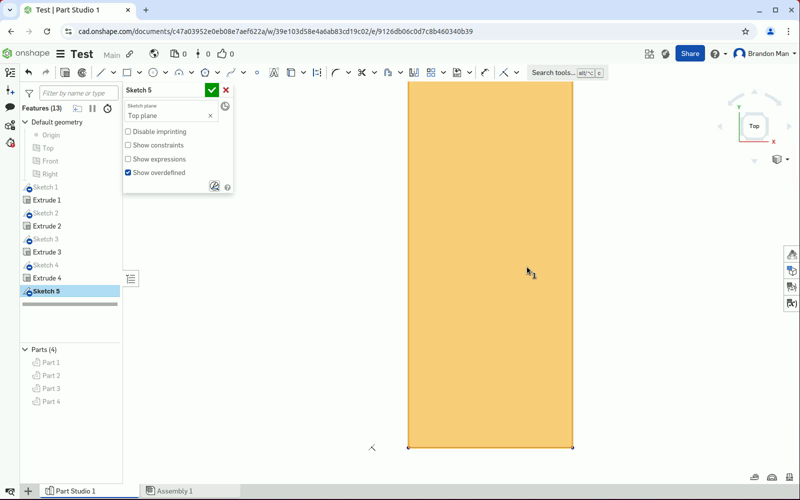
scroll(-6)
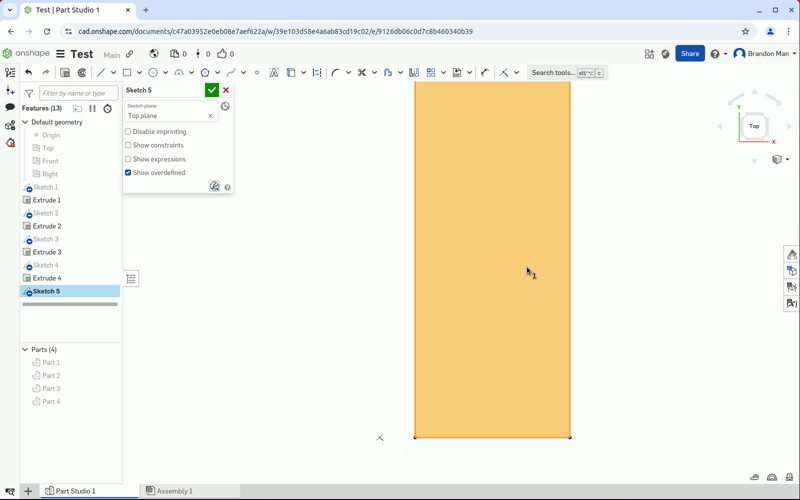
scroll(-6)
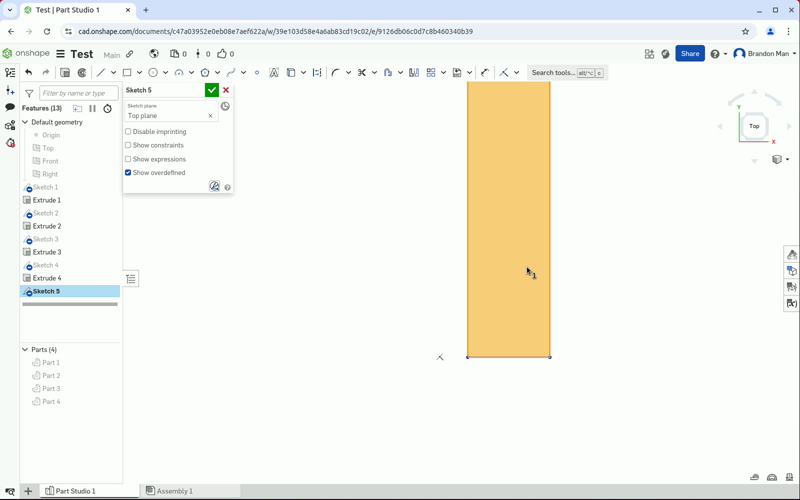
scroll(-6)
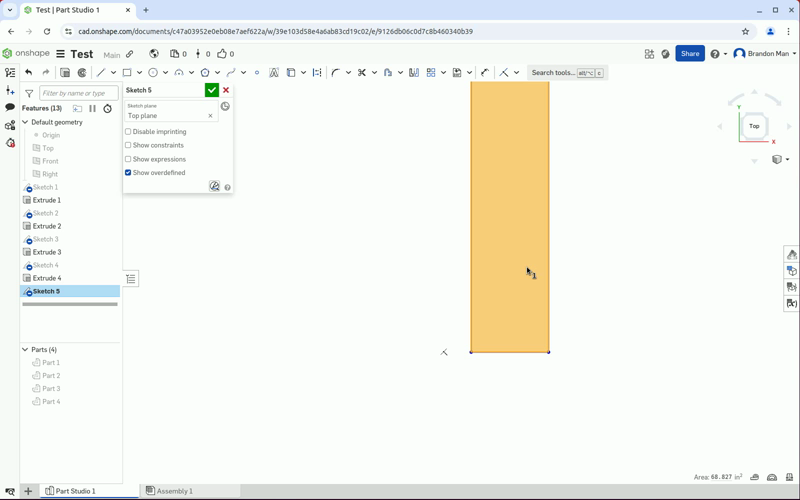
scroll(-6)
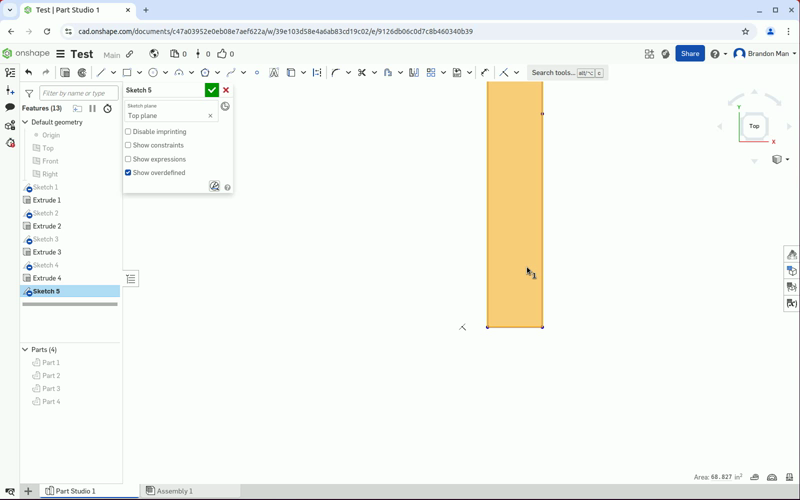
scroll(-6)
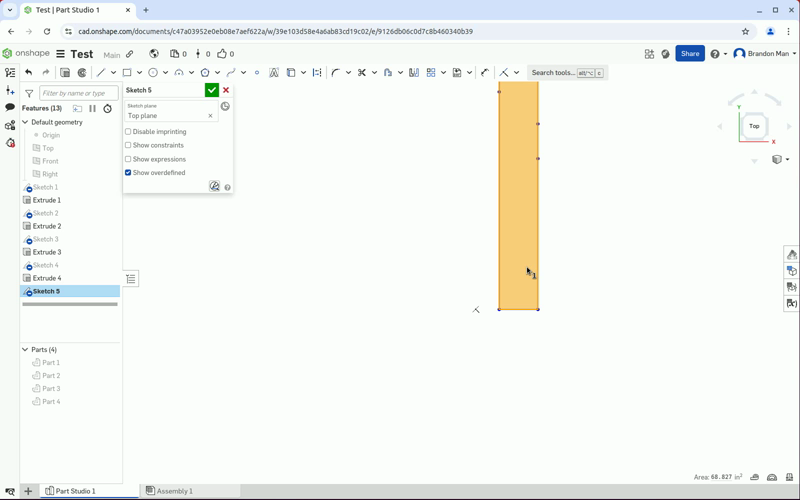
scroll(-6)
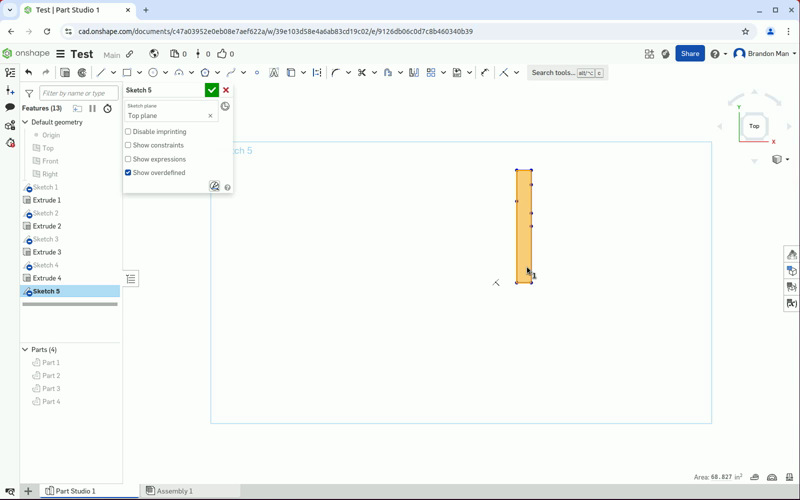
mouse_move(73, 352)
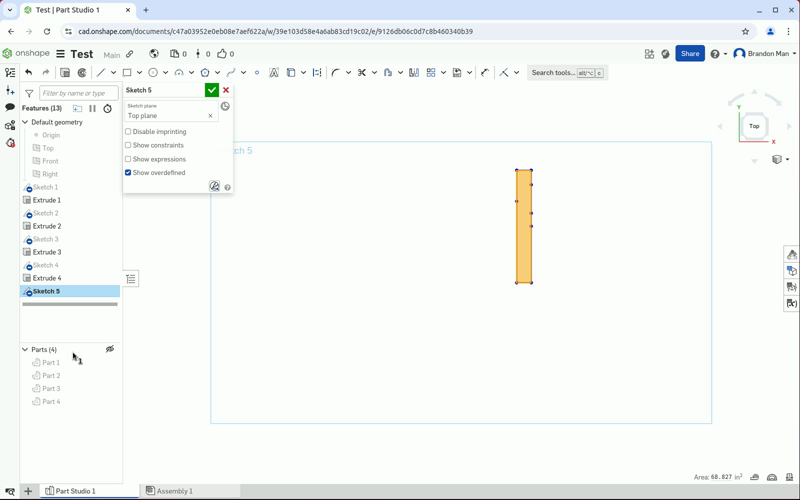
key(shift+y)
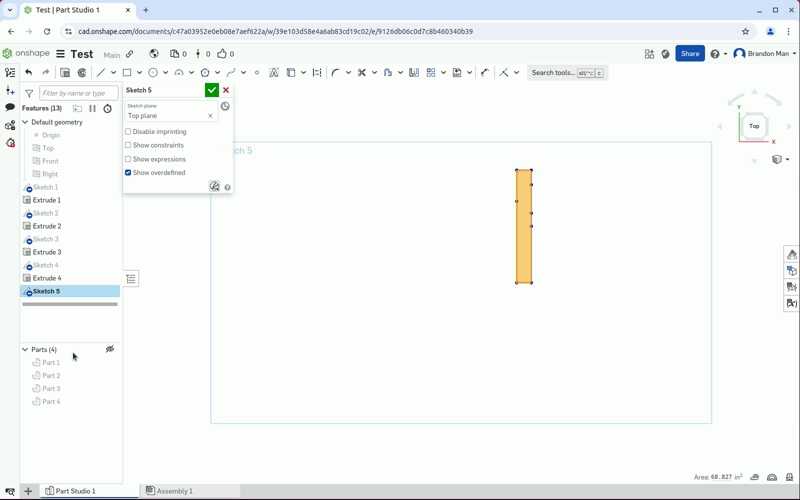
key(shift+e)
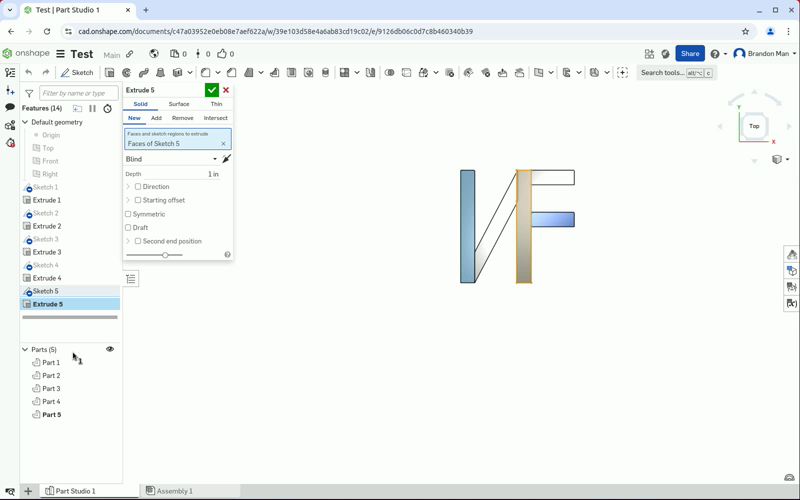
mouse_move(143, 106)
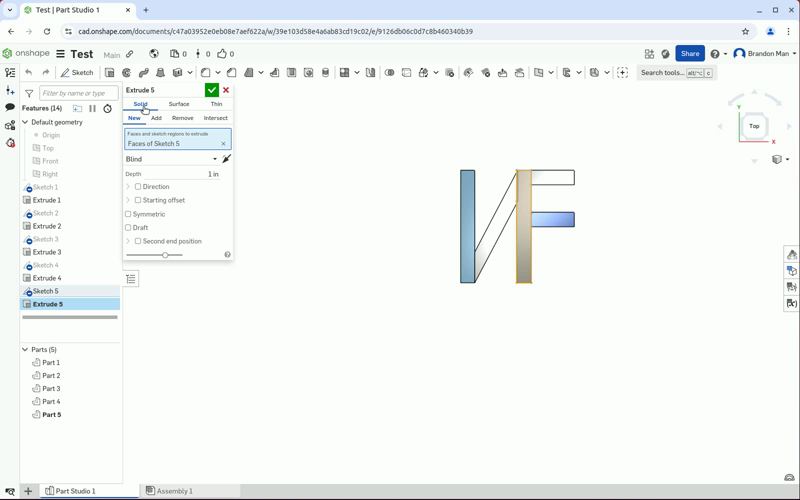
click(143, 106)
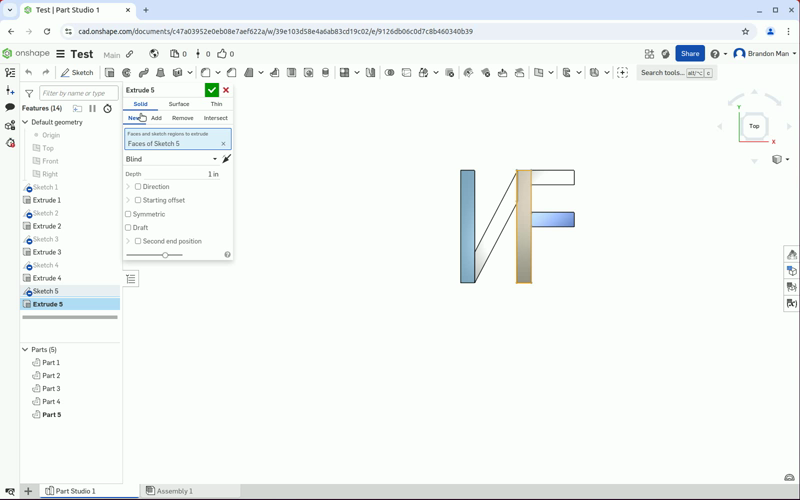
mouse_move(137, 120)
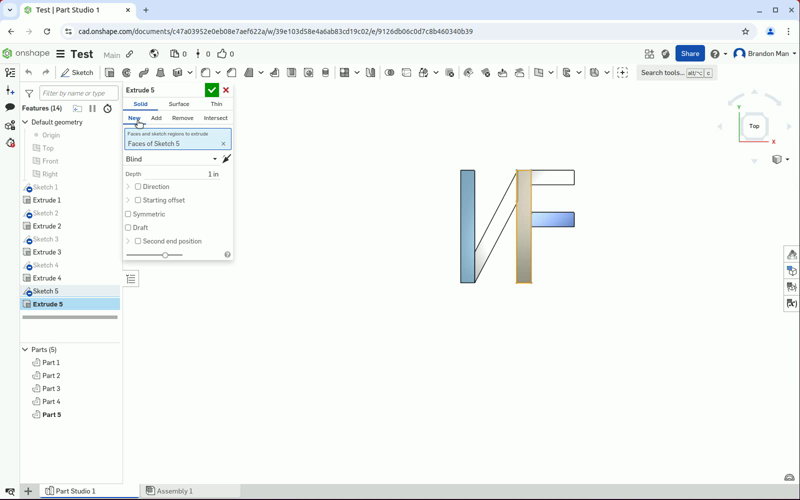
click(137, 120)
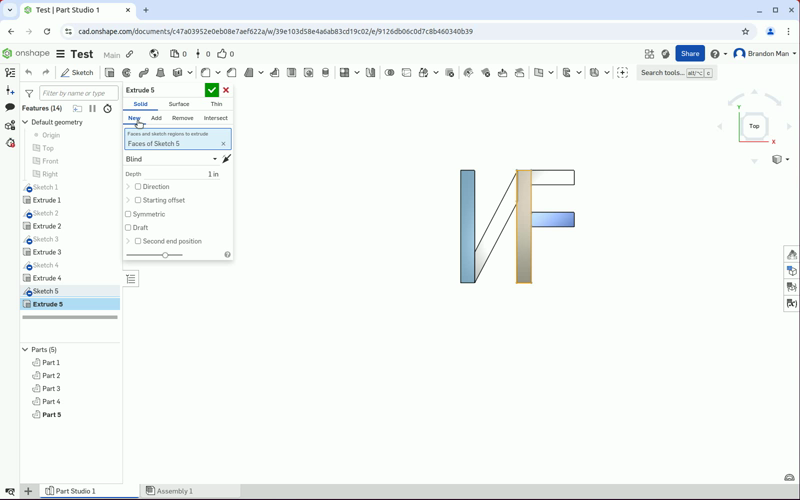
key(tab, 4)
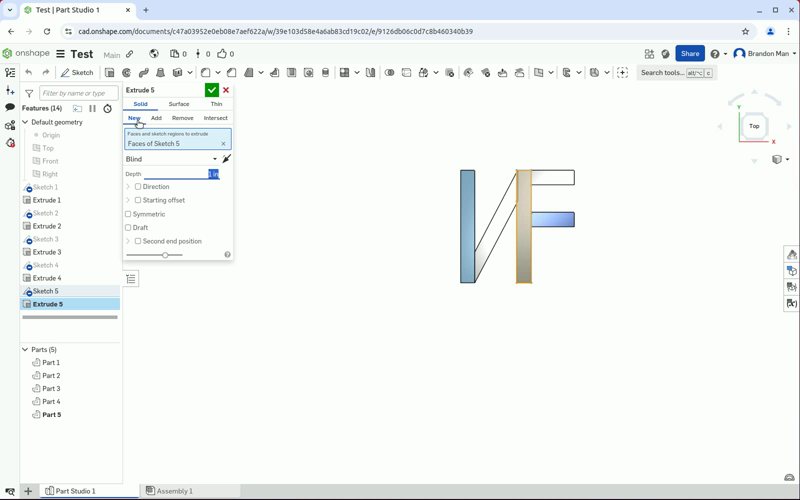
text(11.554)
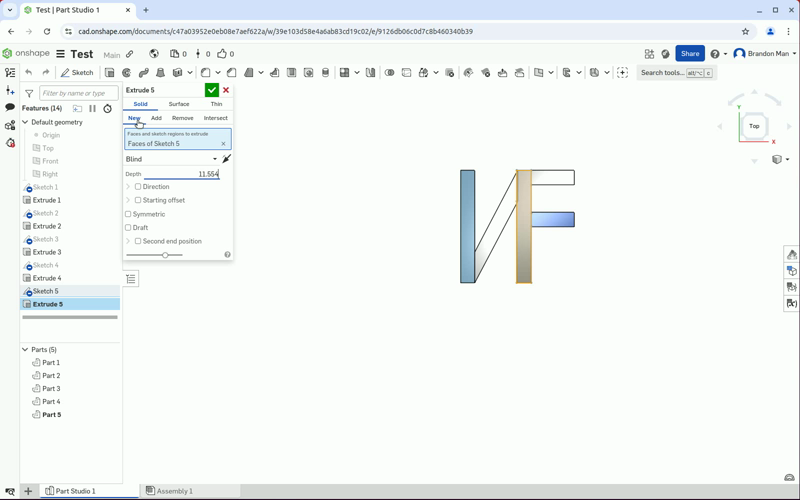
key(enter)
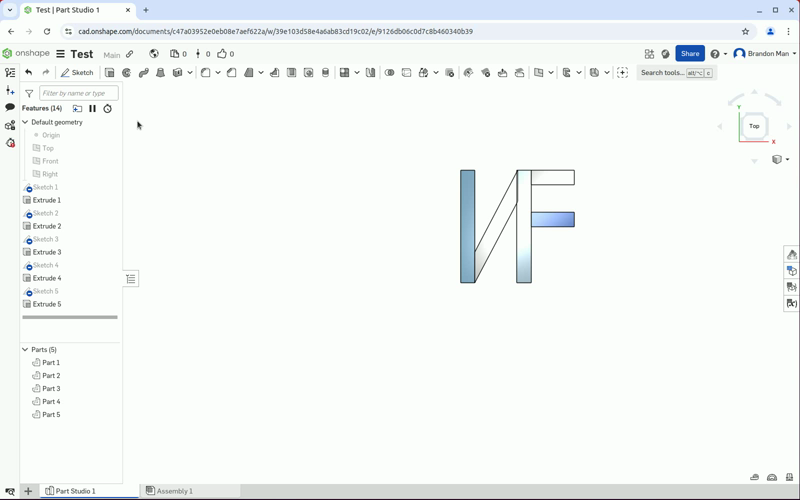
key(shift+h)
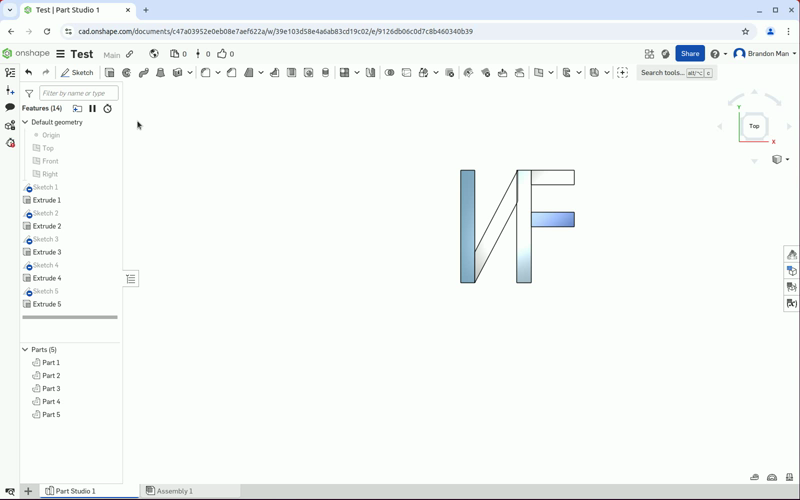
key(shift+h)
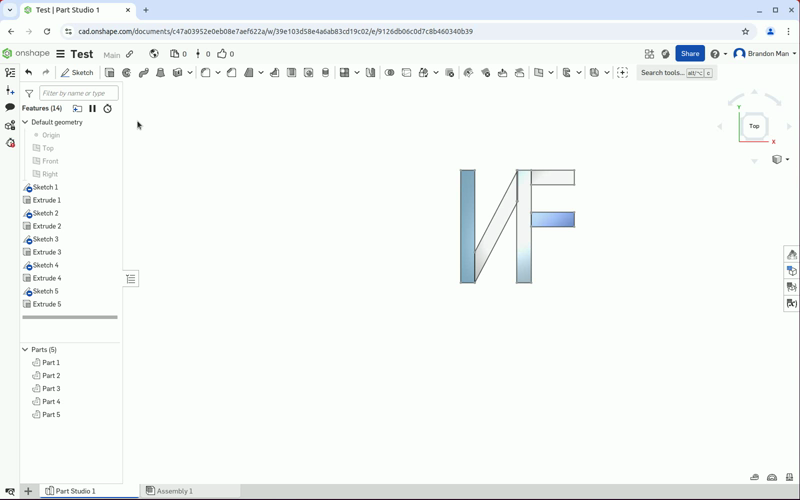
key(shift+7)
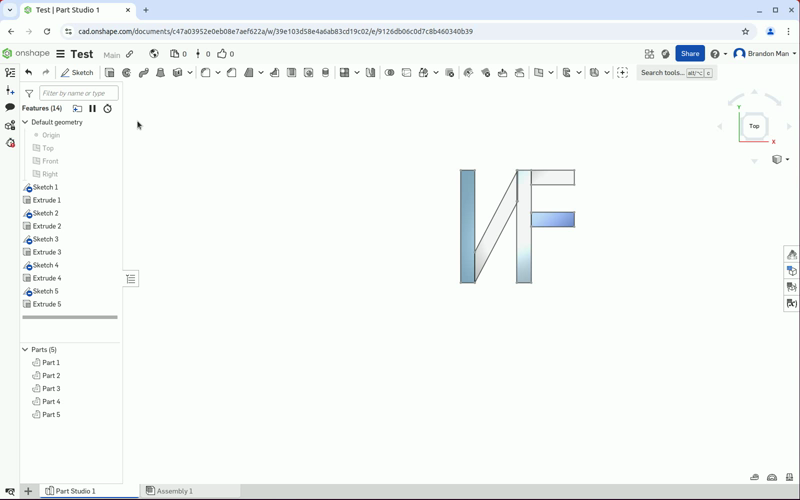
key(up, 3)
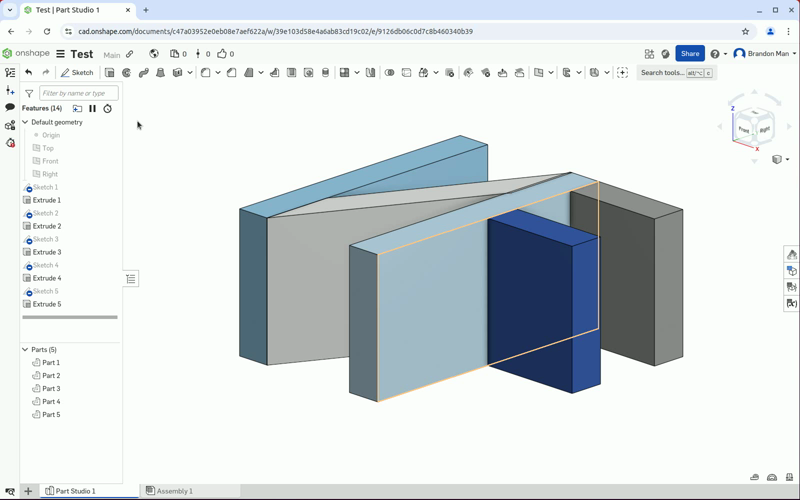
key(left, 3)
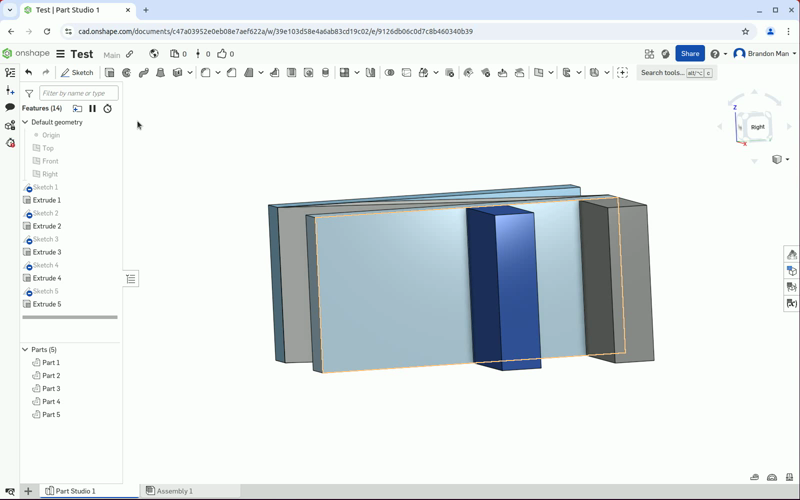
key(right, 3)
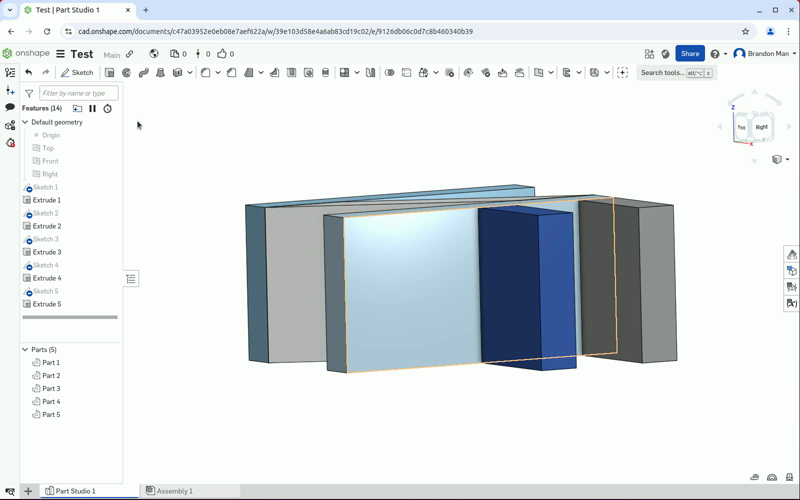
key(down, 3)
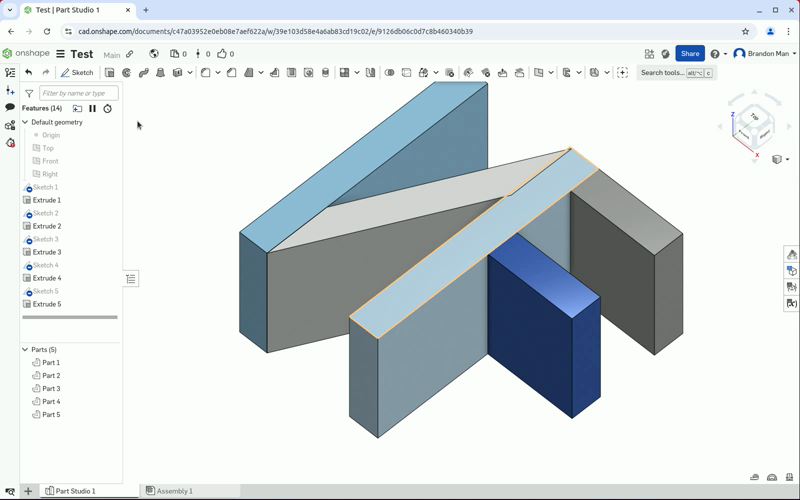
mouse_move(73, 189)
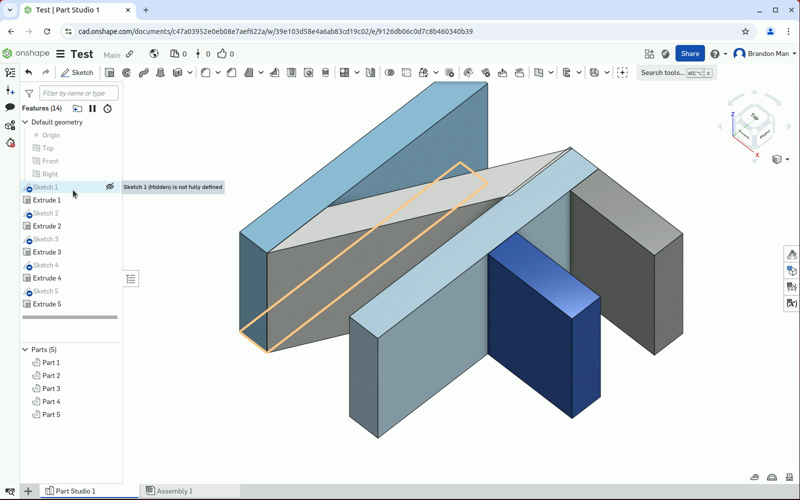
click(73, 189)